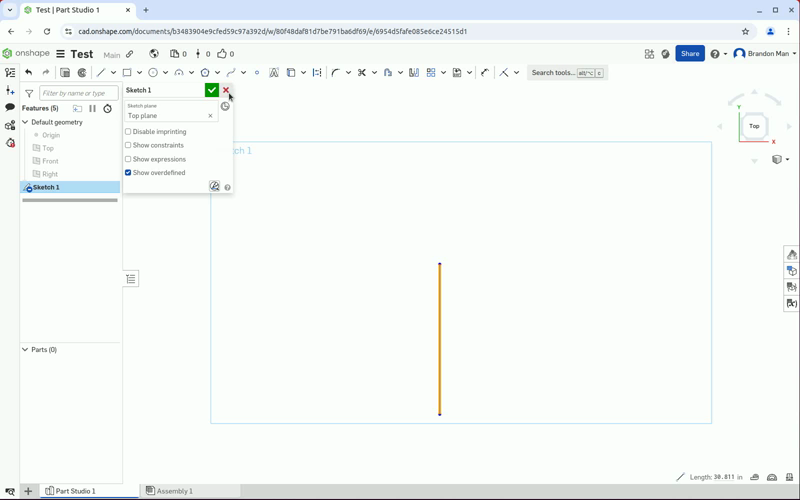
key(shift+h)
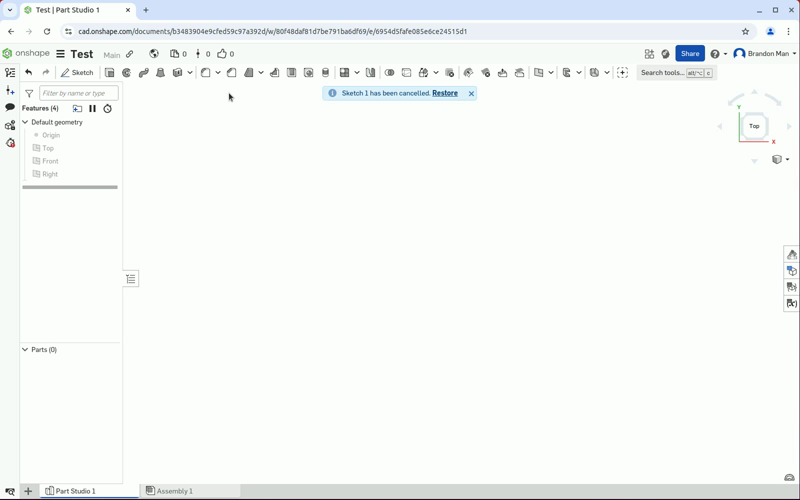
mouse_move(73, 352)
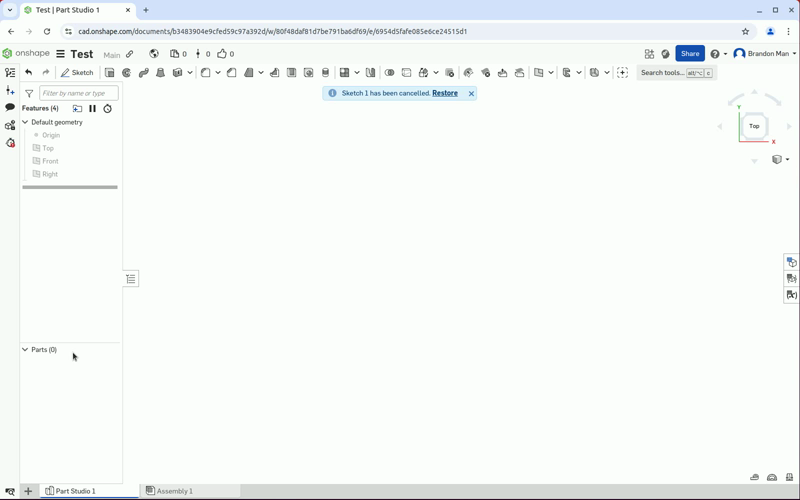
key(y)
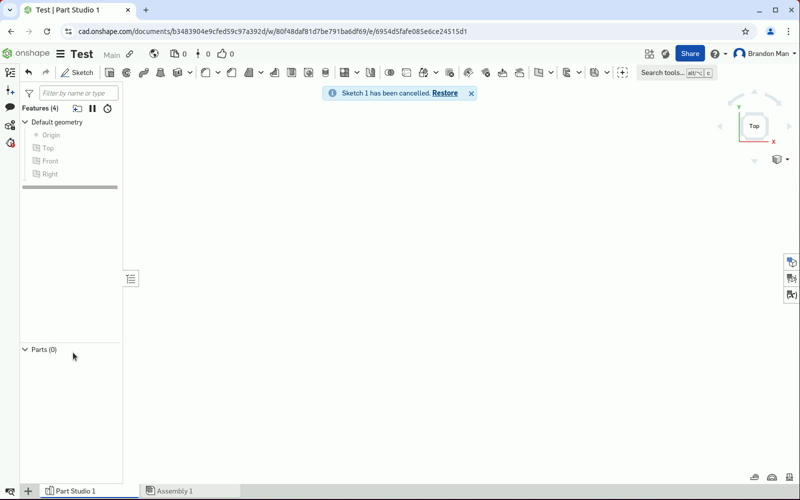
key(shift+p)
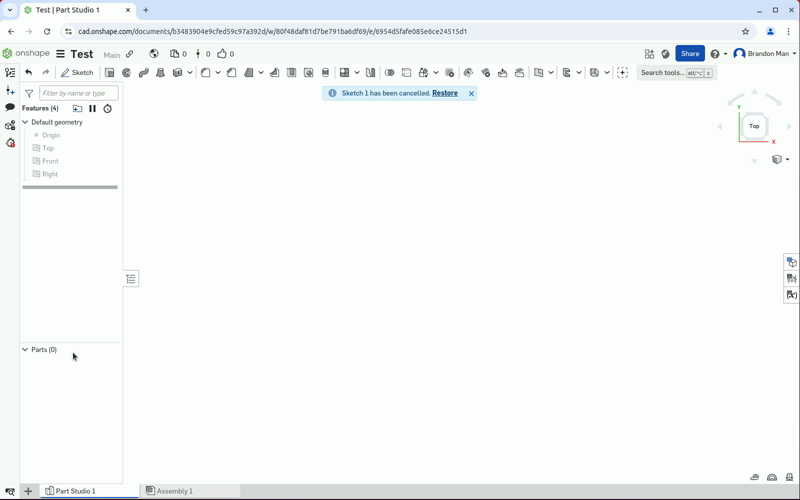
key(space)
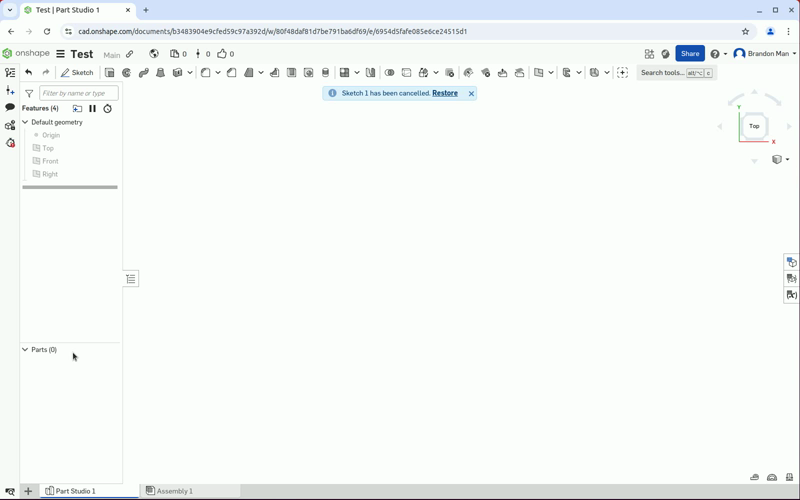
key_down(shift)
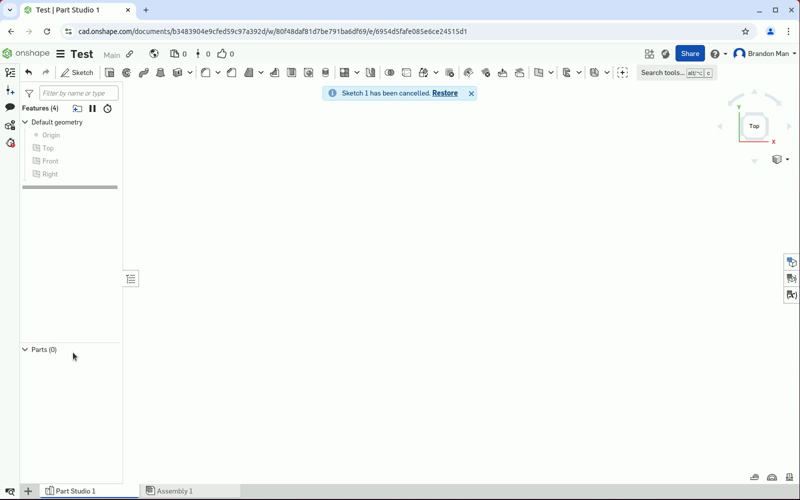
key(up)
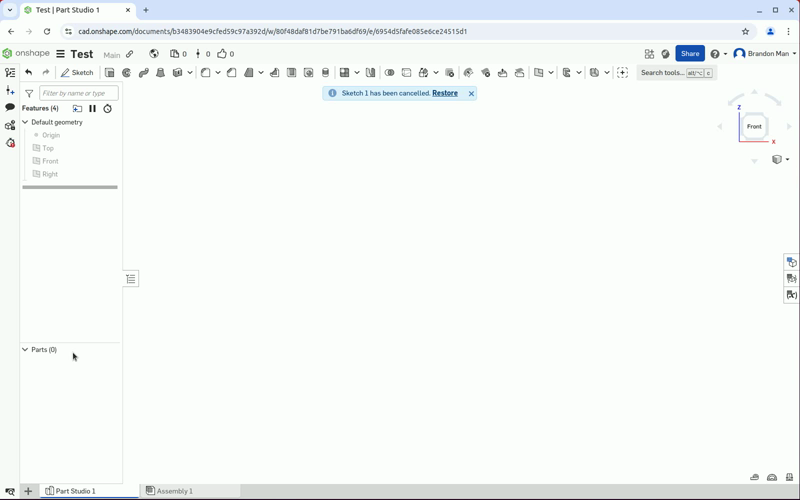
key_up(shift)
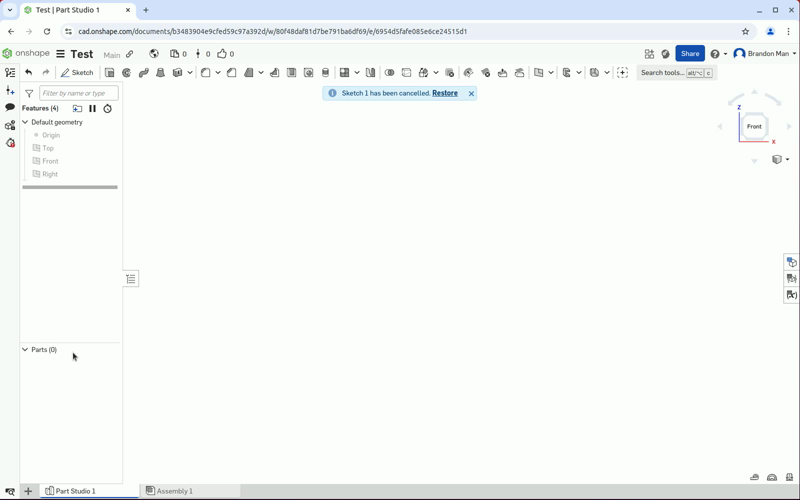
mouse_move(73, 352)
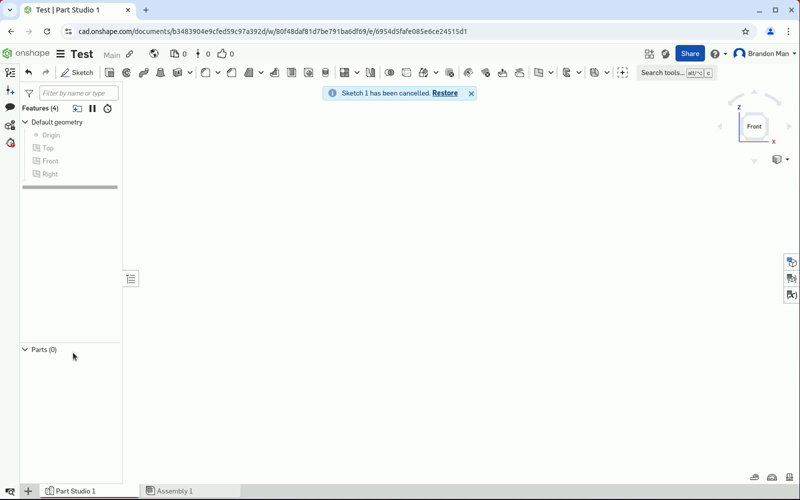
key(shift+y)
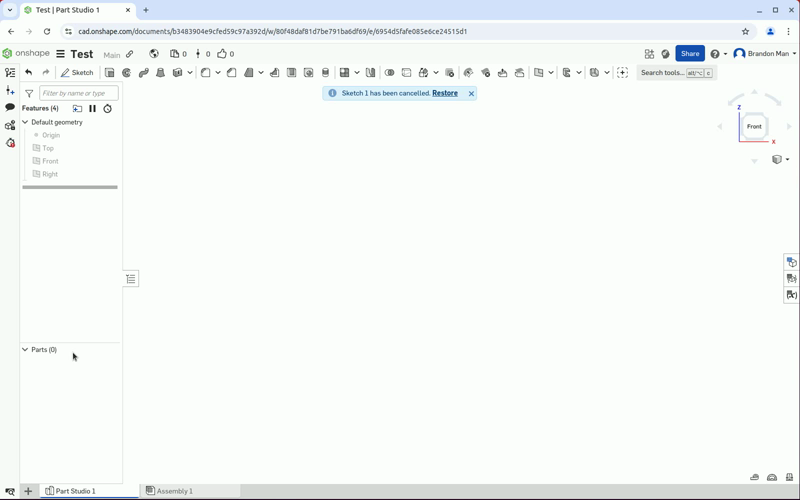
key(shift+s)
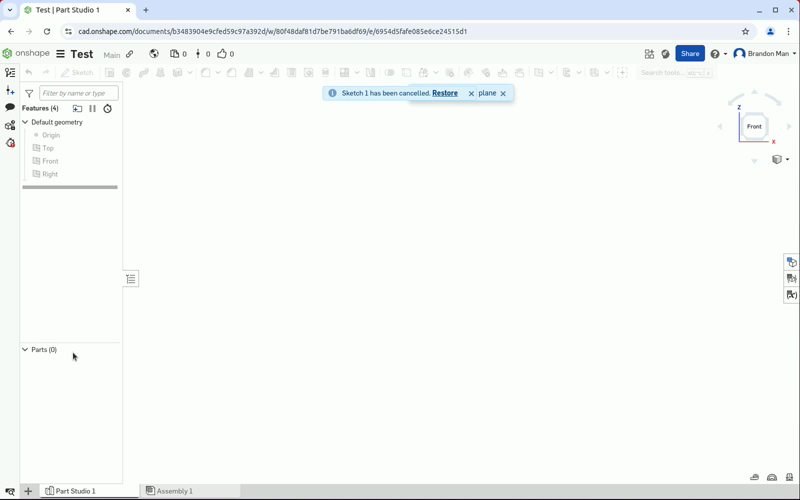
mouse_move(73, 163)
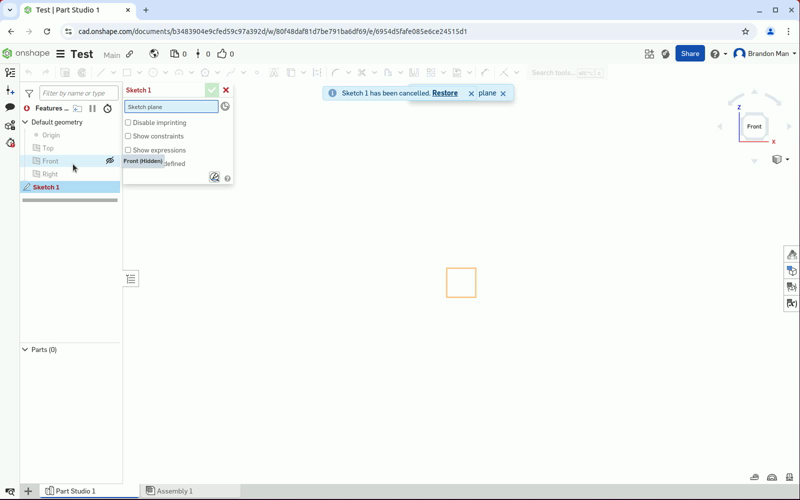
click(73, 163)
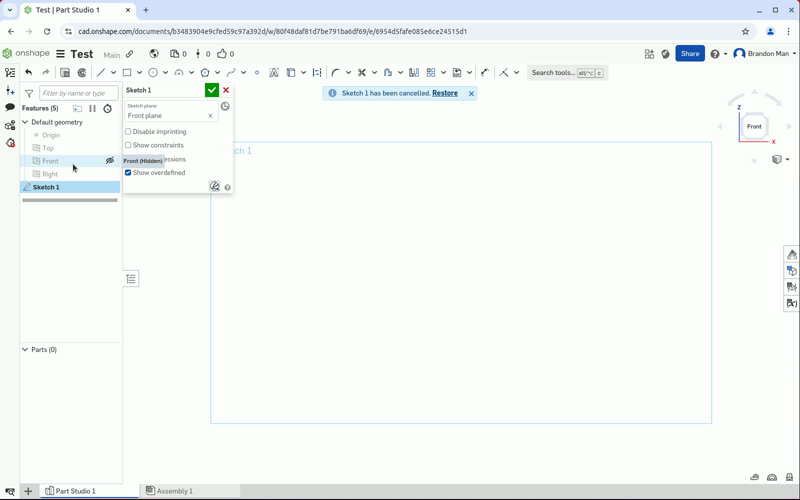
mouse_move(73, 352)
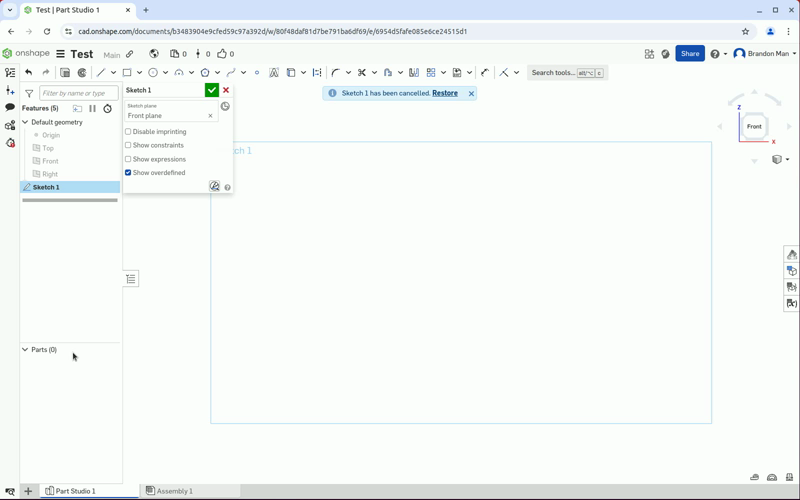
key(y)
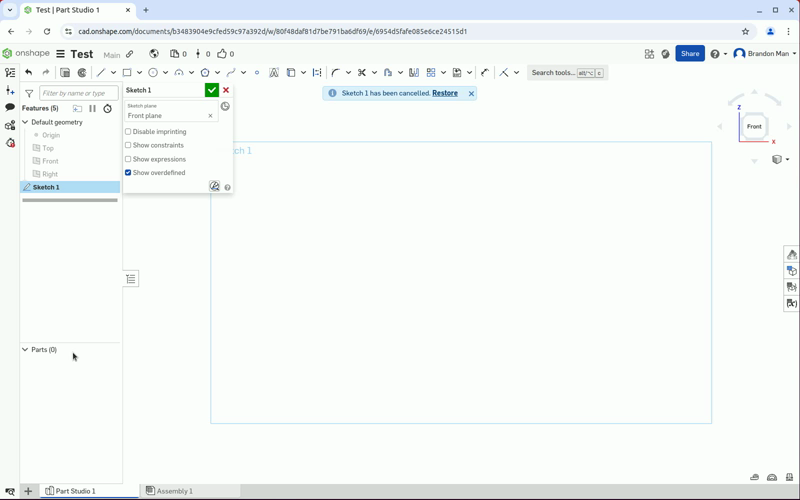
key(l)
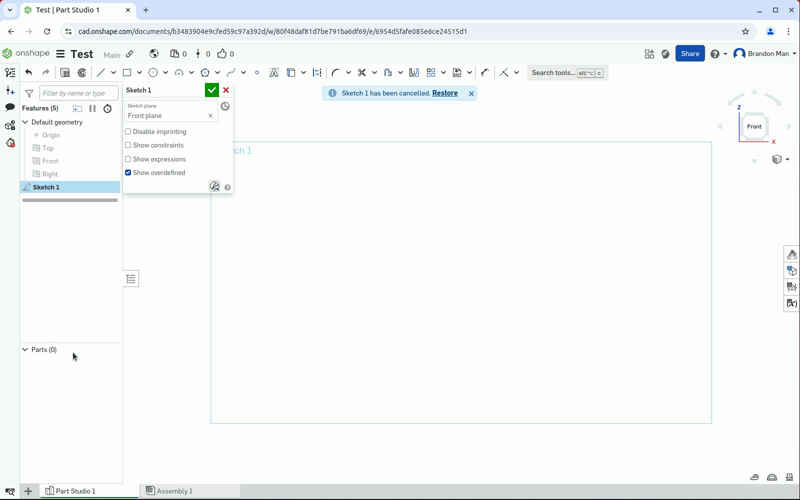
key_down(shift)
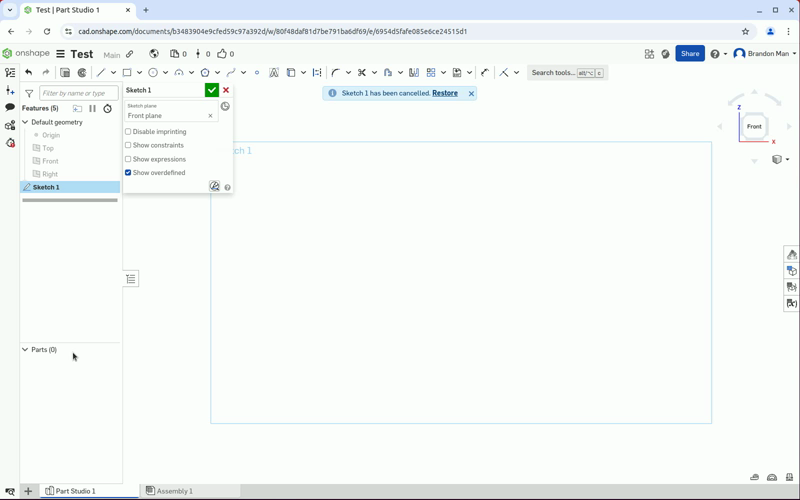
mouse_move(418, 394)
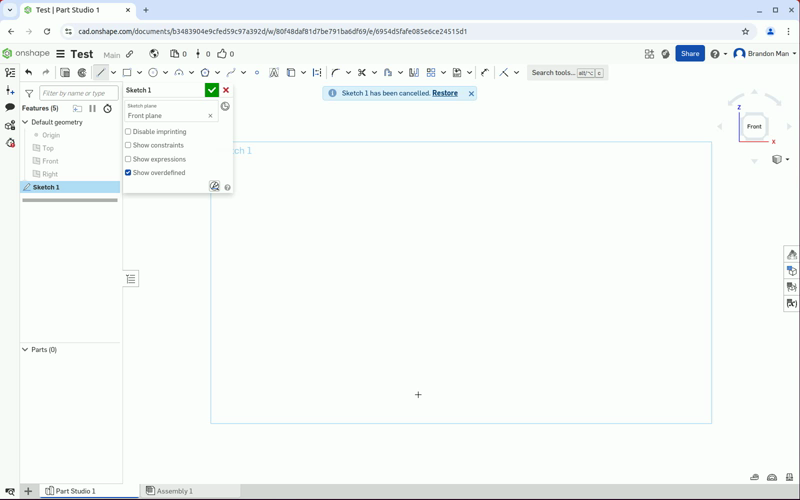
click(418, 394)
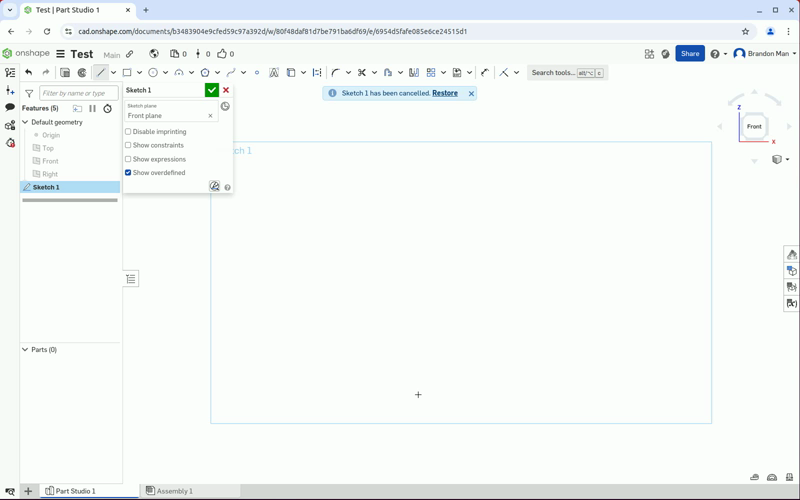
key_up(shift)
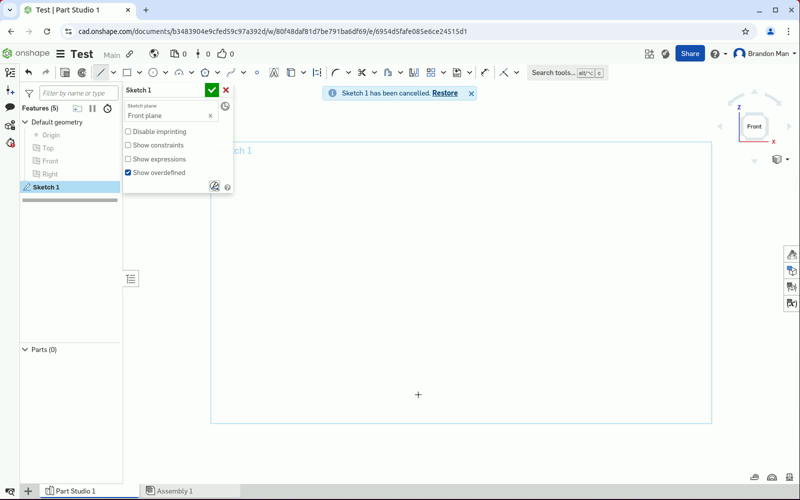
key_down(shift)
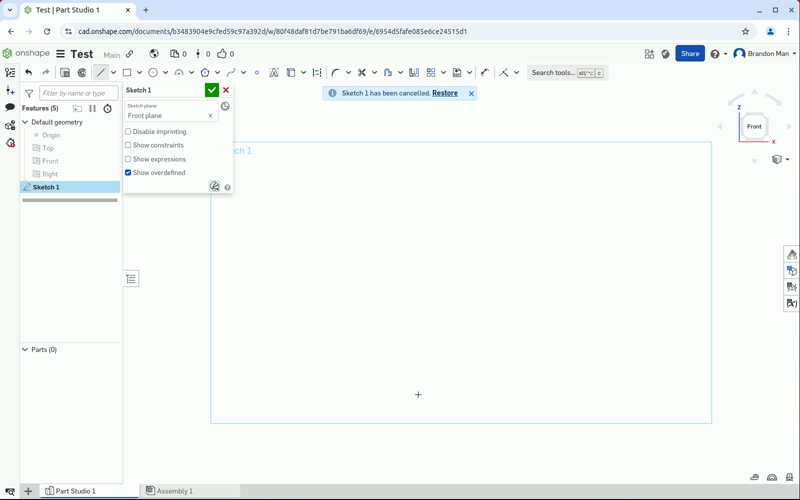
mouse_move(502, 394)
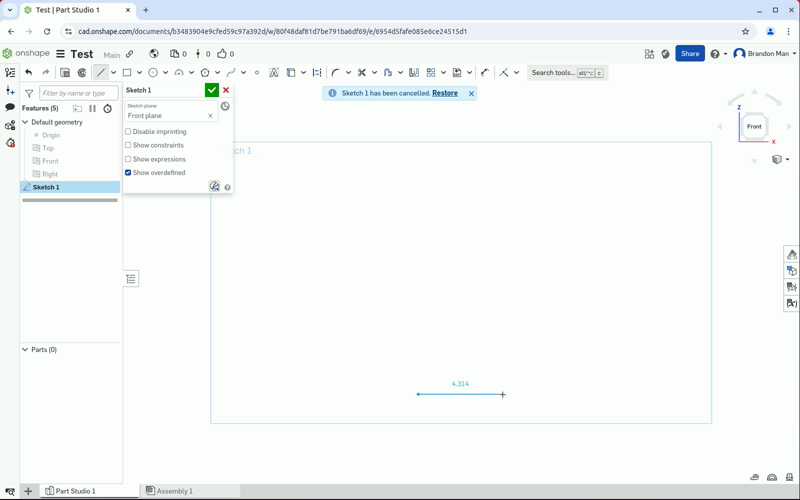
click(502, 394)
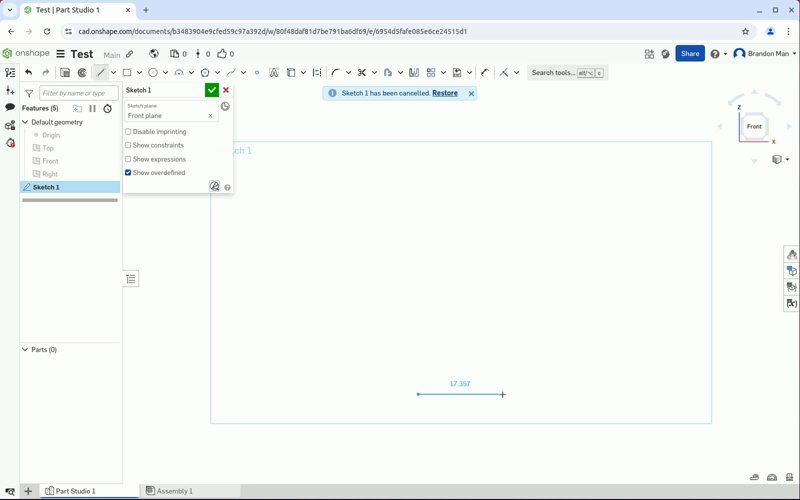
key_up(shift)
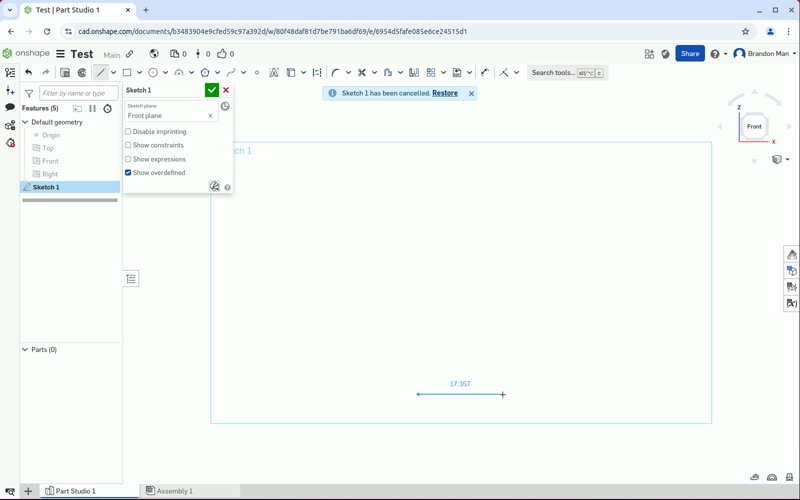
key_down(shift)
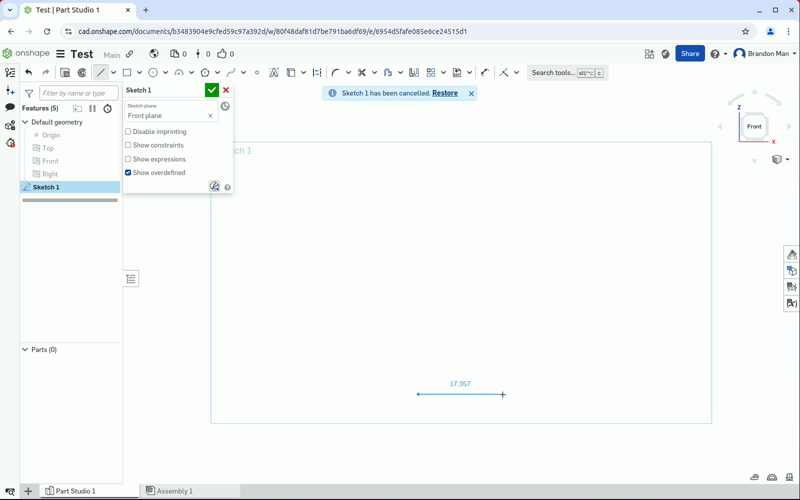
mouse_move(502, 172)
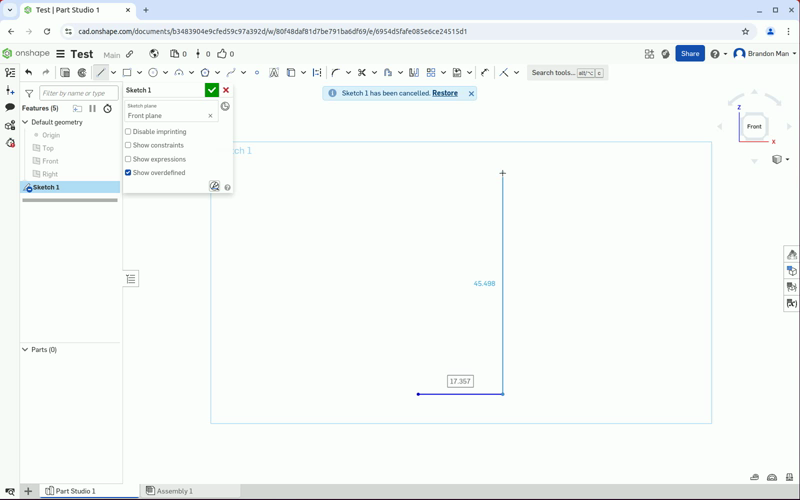
click(502, 172)
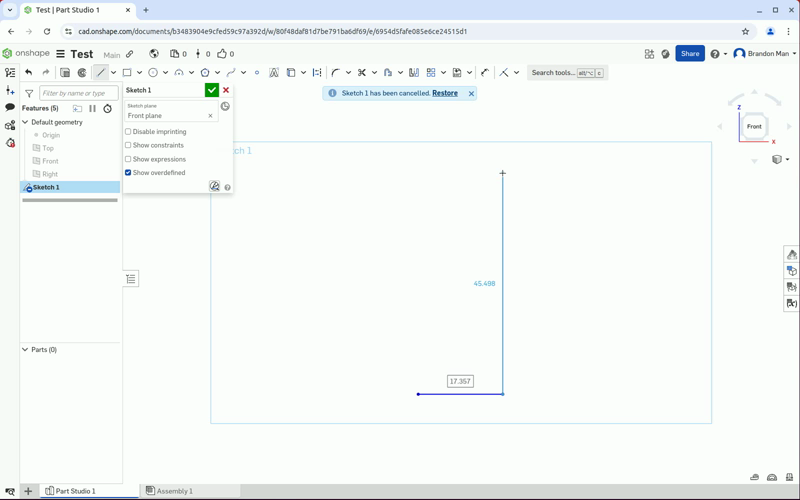
key_up(shift)
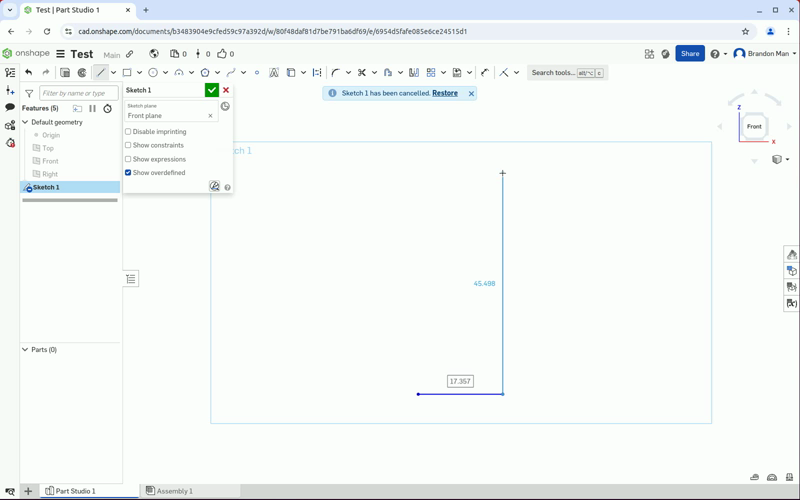
key_down(shift)
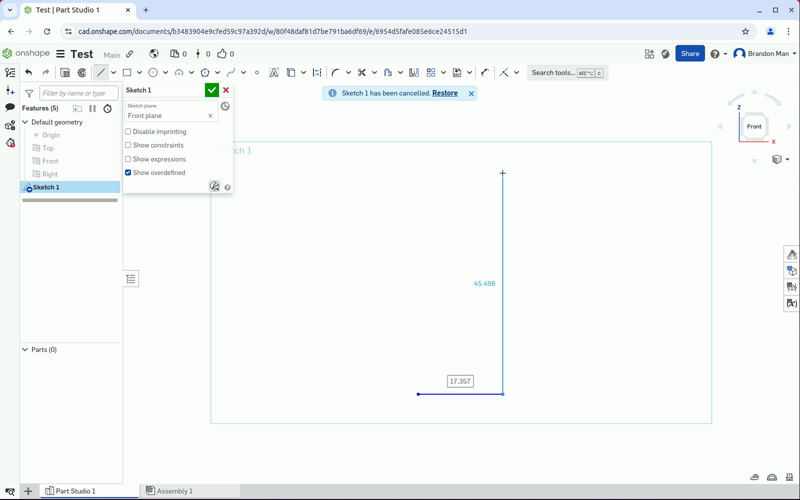
mouse_move(418, 172)
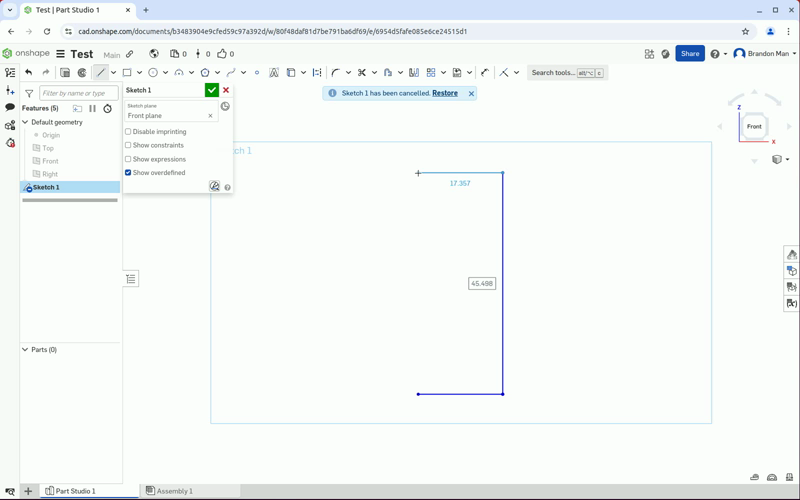
click(418, 172)
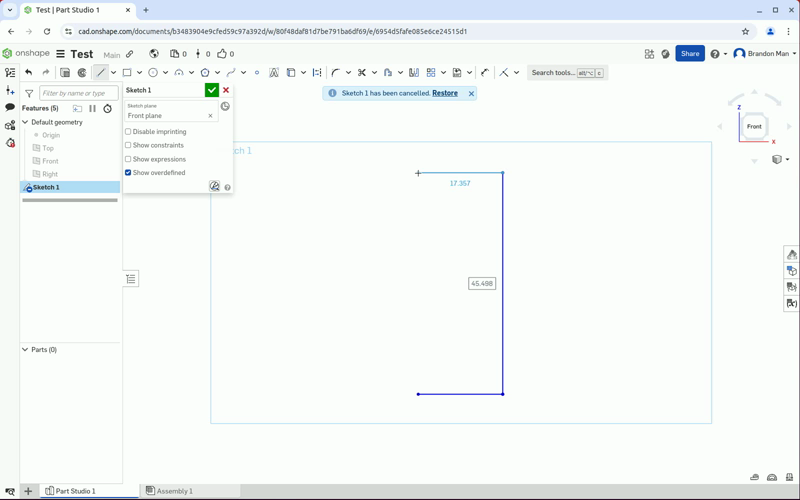
key_up(shift)
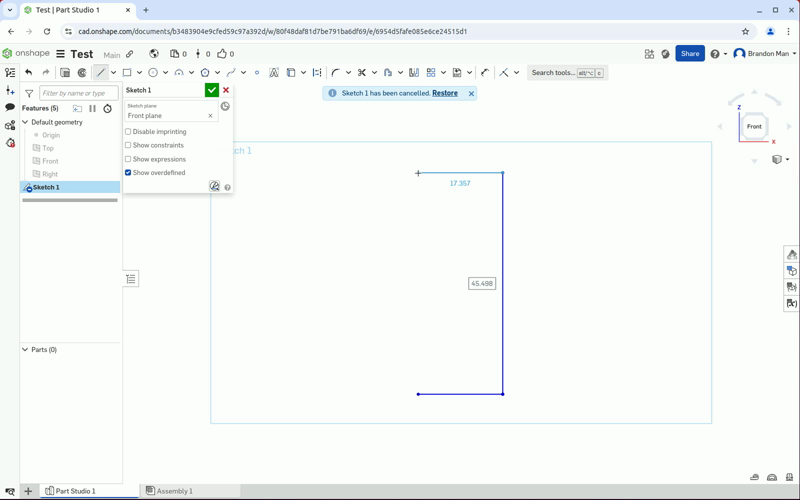
key_down(shift)
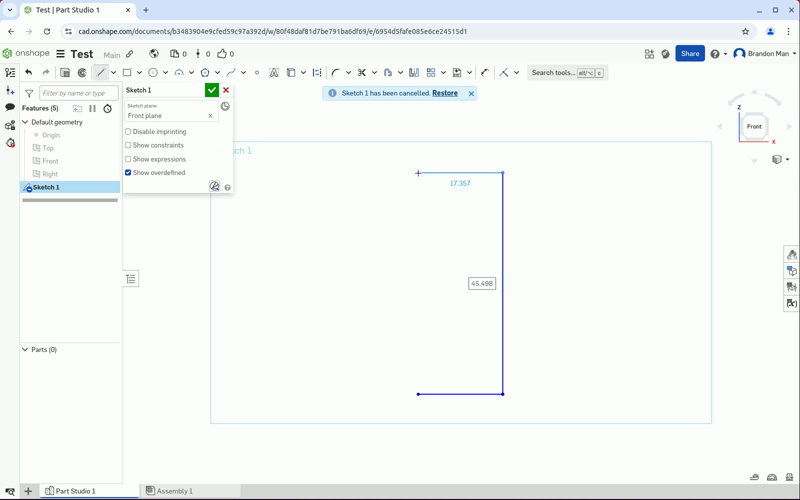
mouse_move(418, 394)
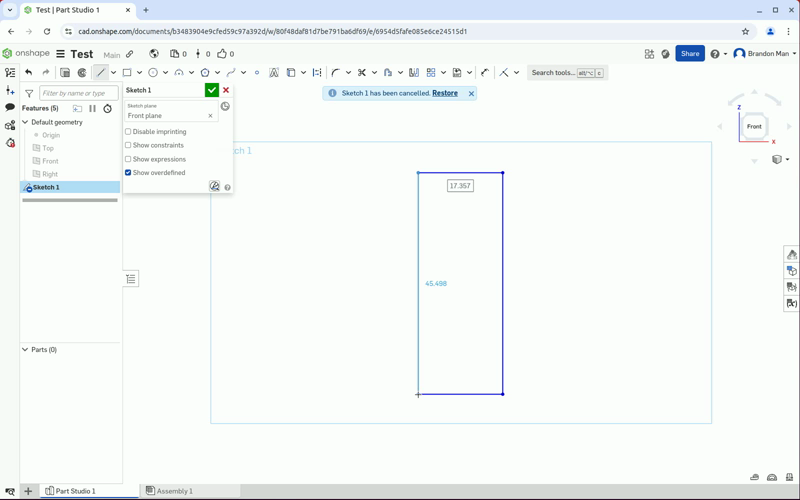
key_up(shift)
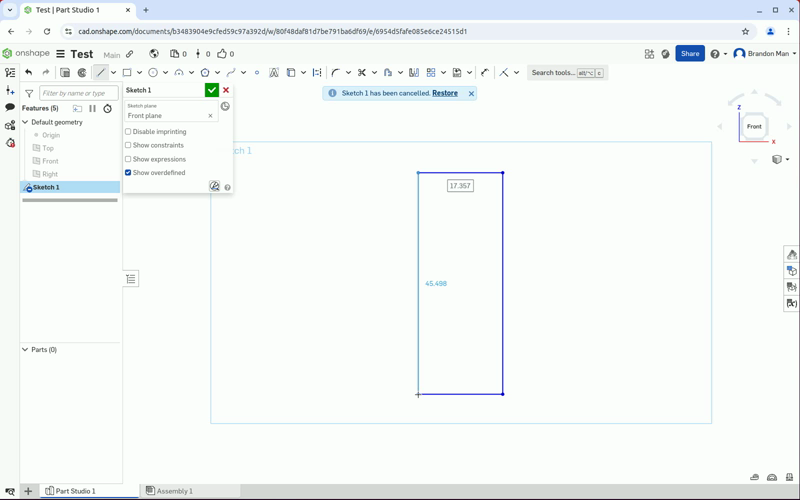
click(418, 394)
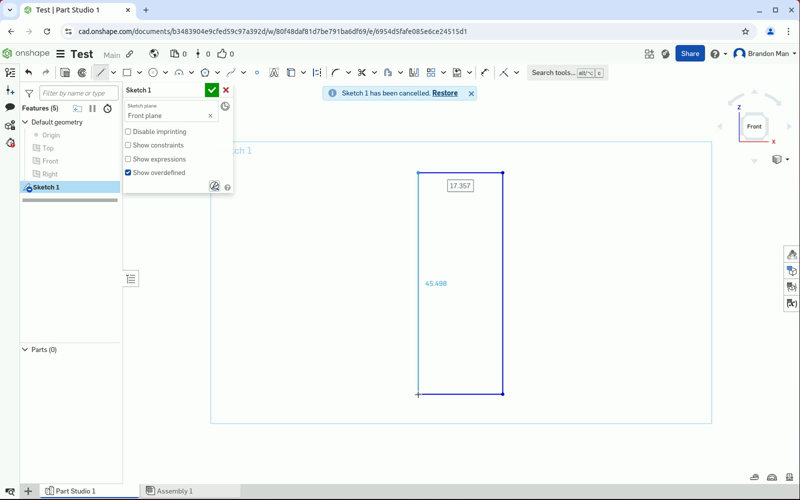
key(esc)
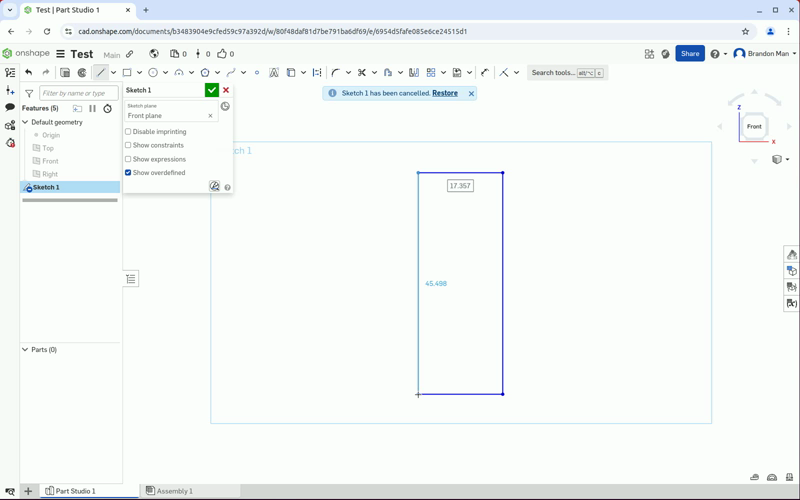
key(l)
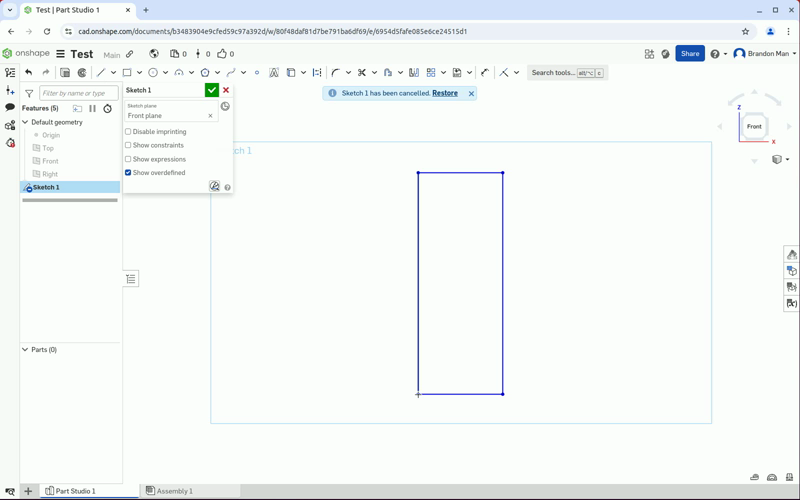
key_down(shift)
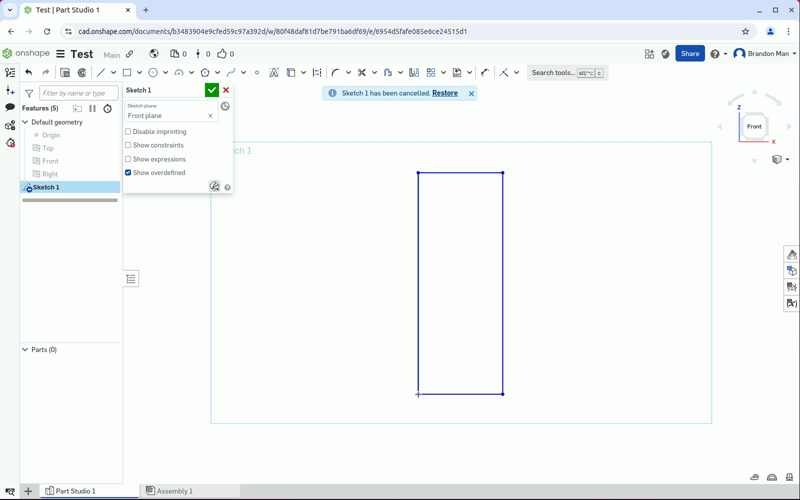
mouse_move(430, 373)
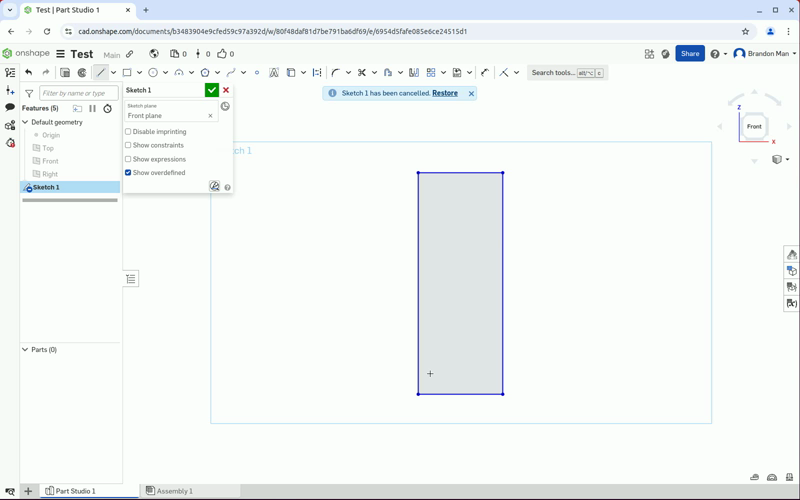
click(430, 373)
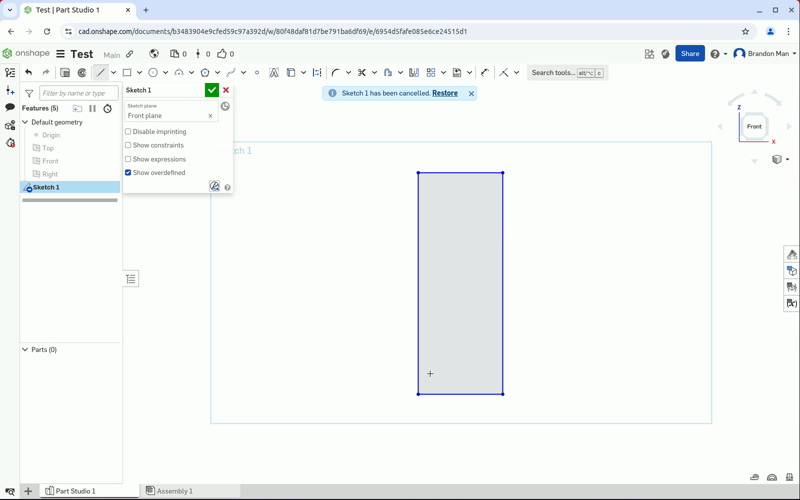
key_up(shift)
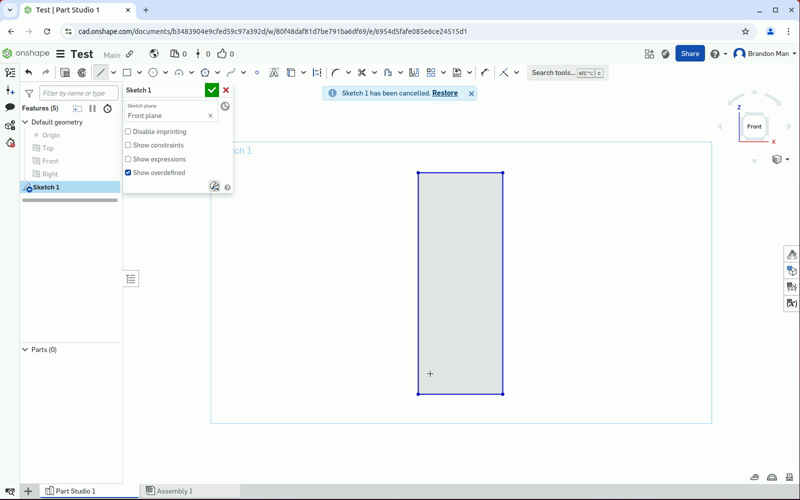
key_down(shift)
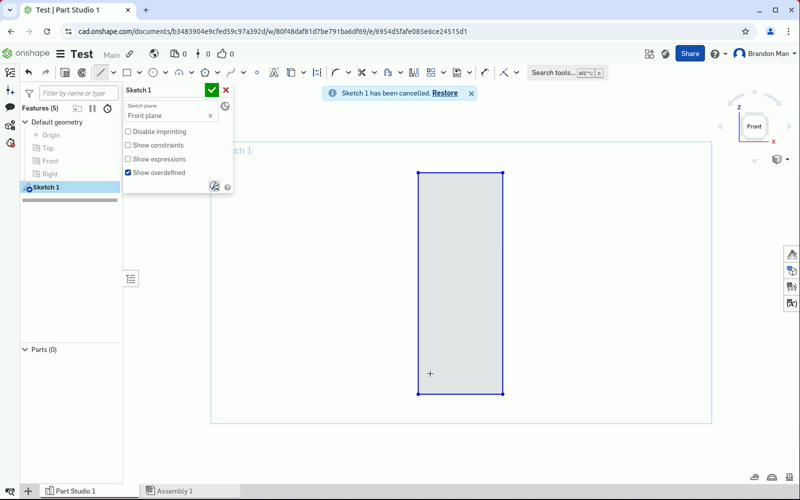
mouse_move(460, 373)
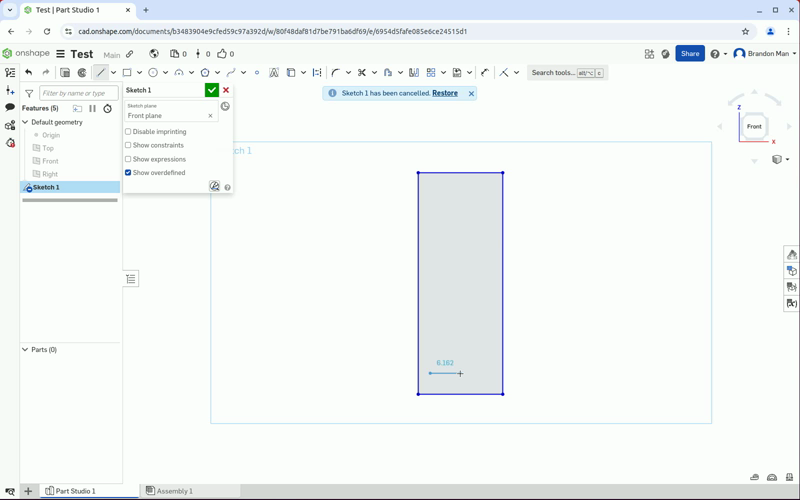
mouse_move(488, 373)
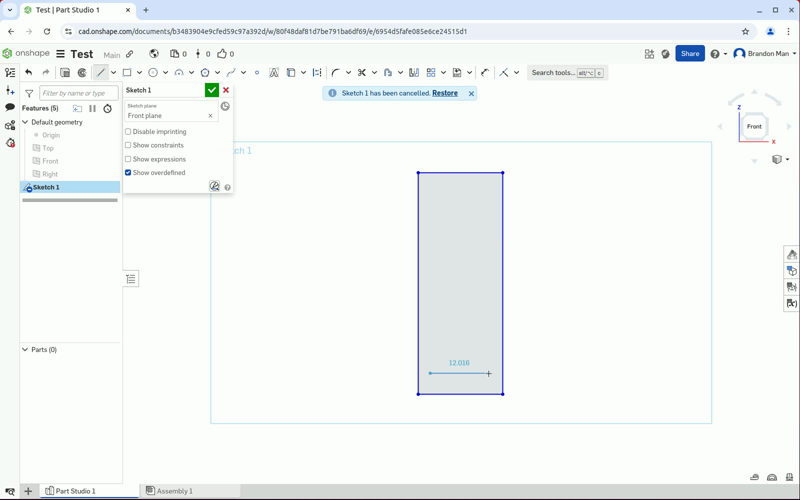
click(488, 373)
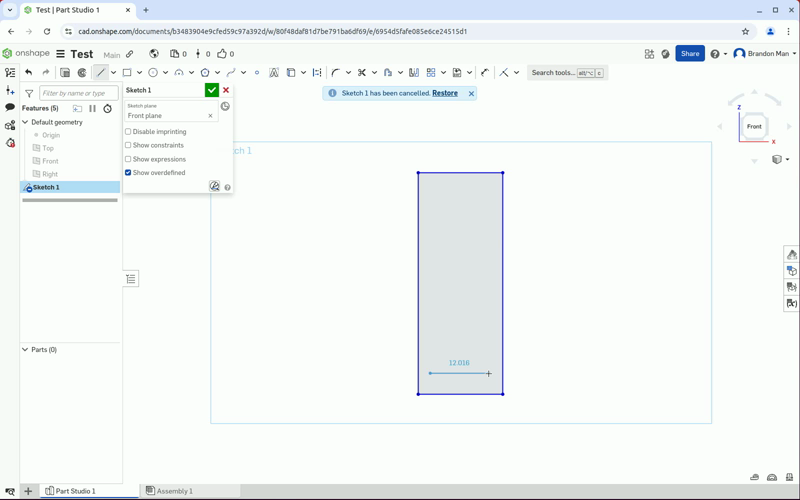
key_up(shift)
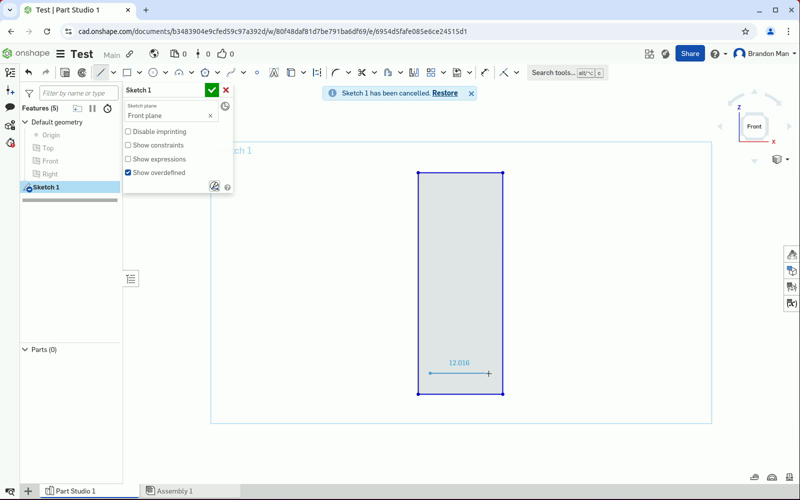
key_down(shift)
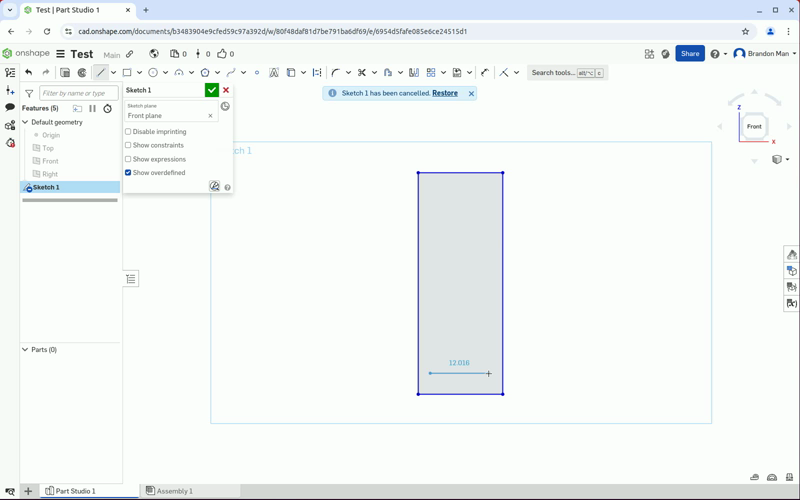
mouse_move(488, 184)
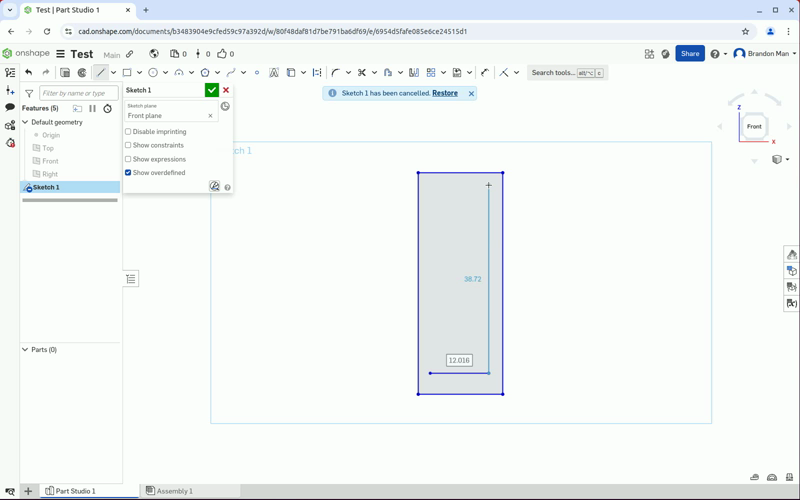
click(488, 184)
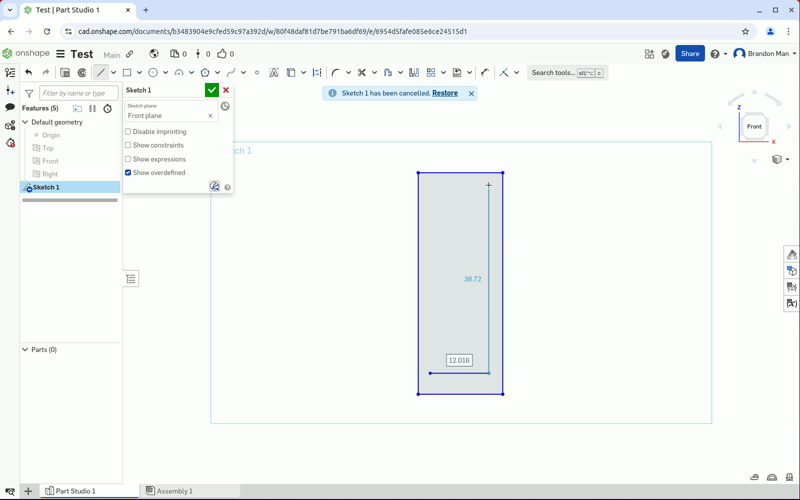
key_up(shift)
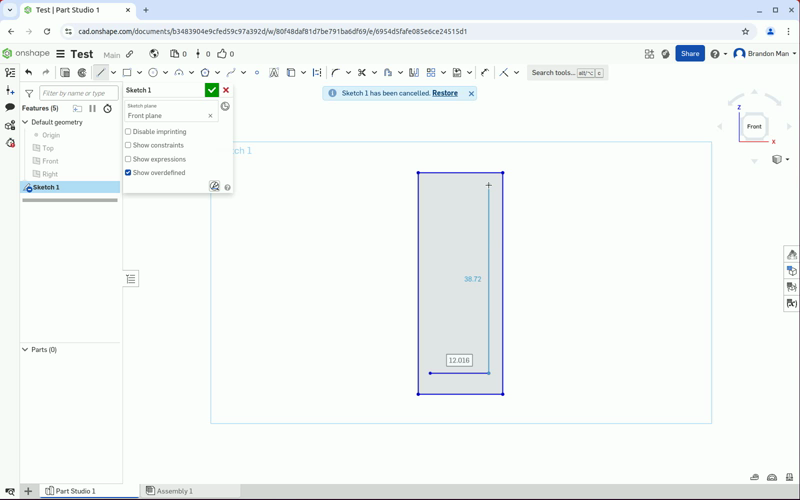
key_down(shift)
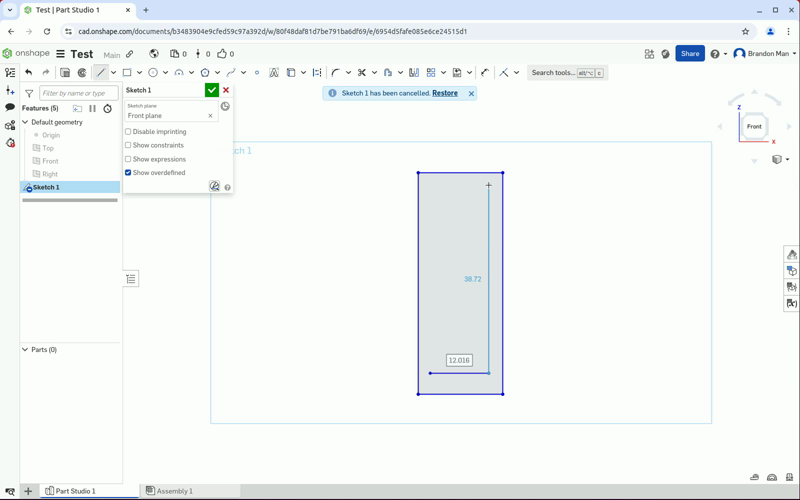
mouse_move(518, 184)
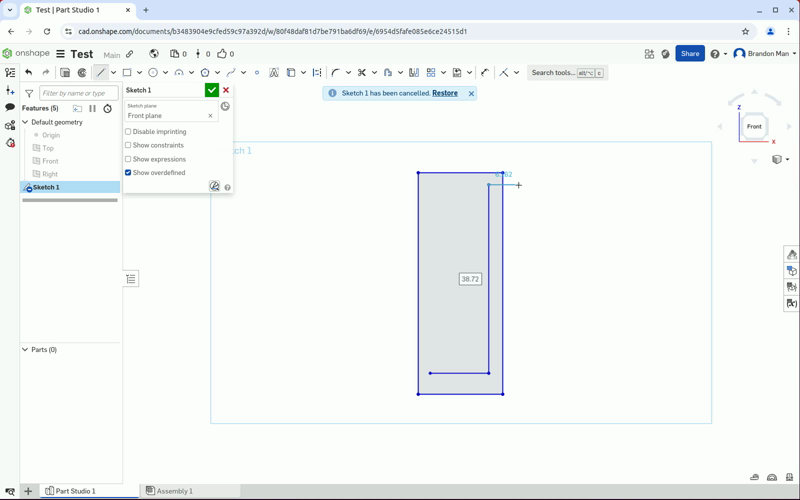
mouse_move(430, 184)
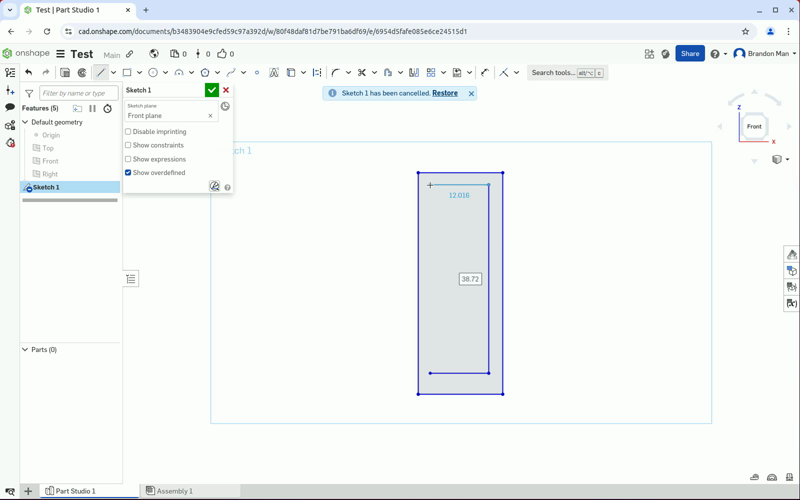
click(430, 184)
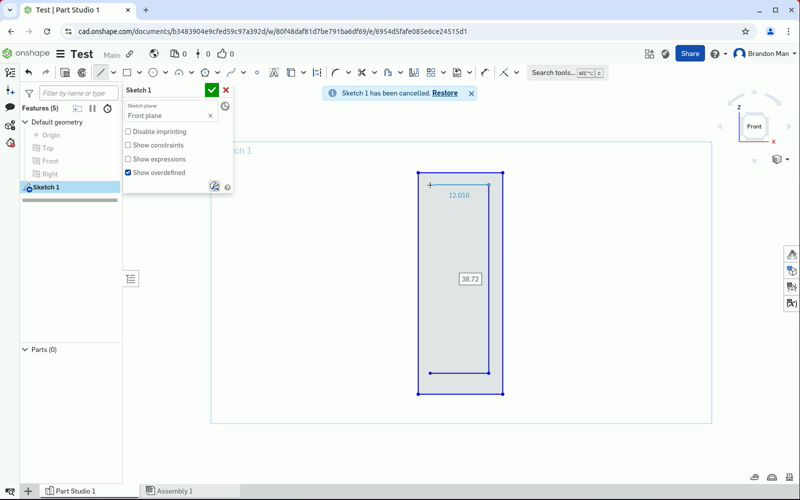
key_up(shift)
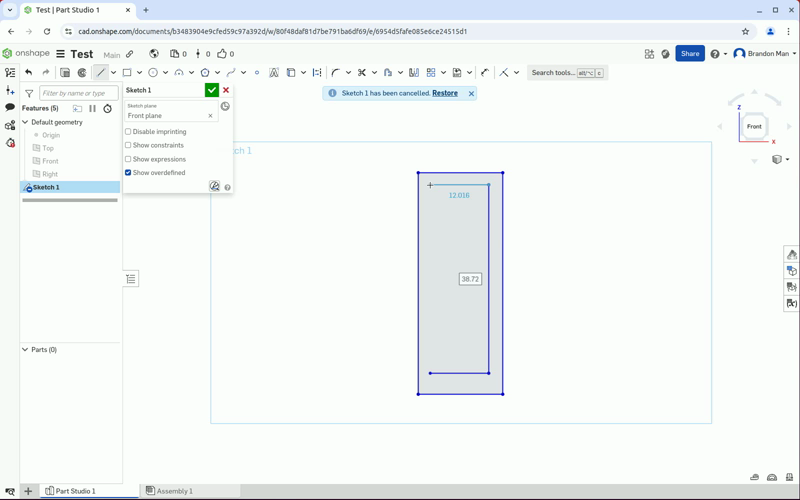
key_down(shift)
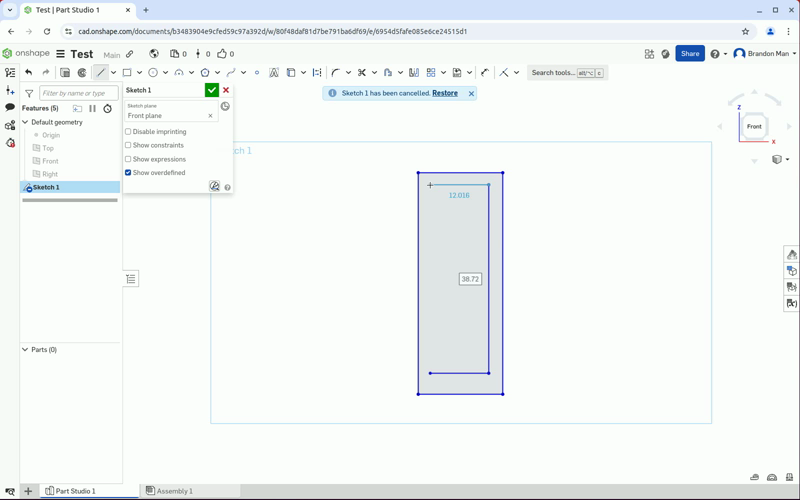
mouse_move(430, 373)
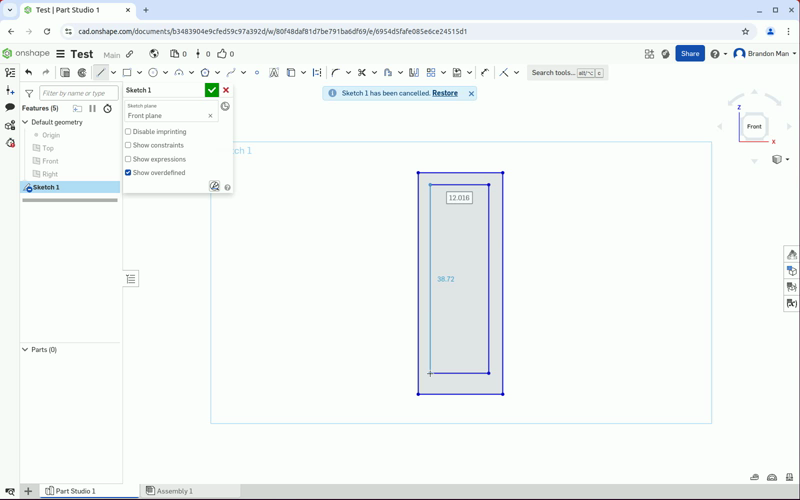
key_up(shift)
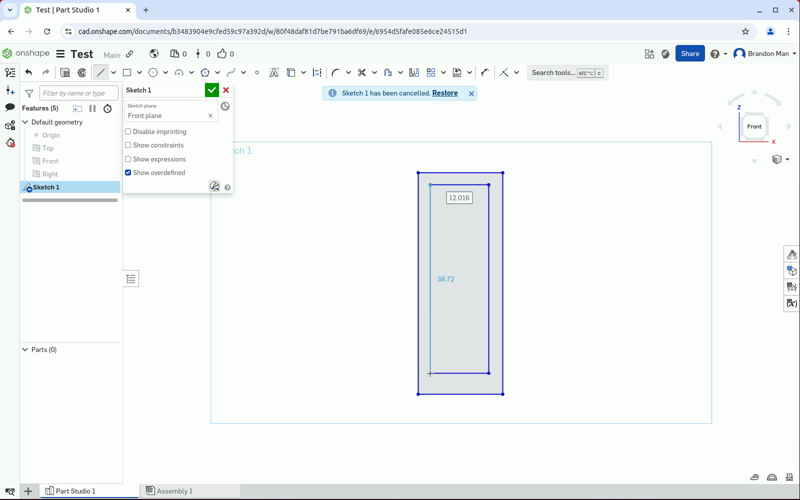
click(430, 373)
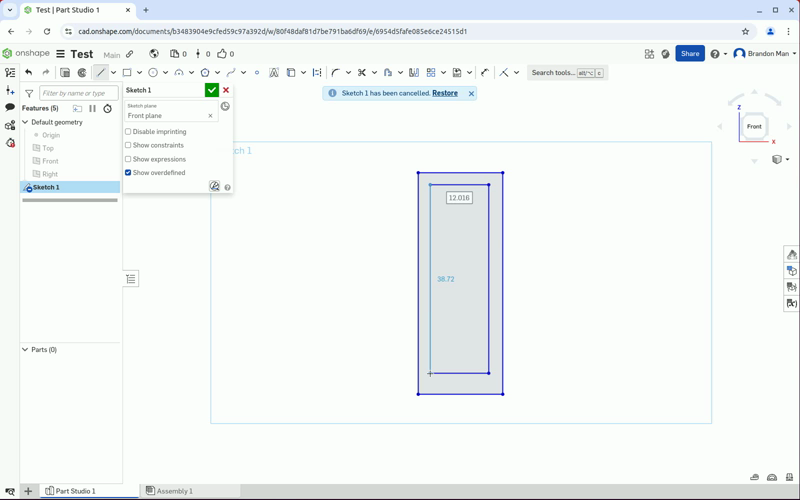
key(esc)
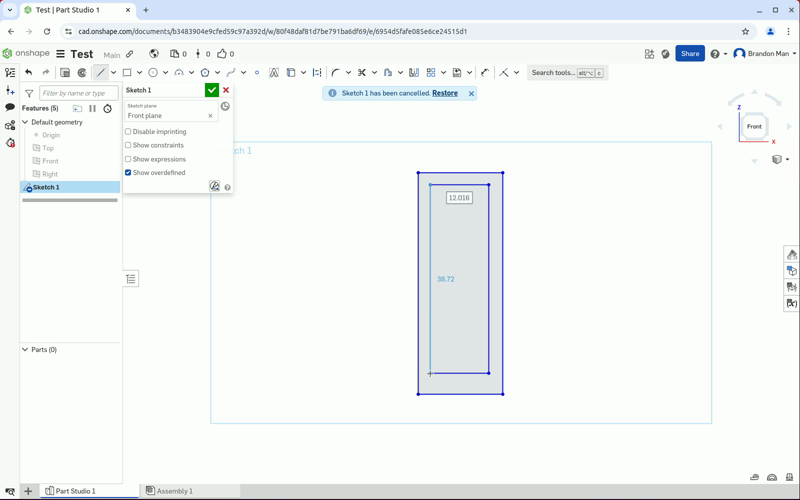
mouse_move(432, 379)
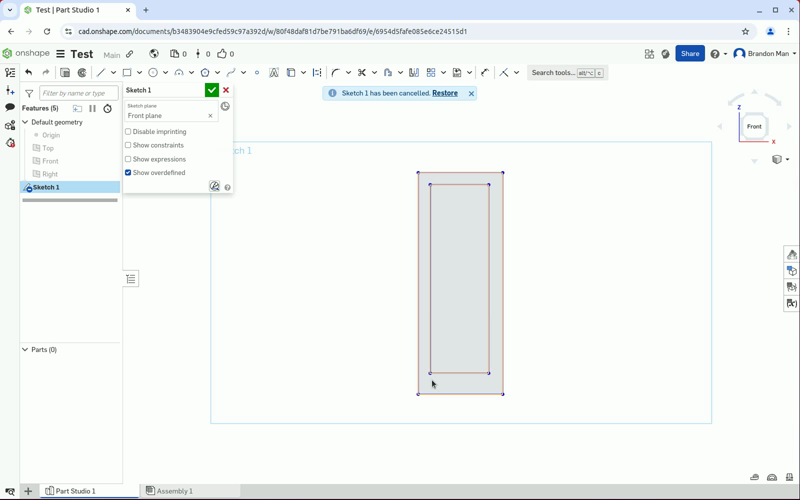
click(432, 379)
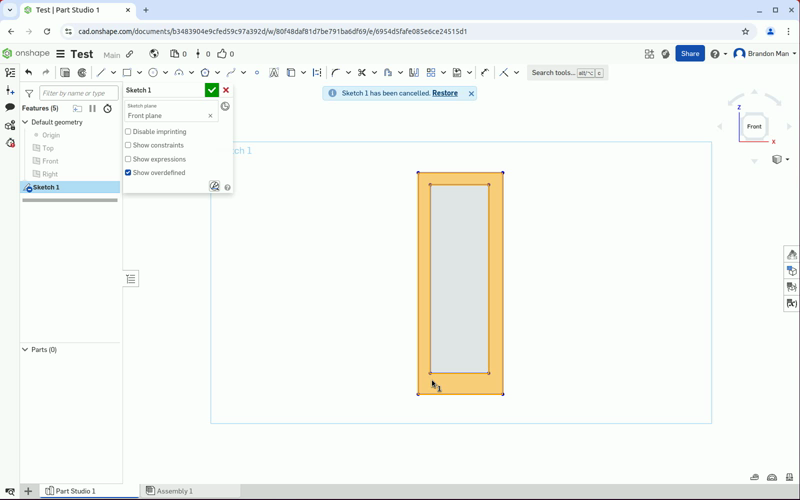
mouse_move(73, 352)
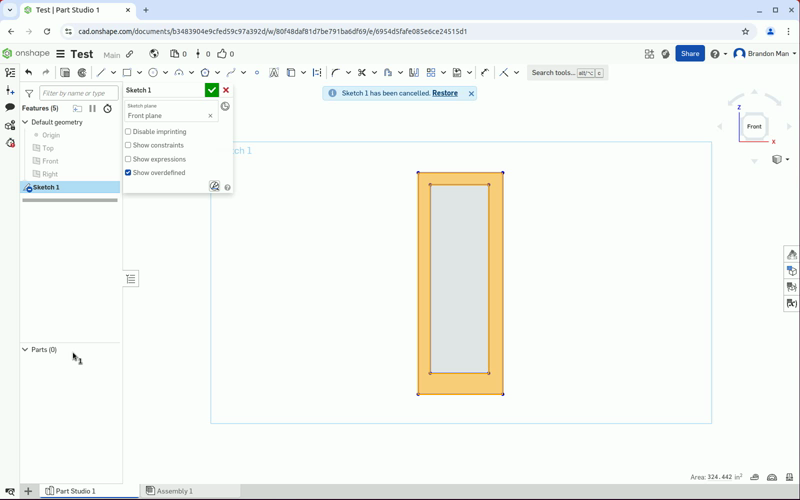
key(shift+y)
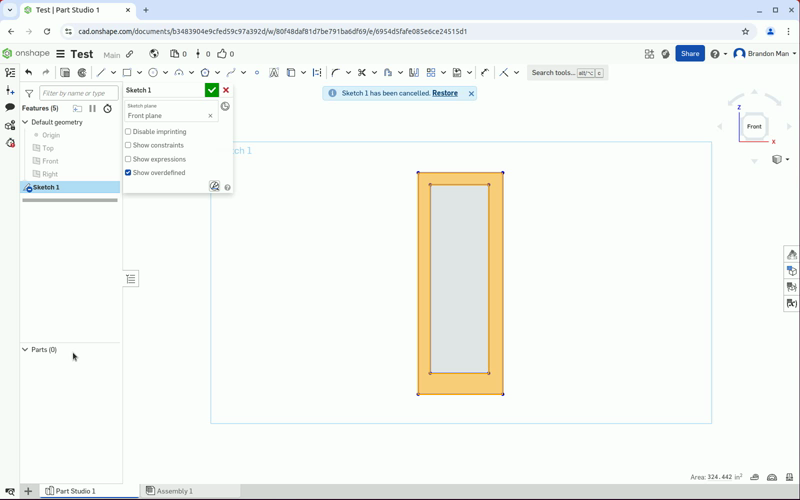
key(shift+e)
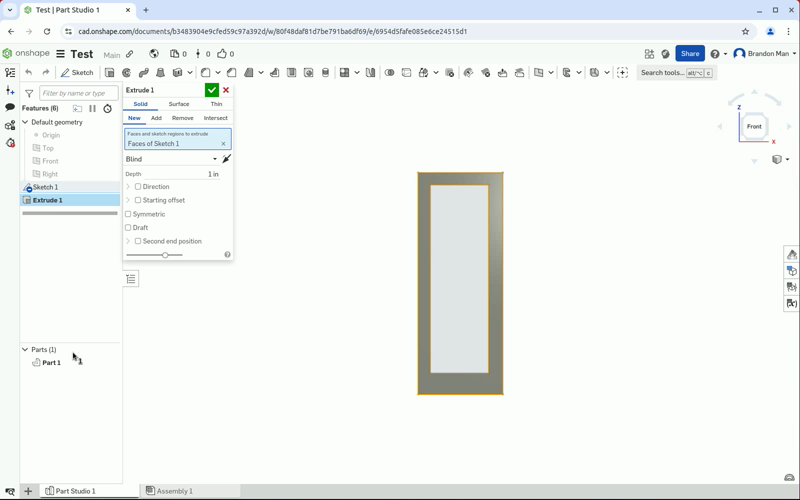
mouse_move(143, 106)
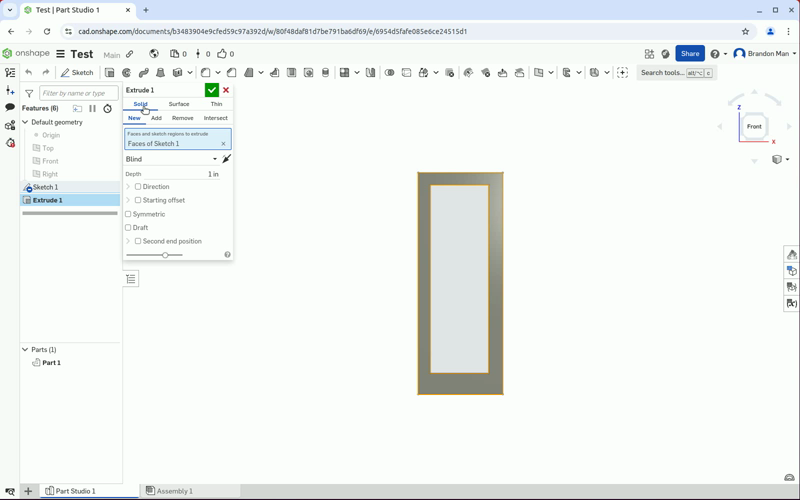
click(143, 106)
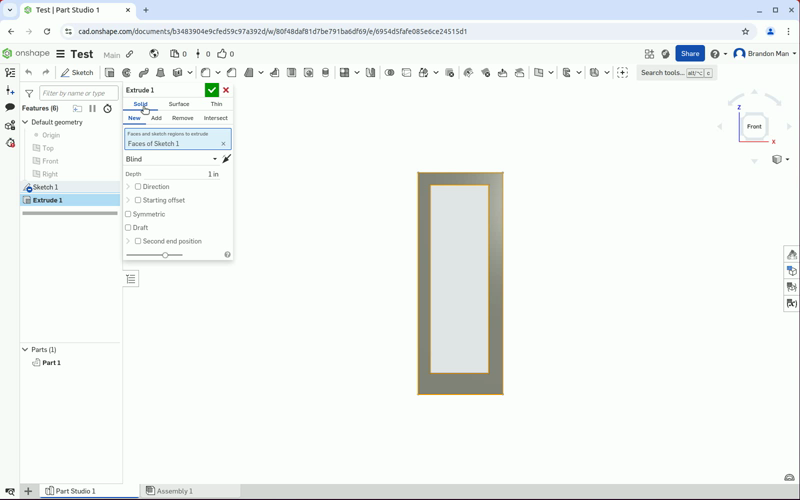
mouse_move(137, 120)
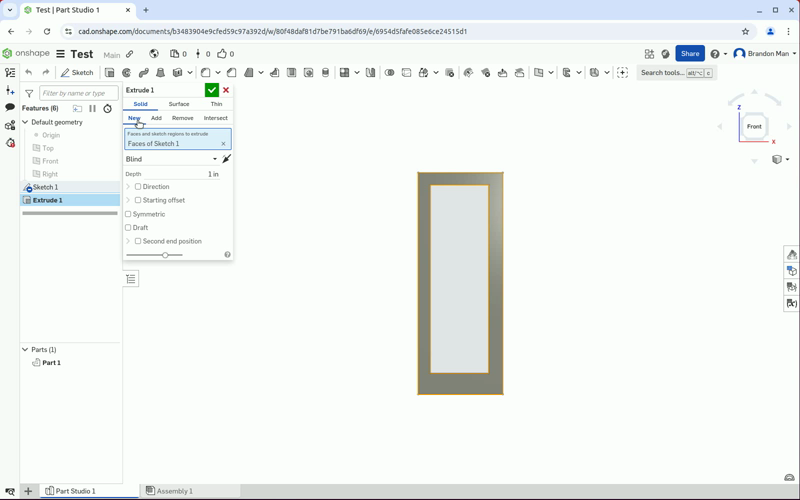
click(137, 120)
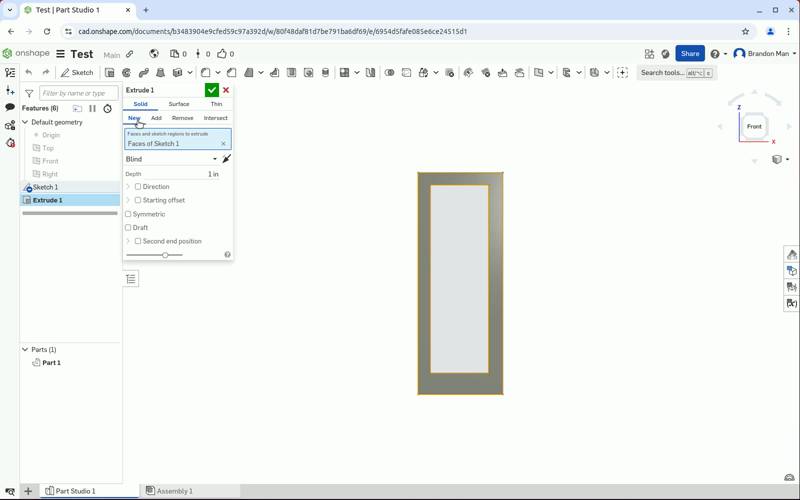
key(tab, 4)
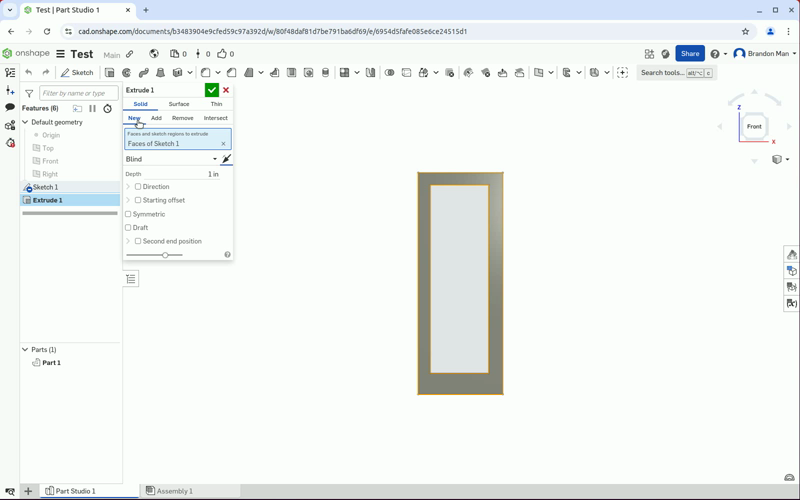
text(0.481)
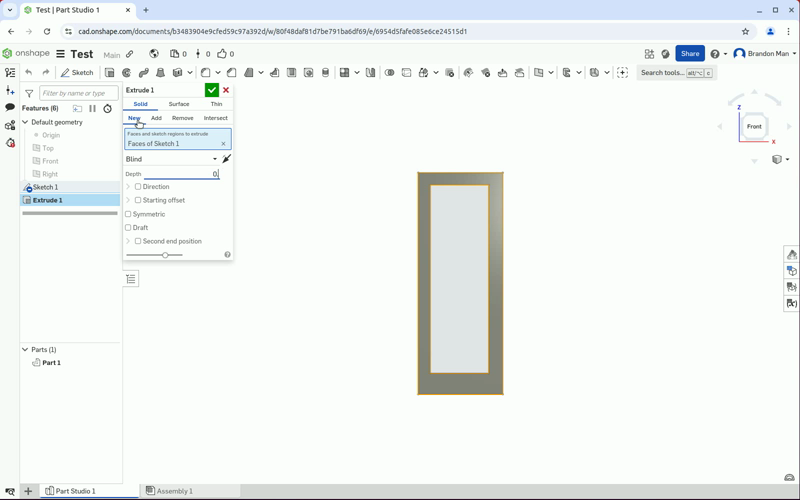
key(tab, 3)
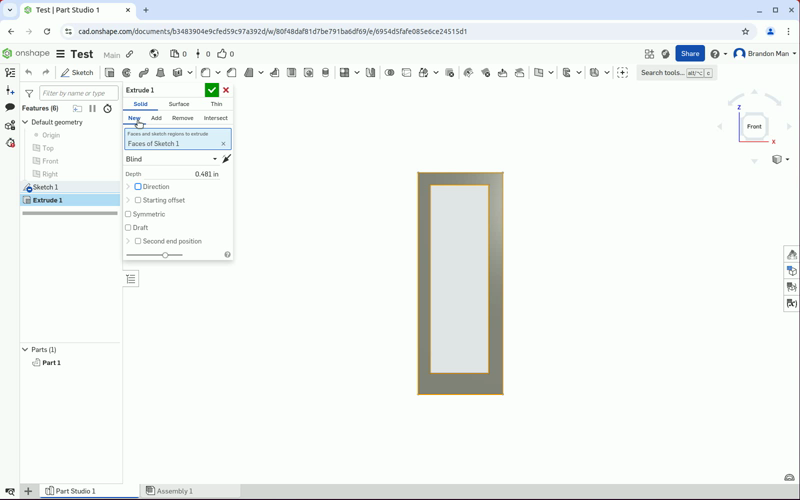
key(tab, 2)
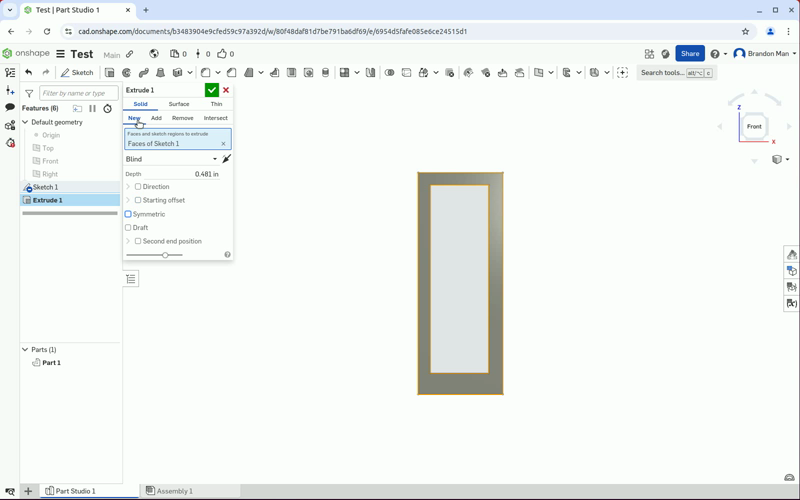
key(space)
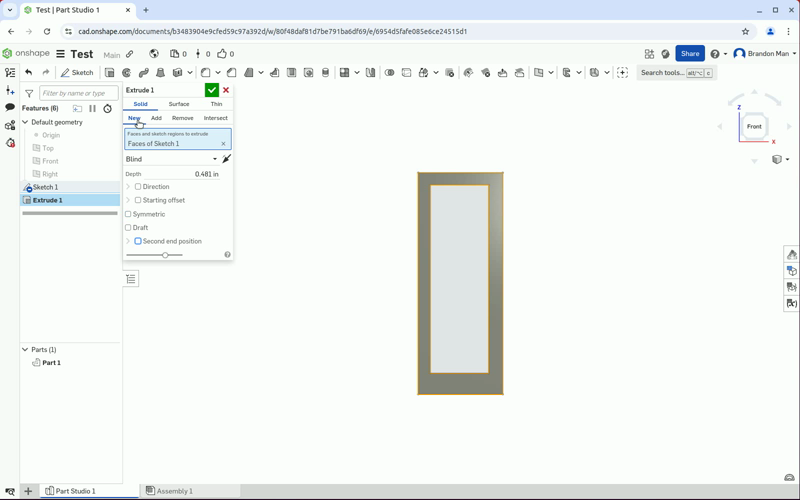
key(tab, 3)
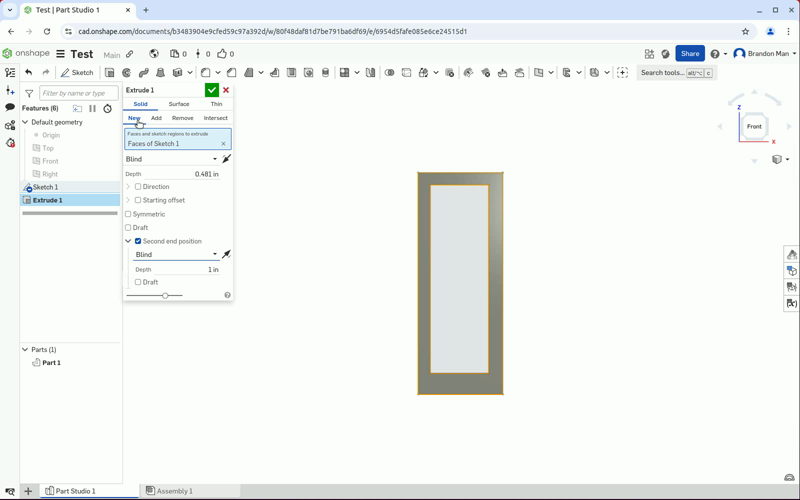
text(0.481)
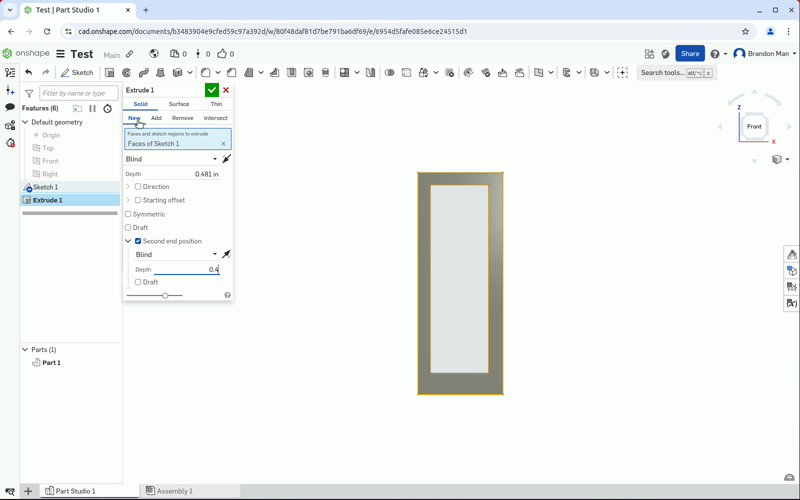
key(enter)
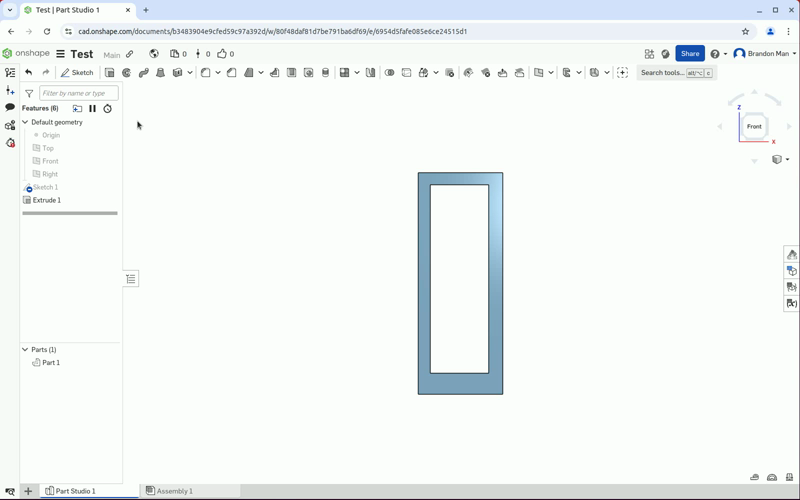
key(shift+h)
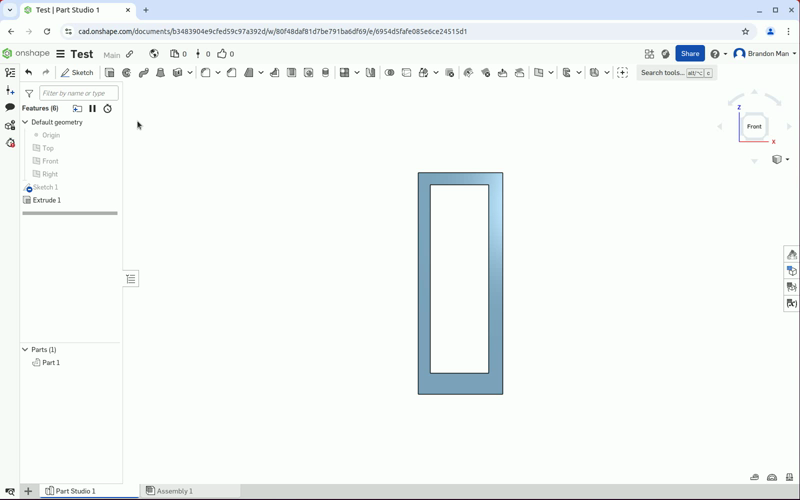
key(shift+h)
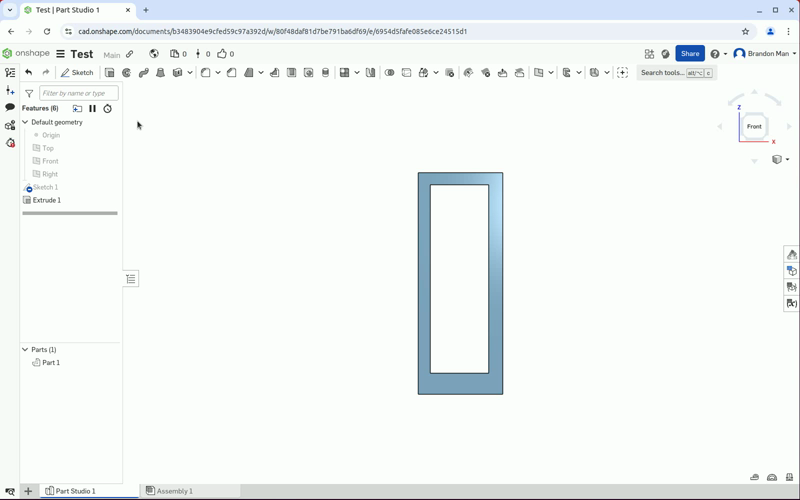
mouse_move(73, 189)
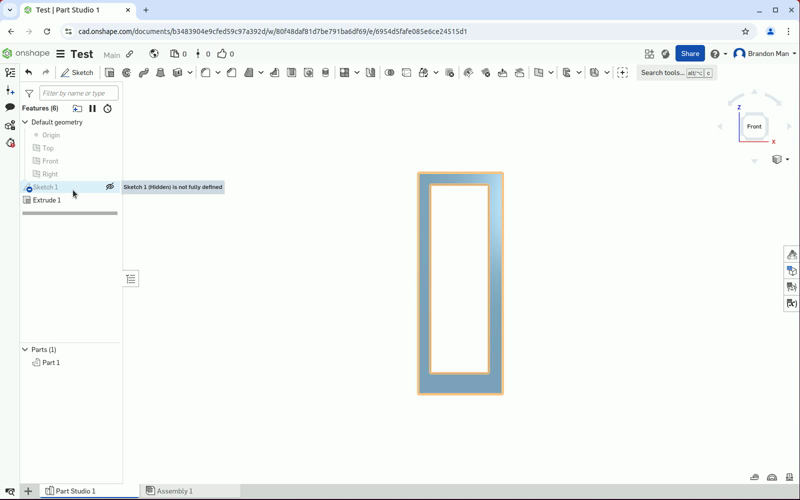
click(73, 189)
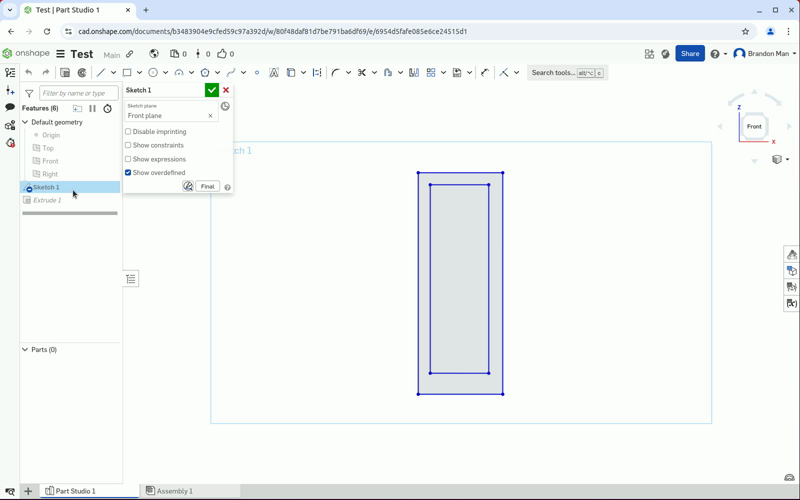
mouse_move(229, 92)
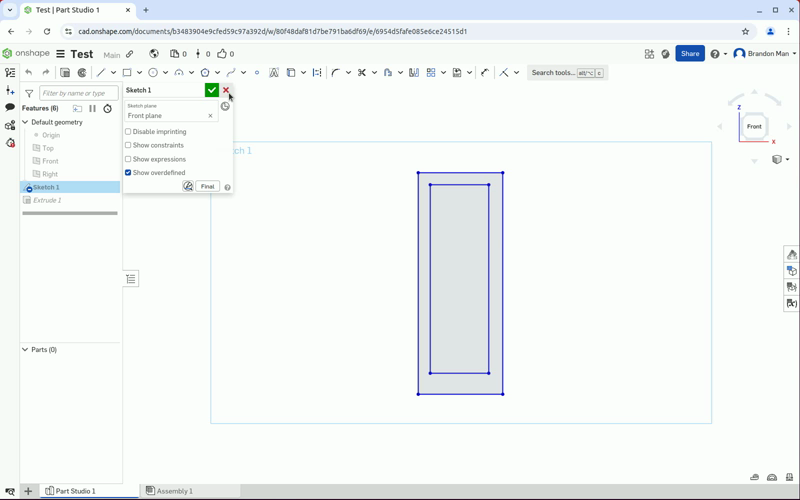
click(229, 92)
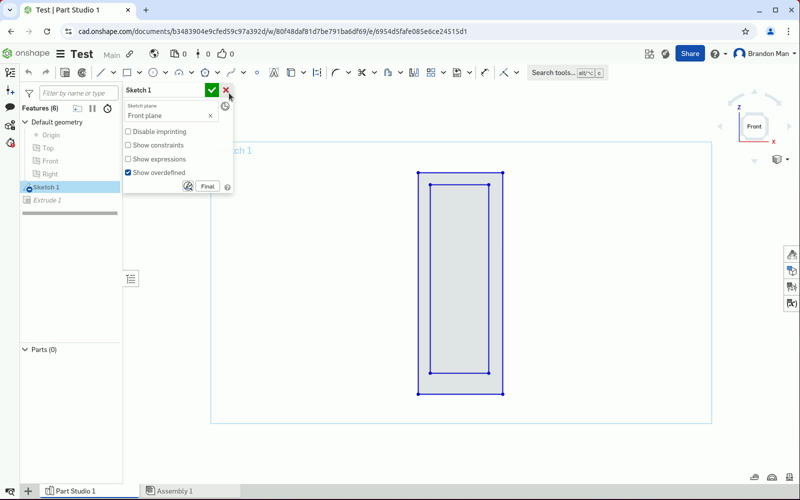
key(shift+s)
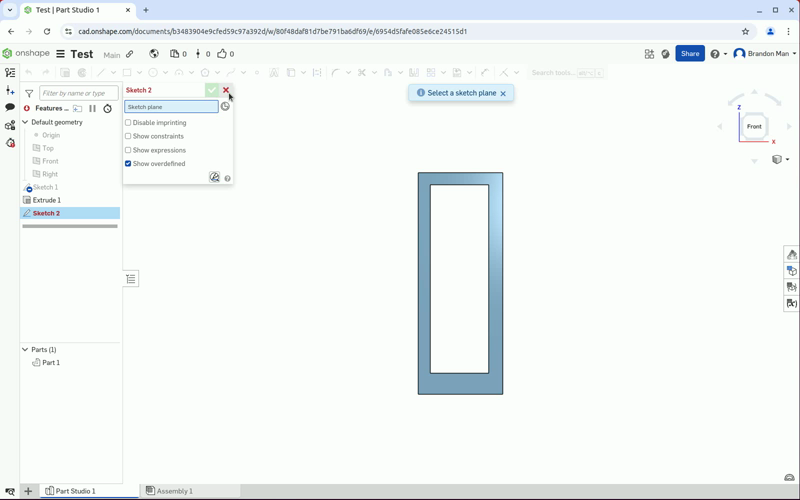
mouse_move(73, 163)
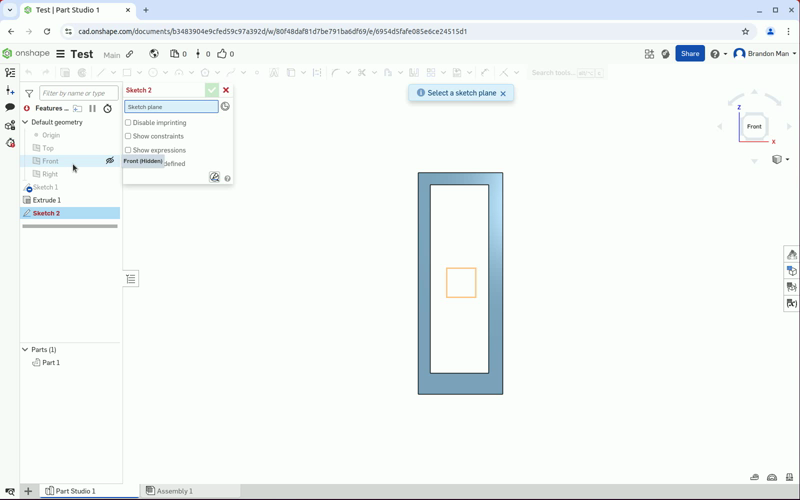
click(73, 163)
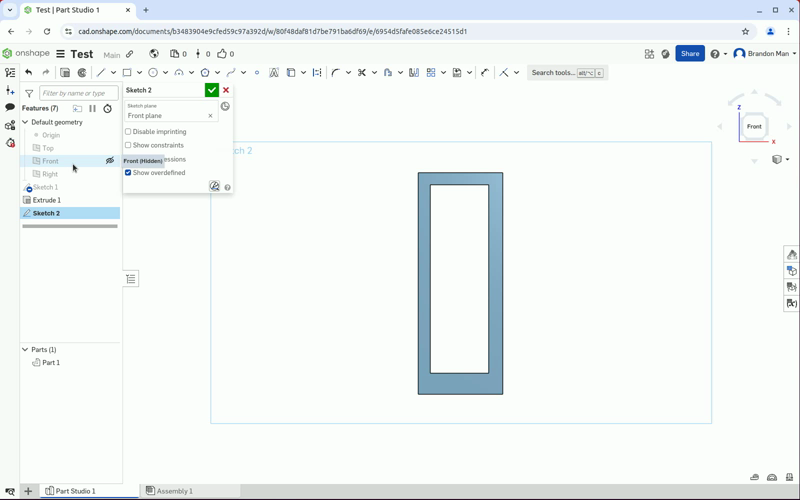
mouse_move(73, 352)
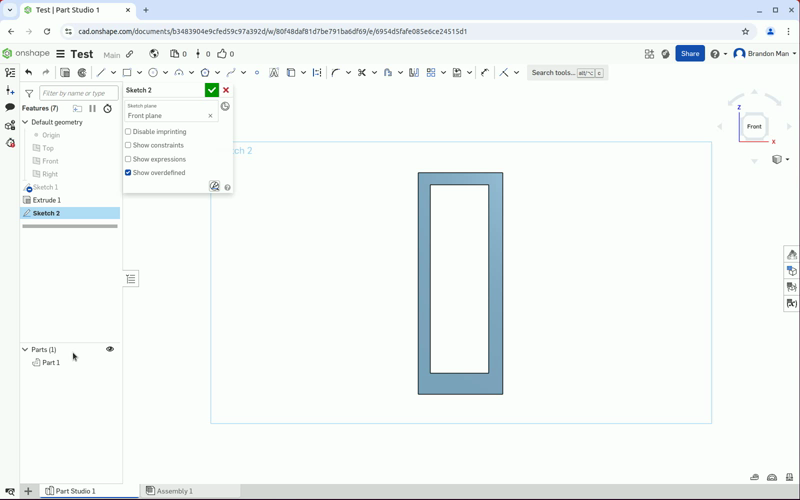
key(y)
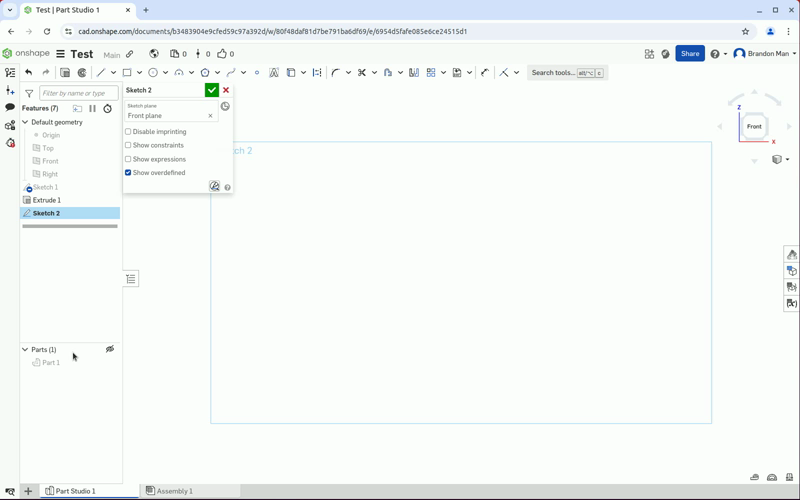
key(l)
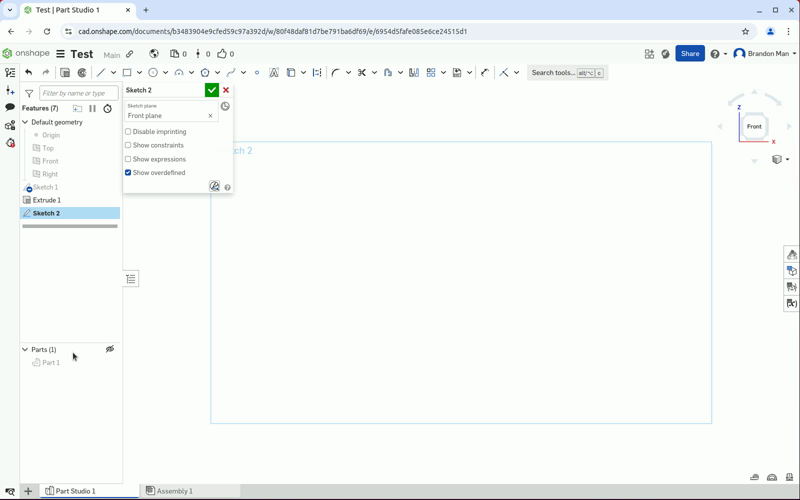
key_down(shift)
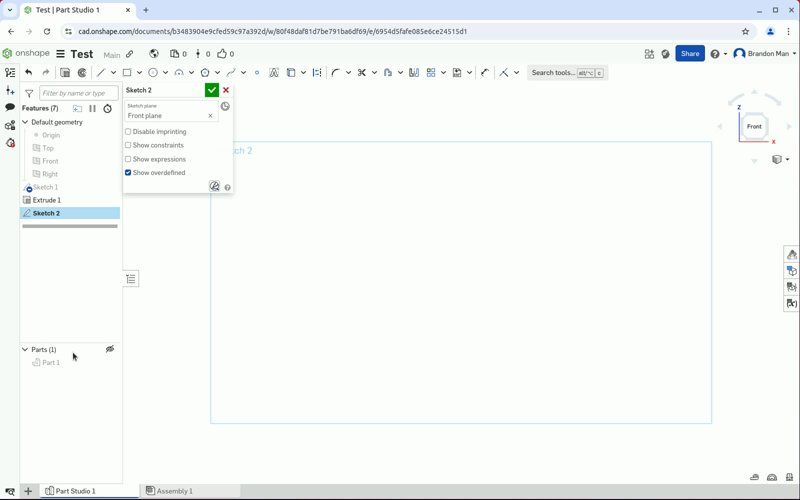
mouse_move(431, 373)
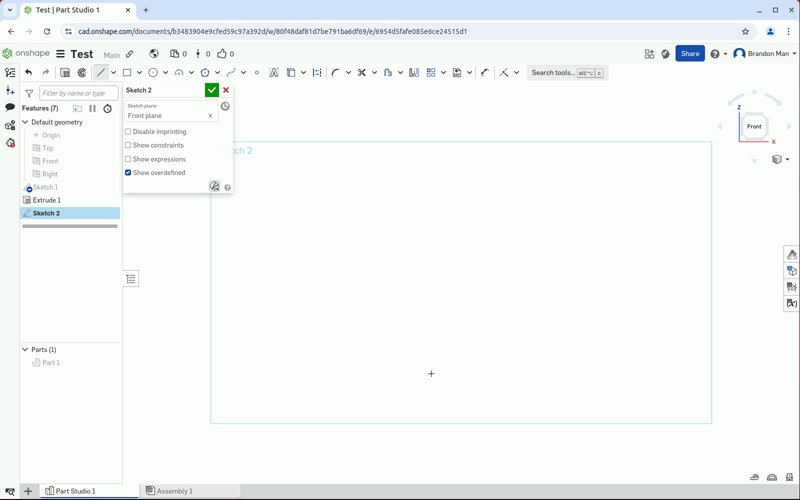
click(431, 373)
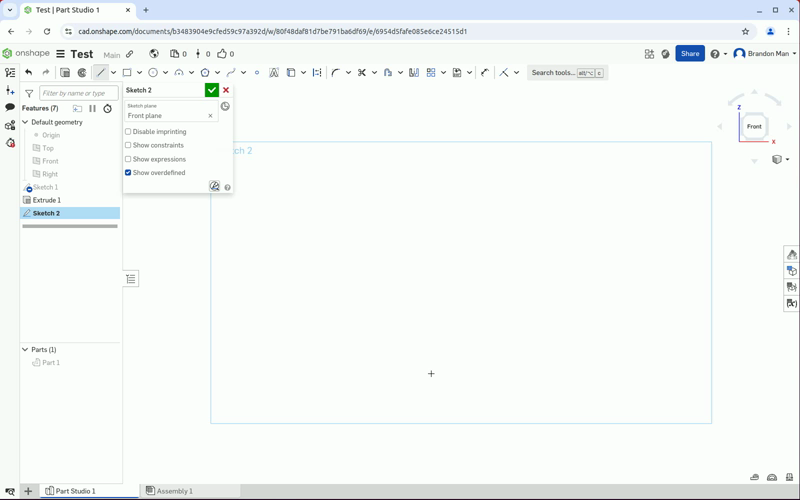
key_up(shift)
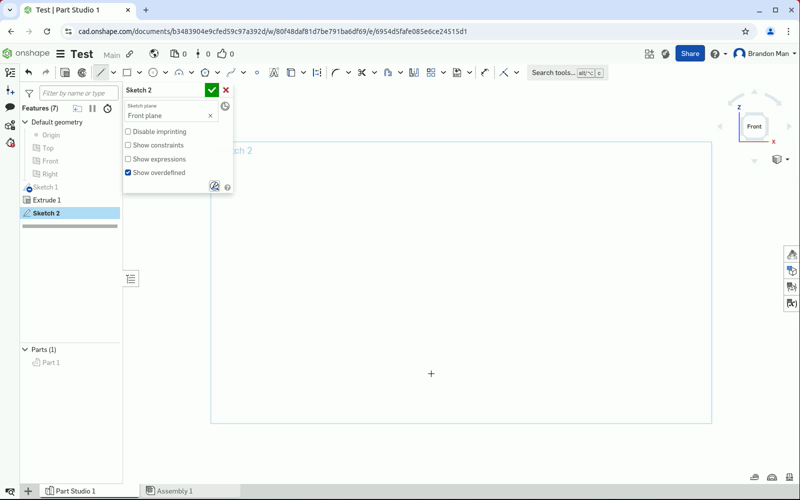
key_down(shift)
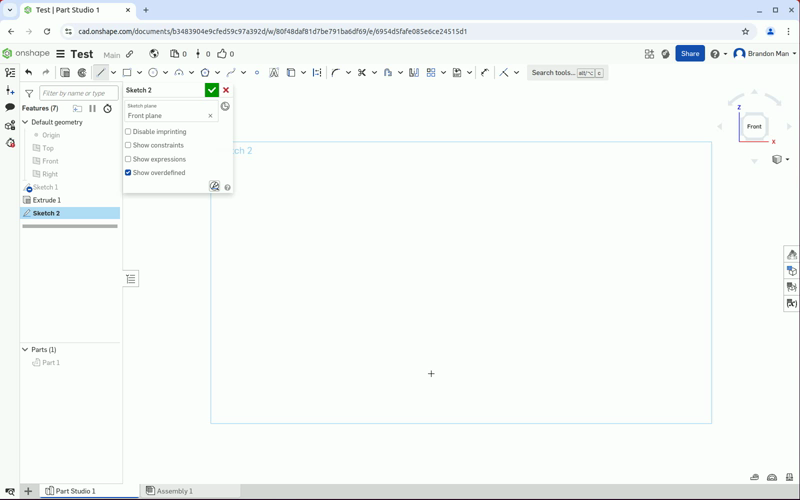
mouse_move(461, 373)
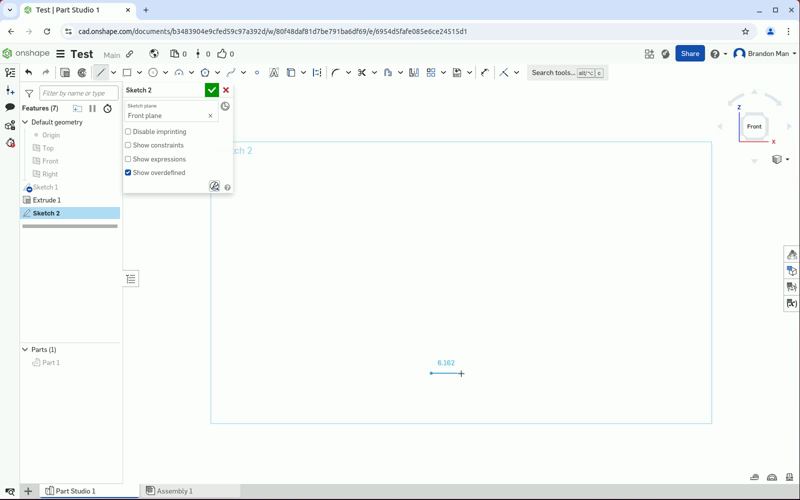
mouse_move(489, 373)
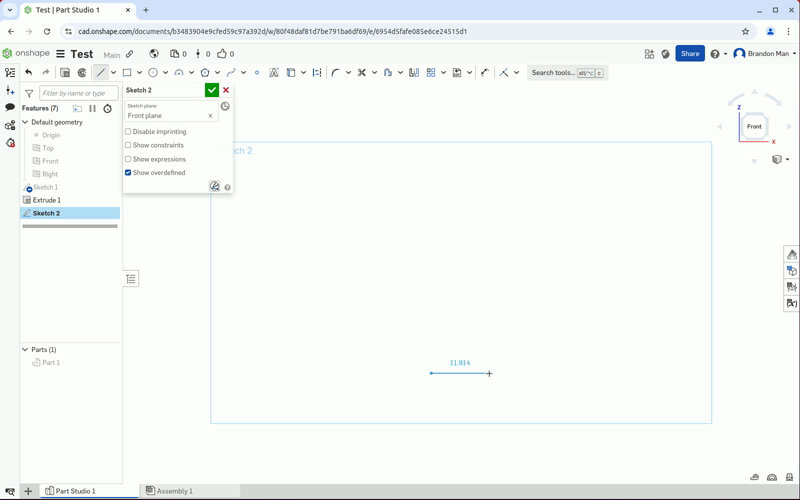
click(489, 373)
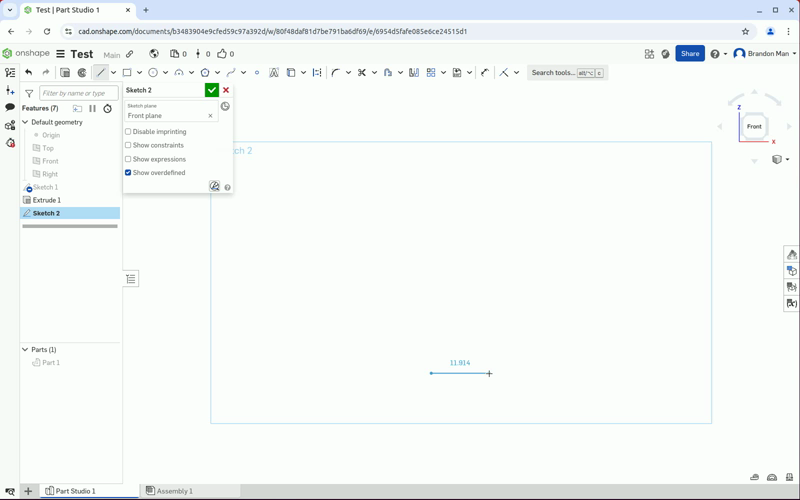
key_up(shift)
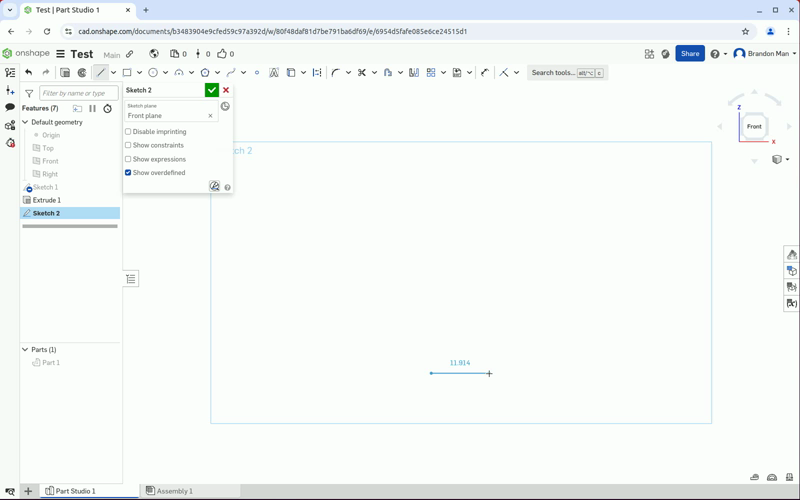
key_down(shift)
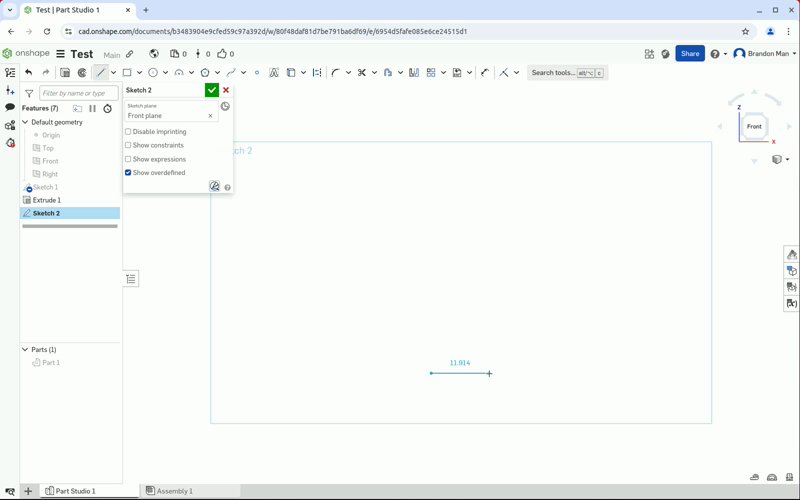
mouse_move(489, 185)
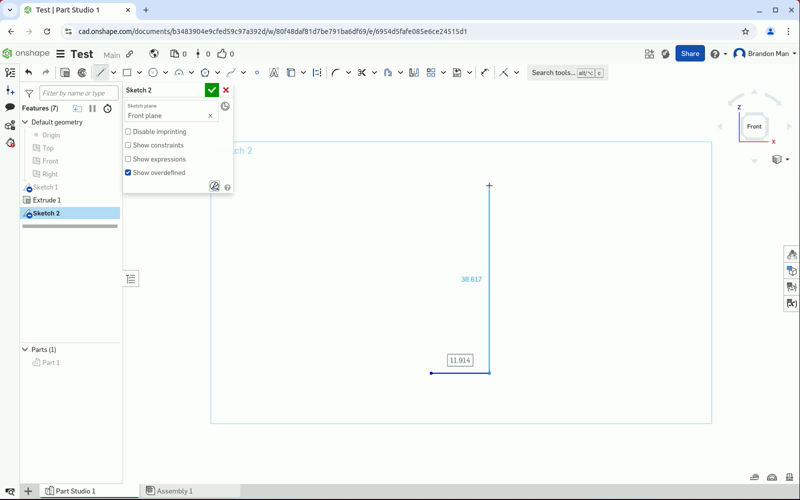
click(489, 185)
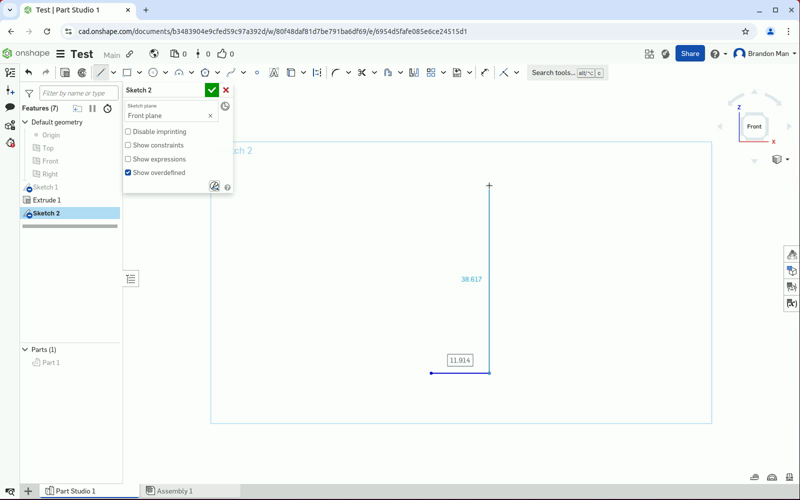
key_up(shift)
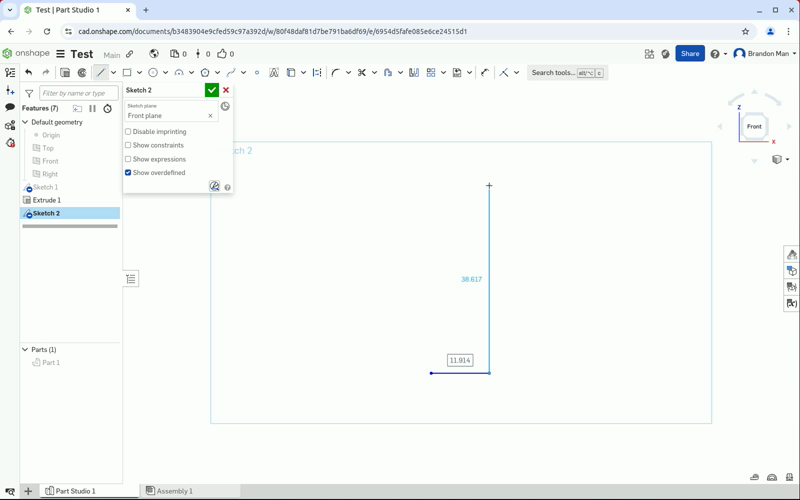
key_down(shift)
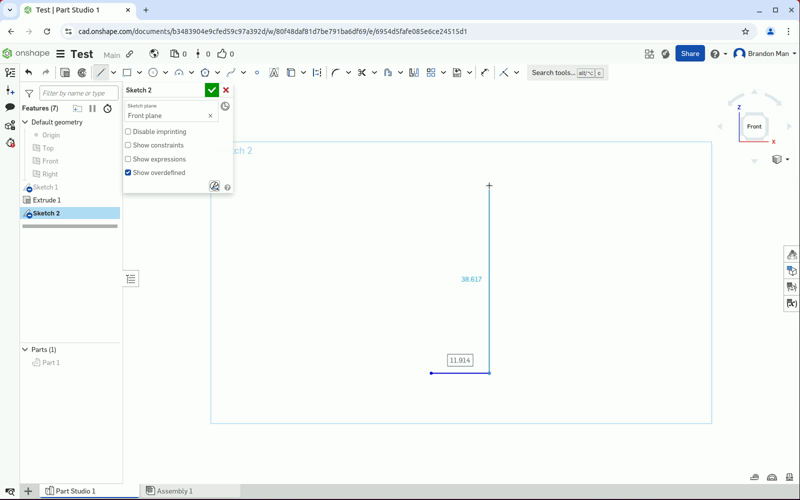
mouse_move(519, 185)
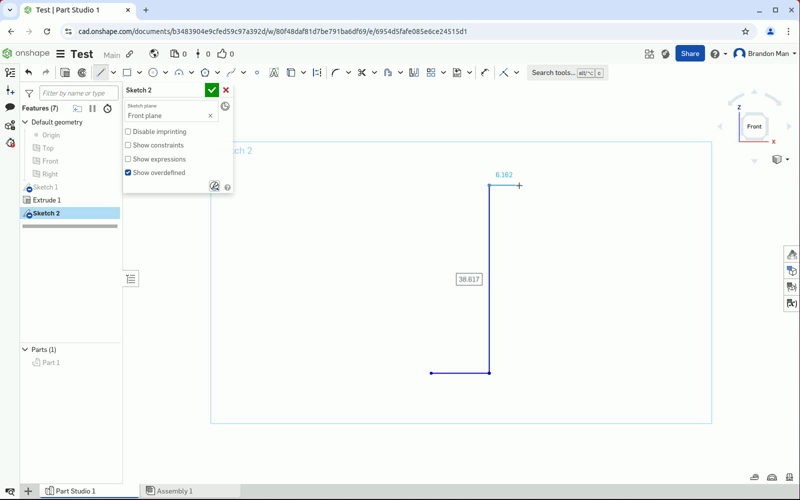
mouse_move(431, 185)
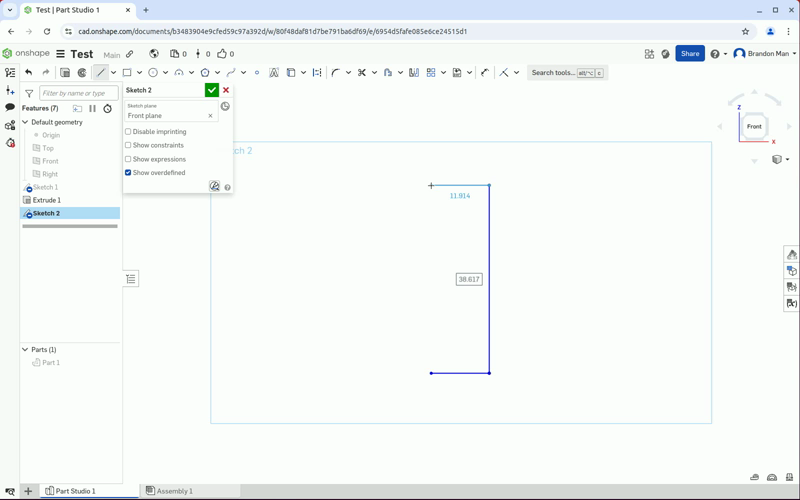
click(431, 185)
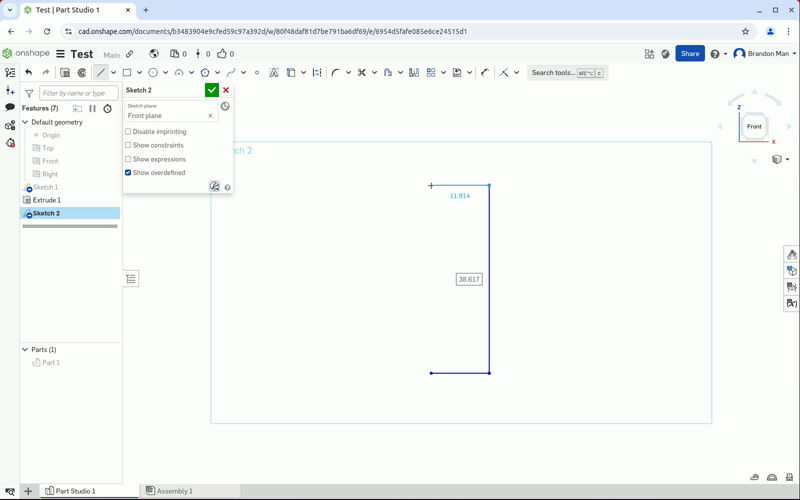
key_up(shift)
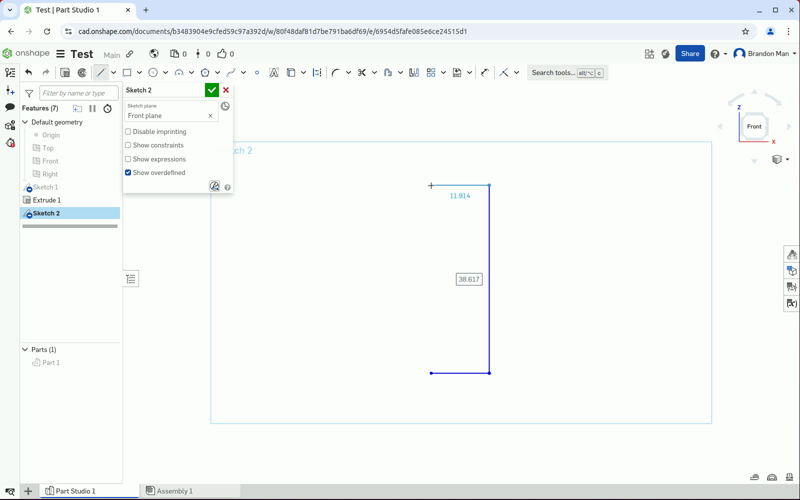
key_down(shift)
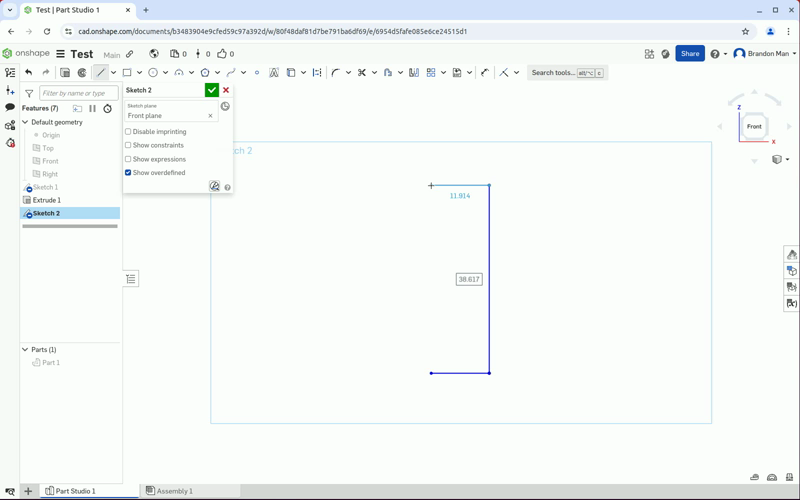
mouse_move(431, 373)
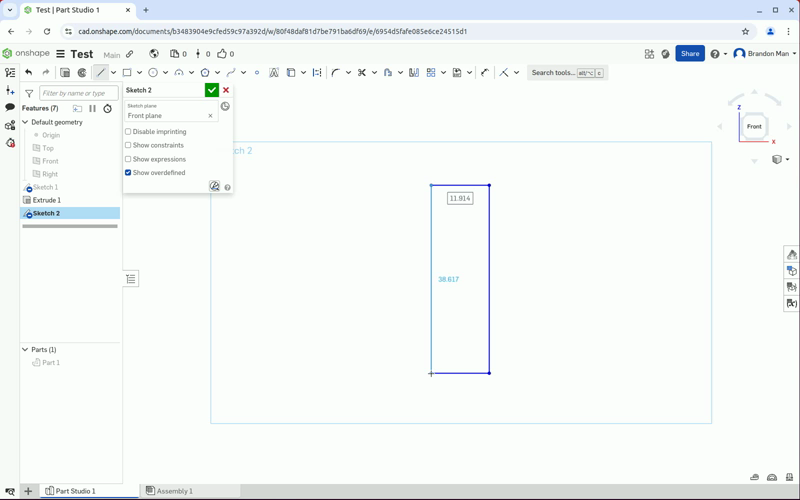
key_up(shift)
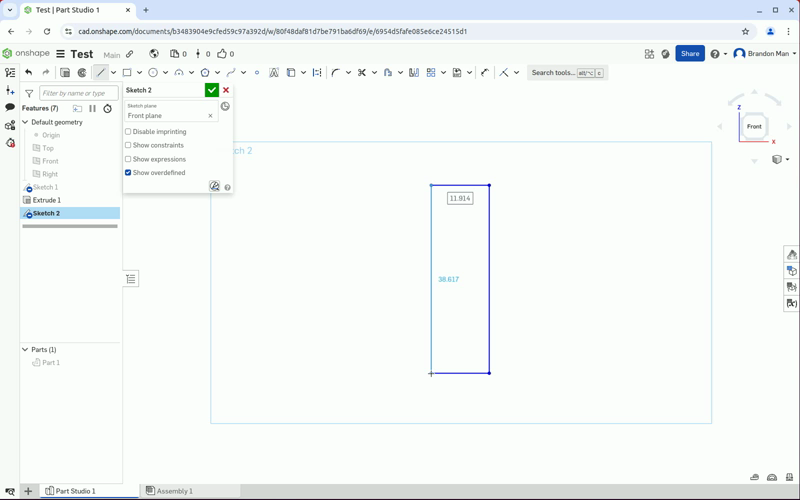
click(431, 373)
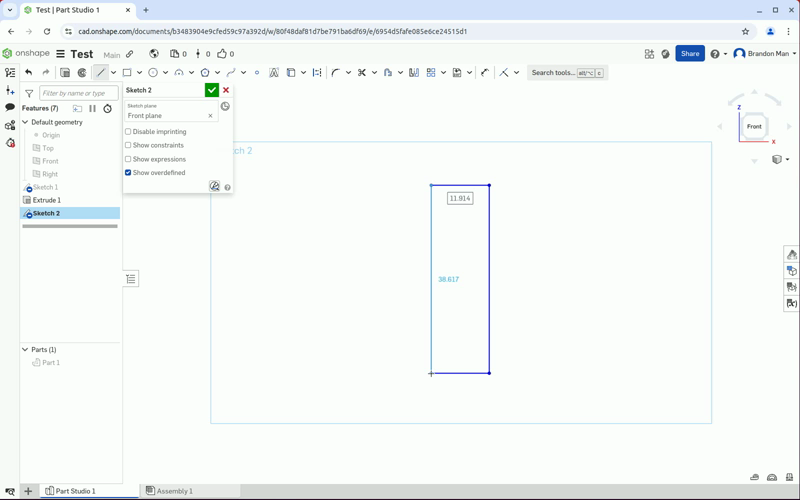
key(esc)
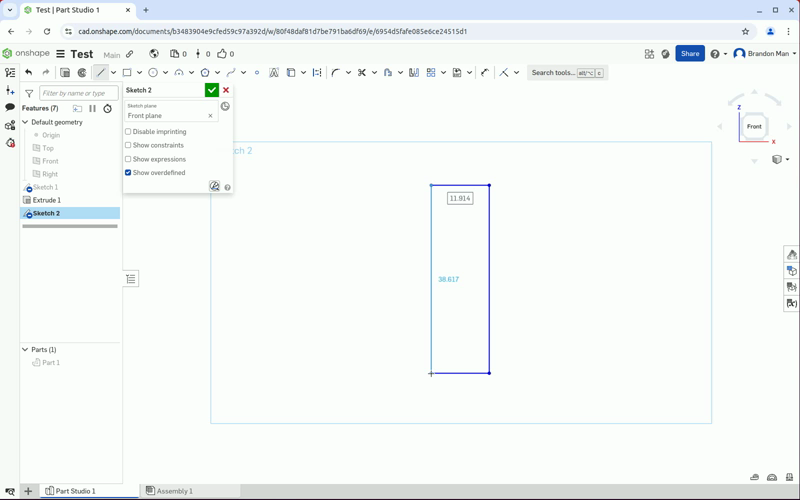
mouse_move(454, 282)
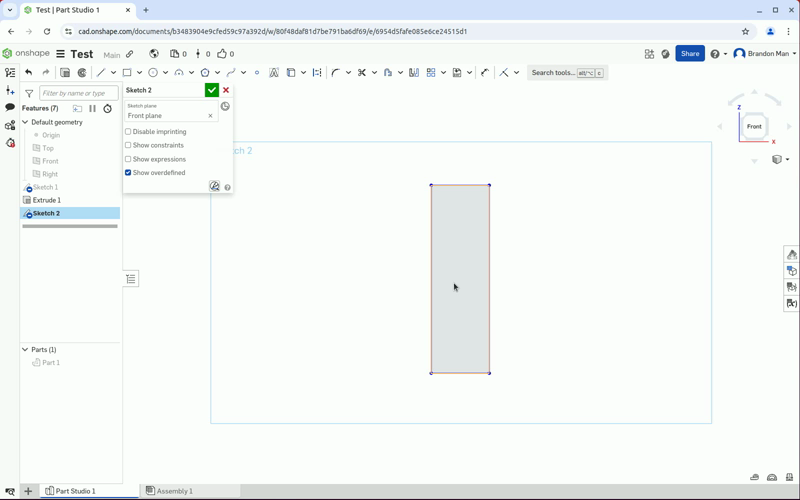
click(454, 282)
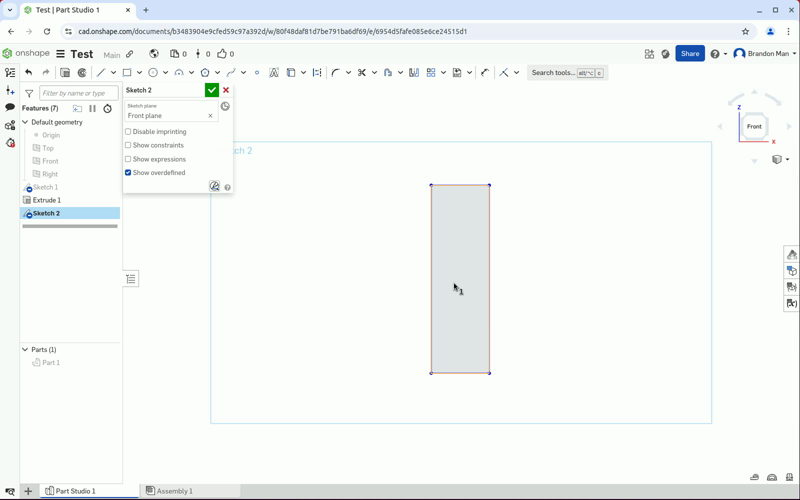
mouse_move(73, 352)
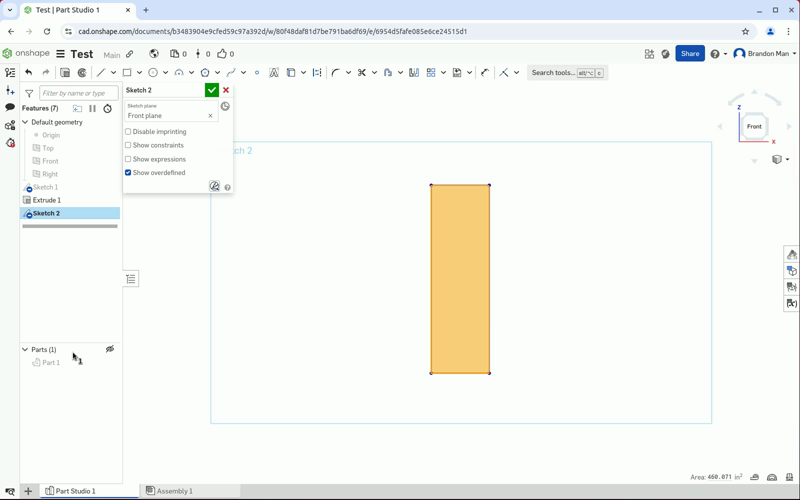
key(shift+y)
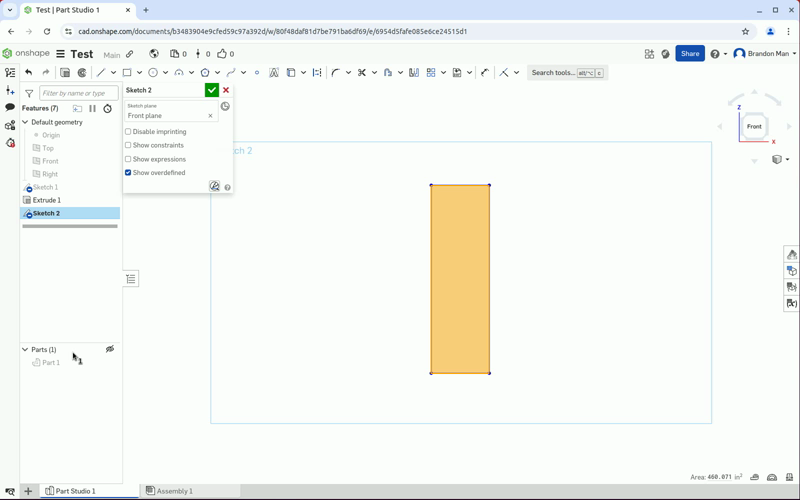
key(shift+e)
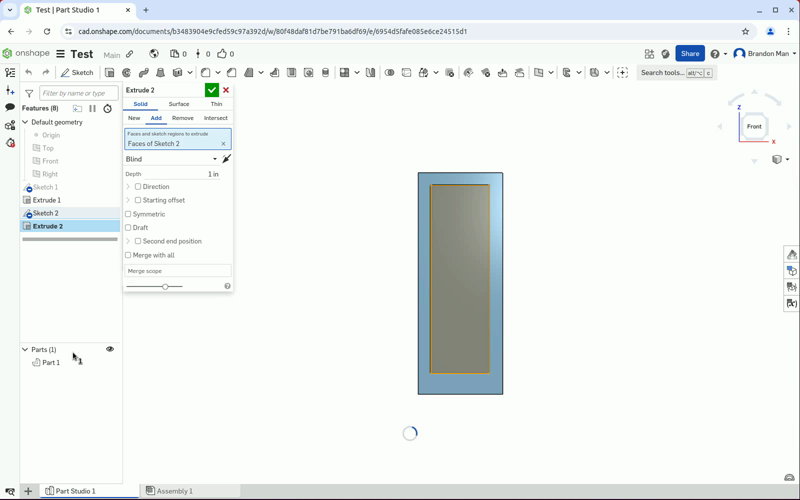
mouse_move(143, 106)
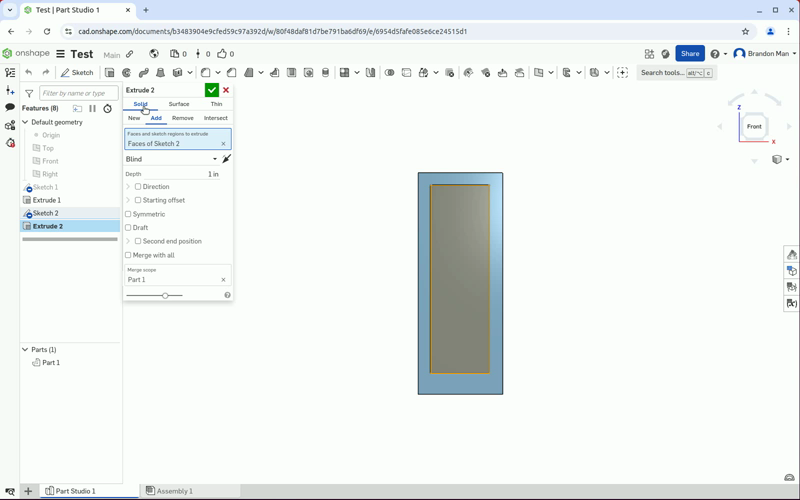
click(143, 106)
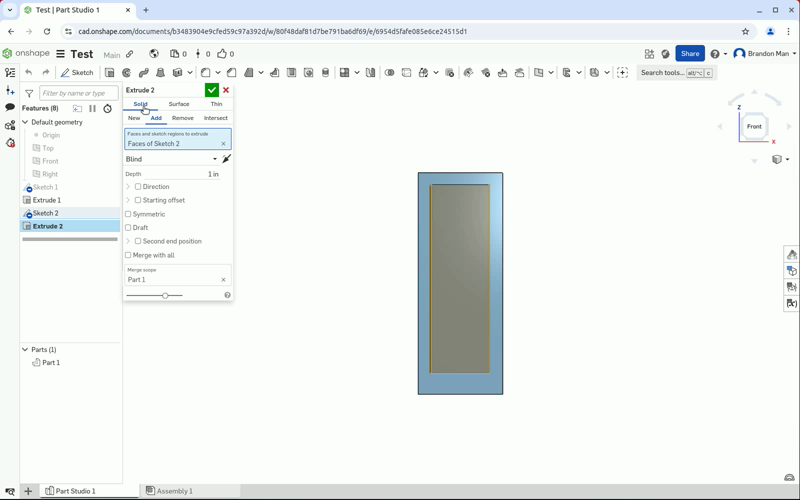
mouse_move(137, 120)
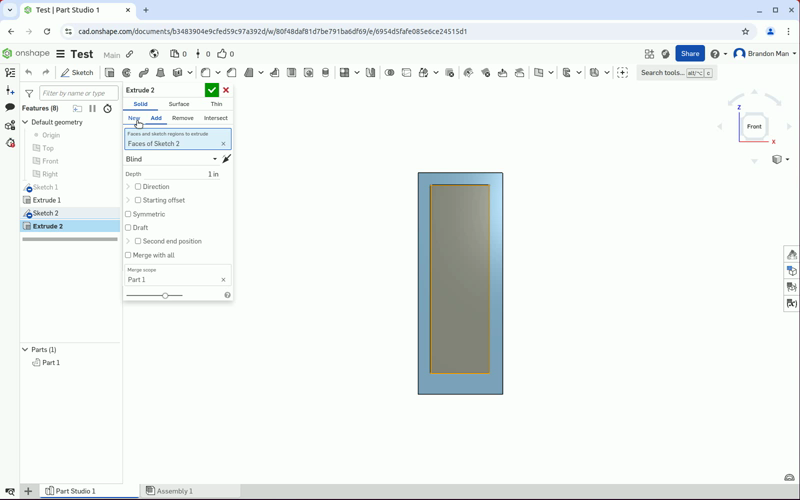
click(137, 120)
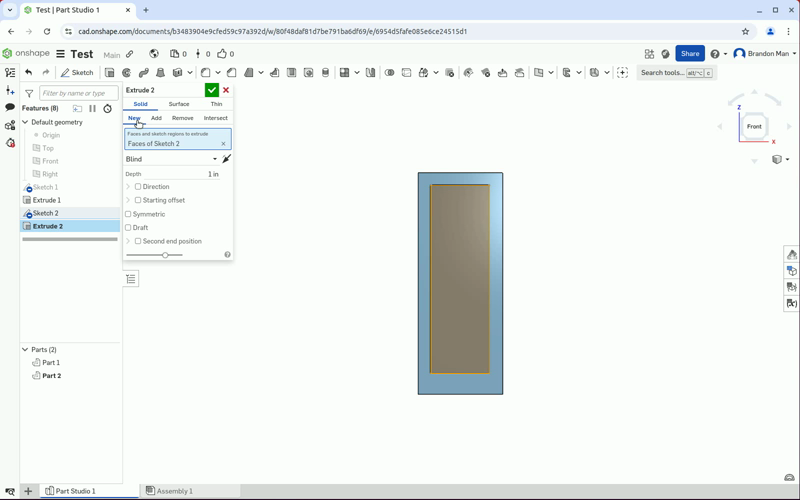
key(tab, 4)
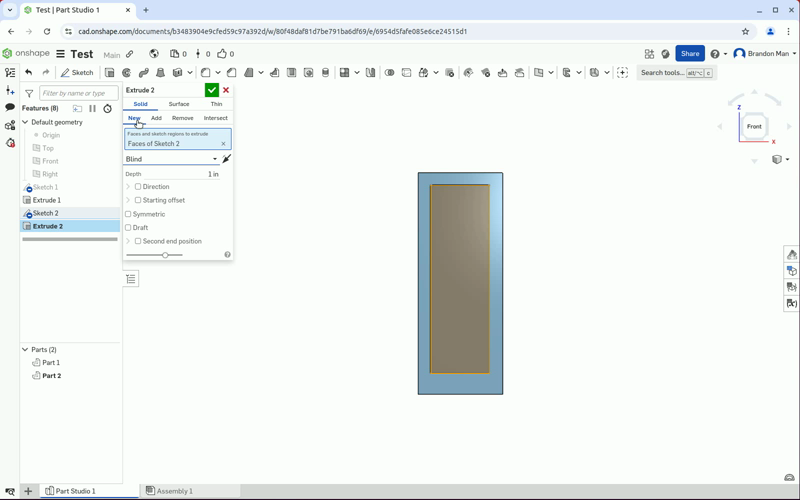
text(-0.241)
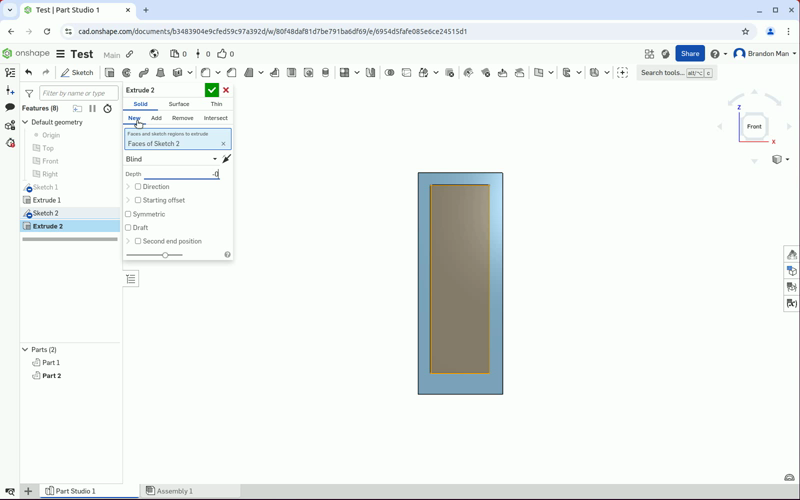
key(tab, 3)
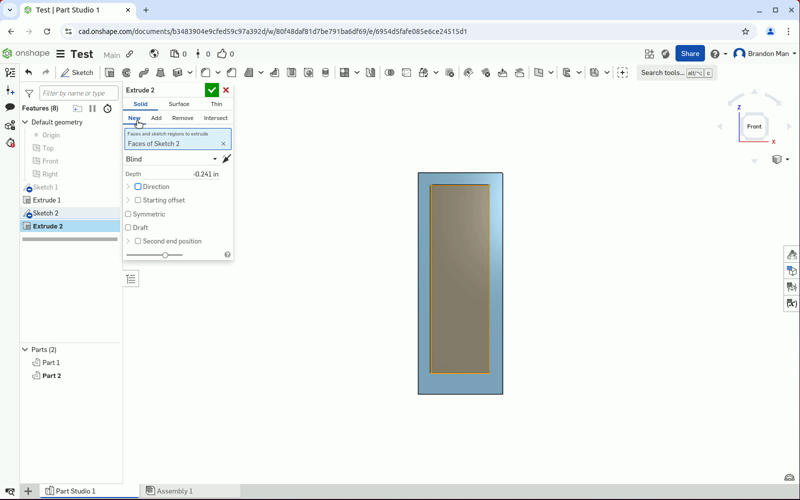
key(tab, 2)
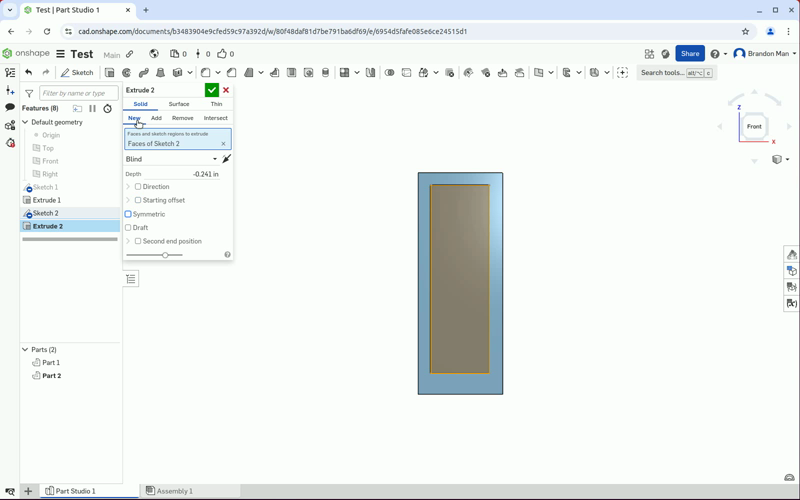
key(space)
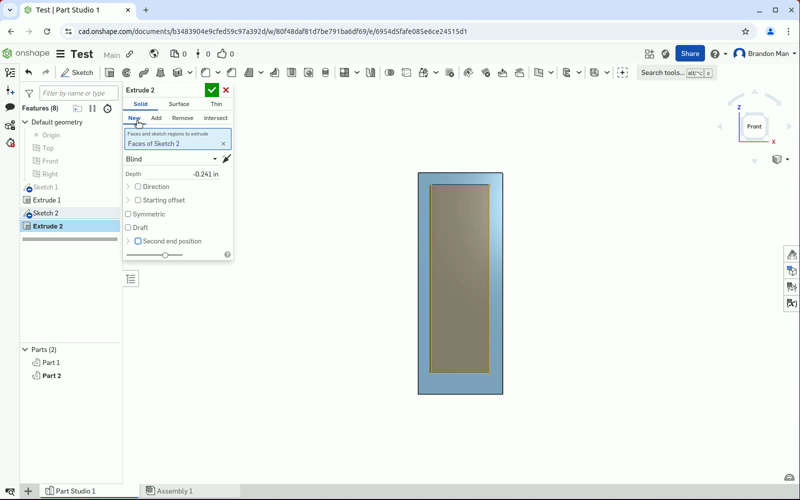
key(tab, 3)
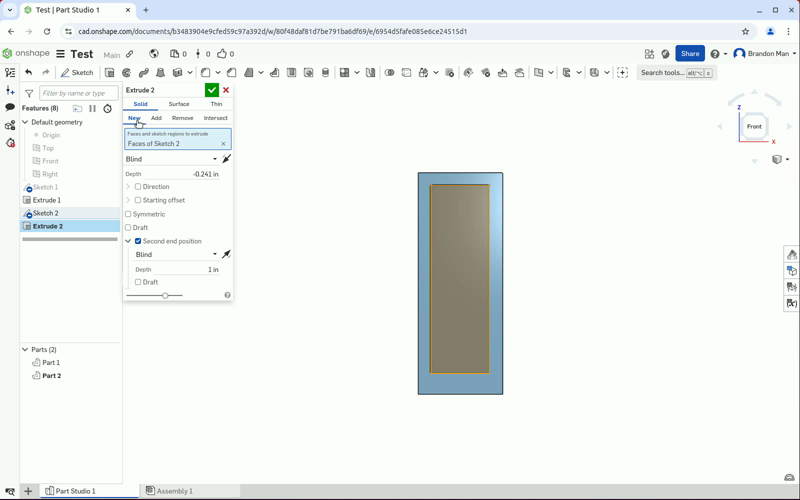
text(-0.241)
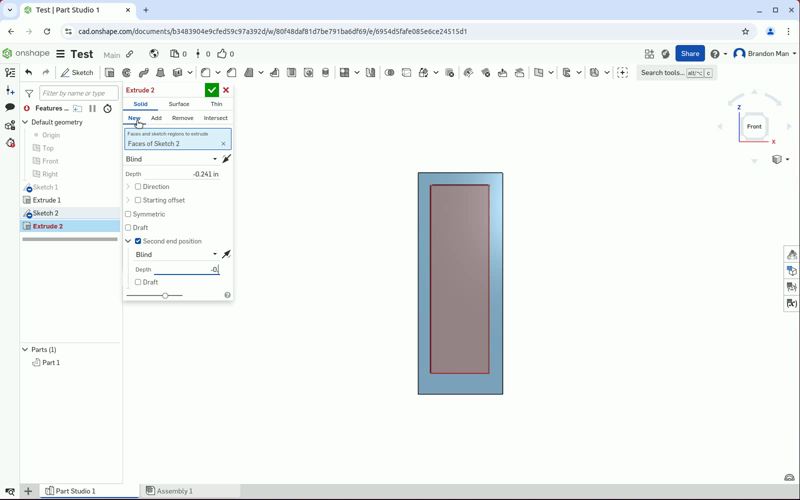
key(enter)
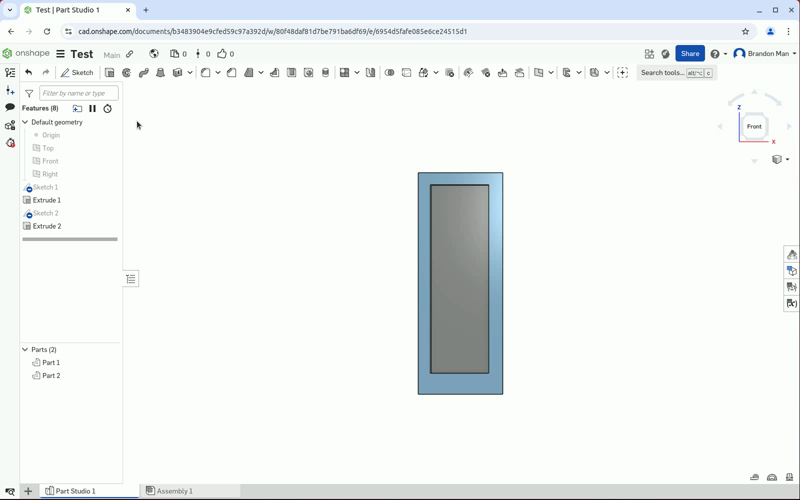
key(shift+h)
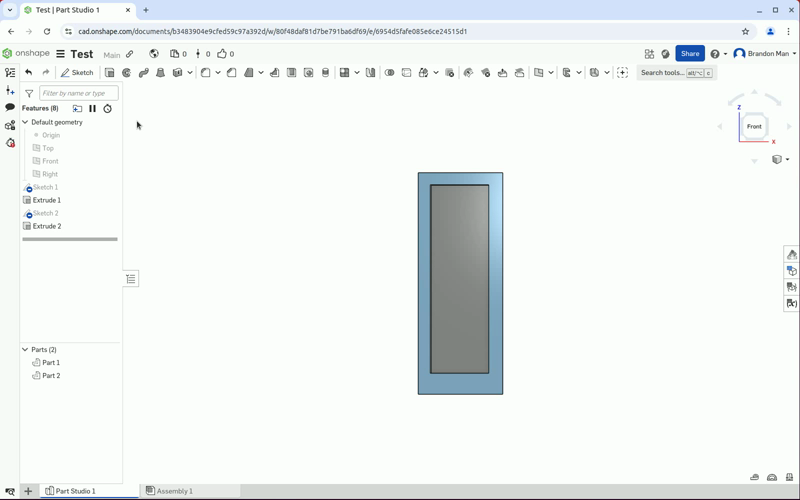
key(shift+h)
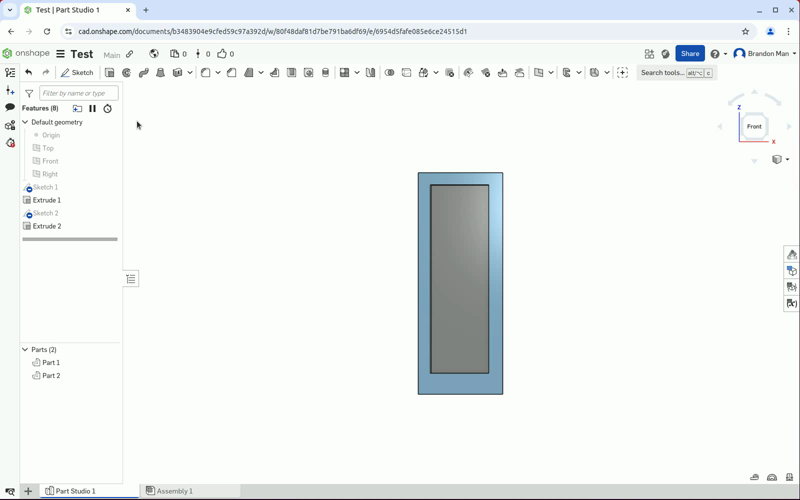
mouse_move(73, 189)
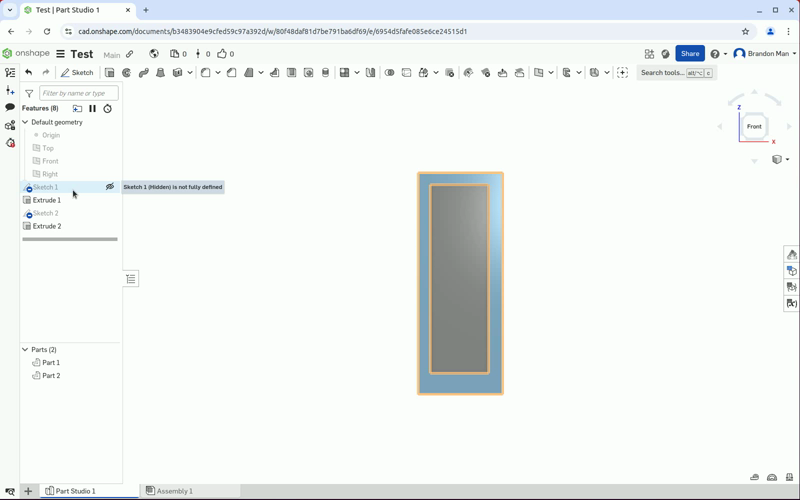
click(73, 189)
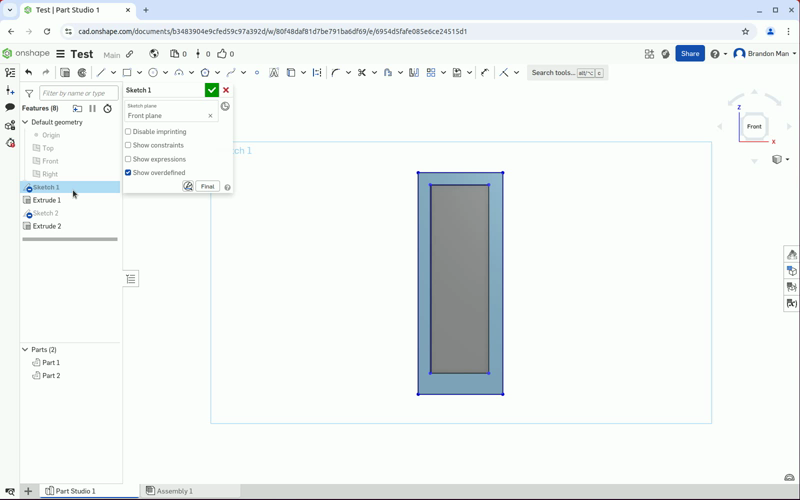
mouse_move(229, 92)
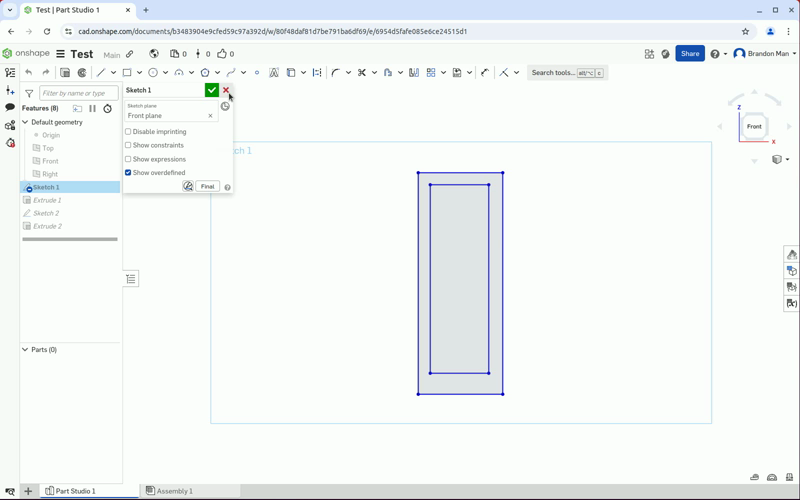
click(229, 92)
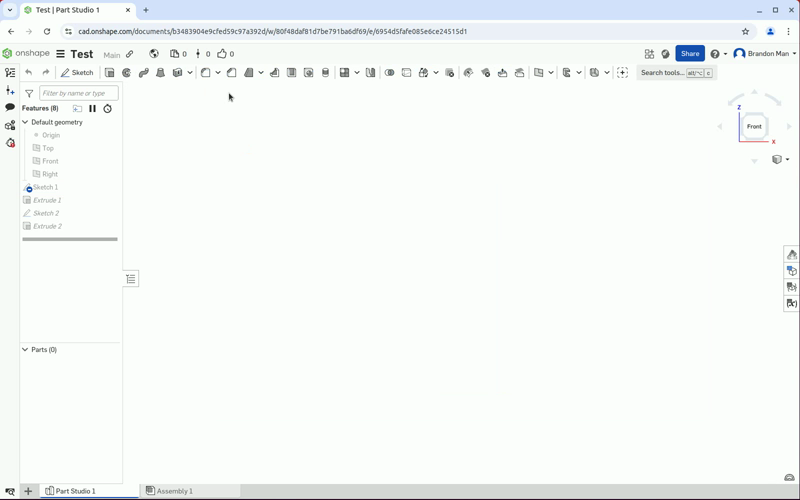
mouse_move(73, 352)
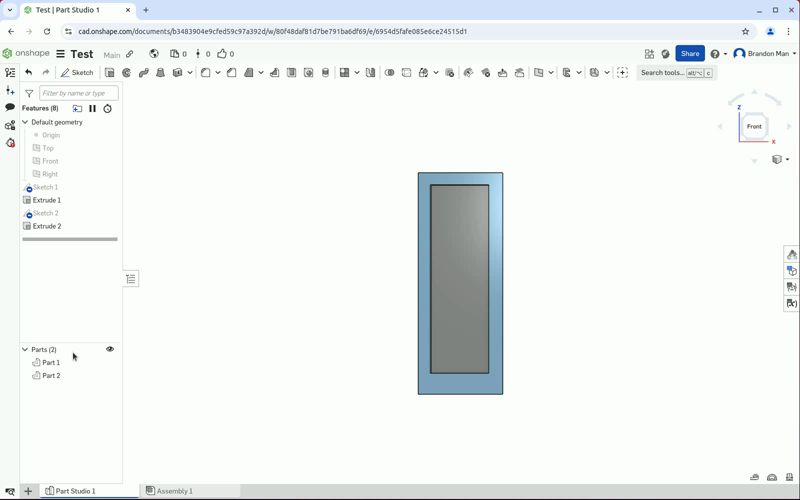
key(y)
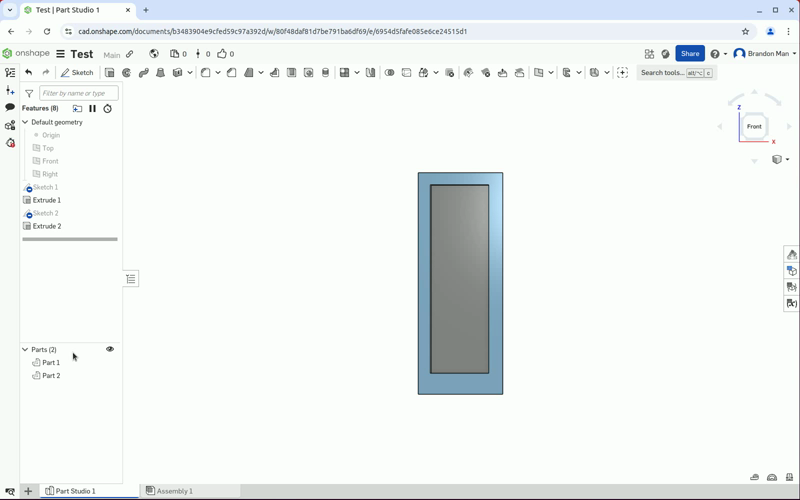
key(shift+p)
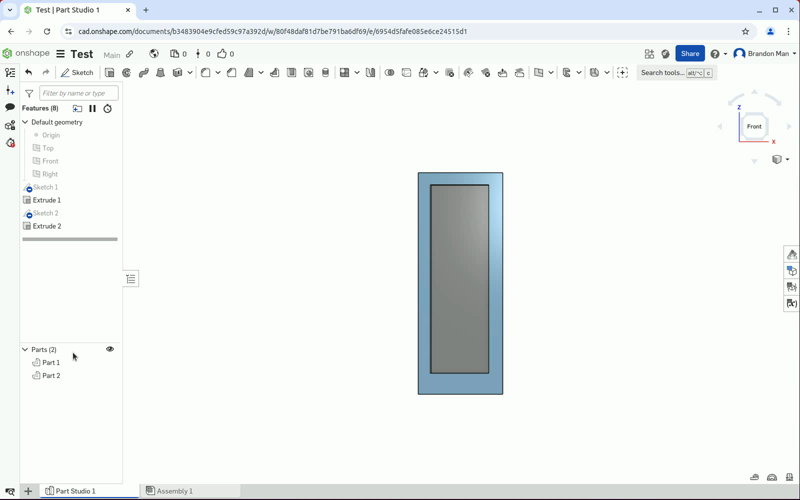
key(space)
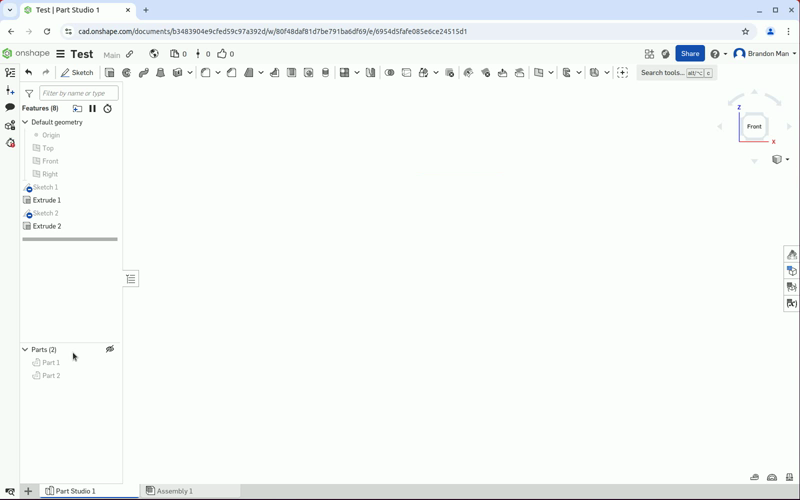
key_down(shift)
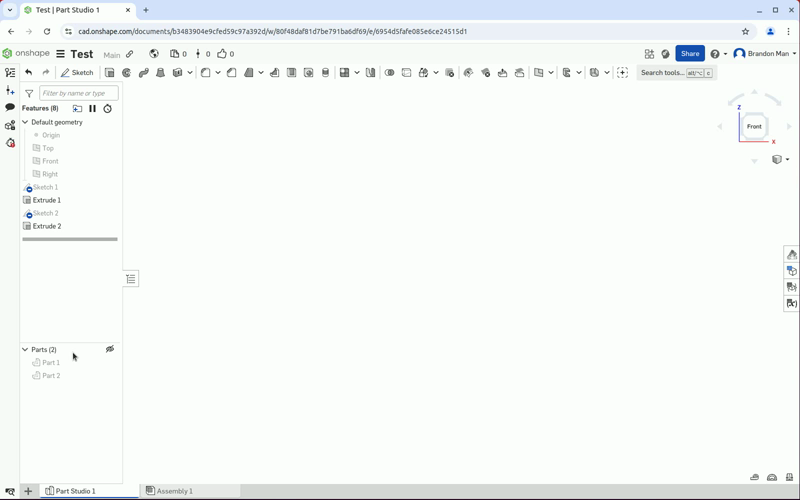
key(down)
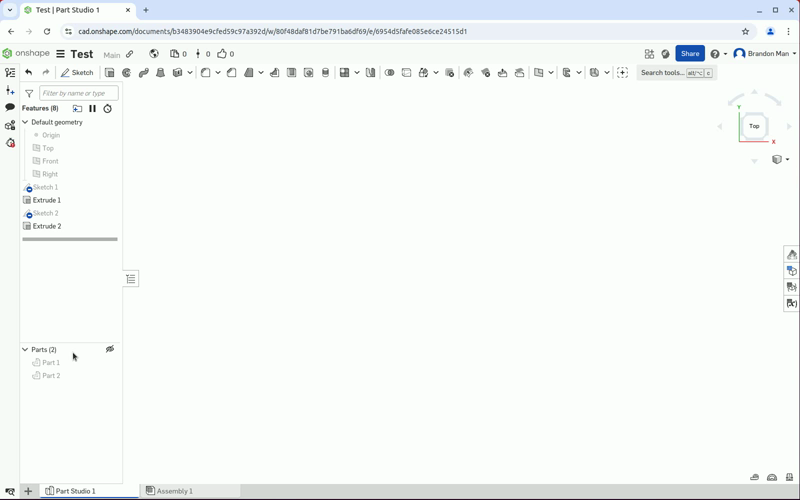
key_up(shift)
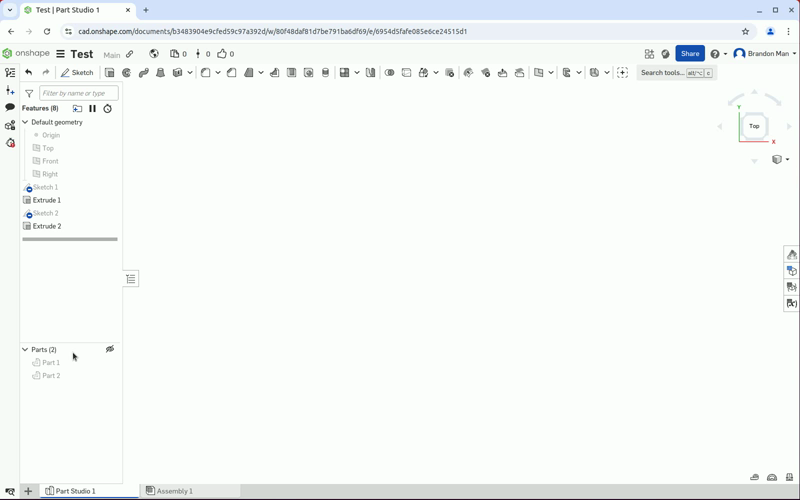
mouse_move(73, 352)
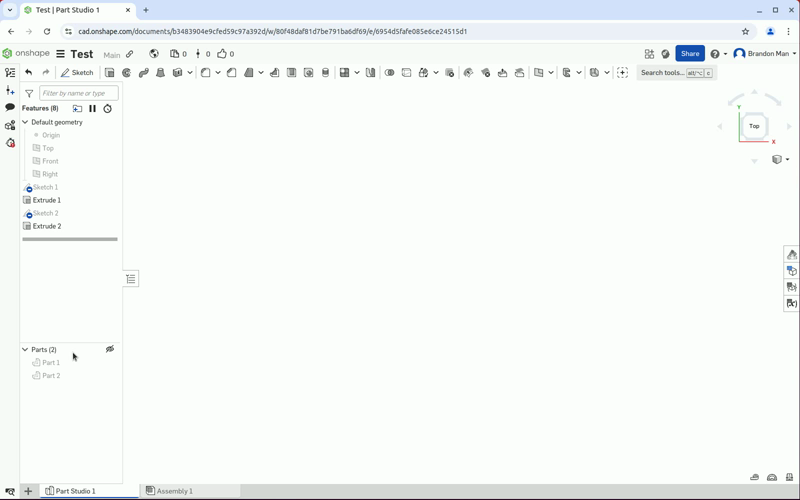
key(shift+y)
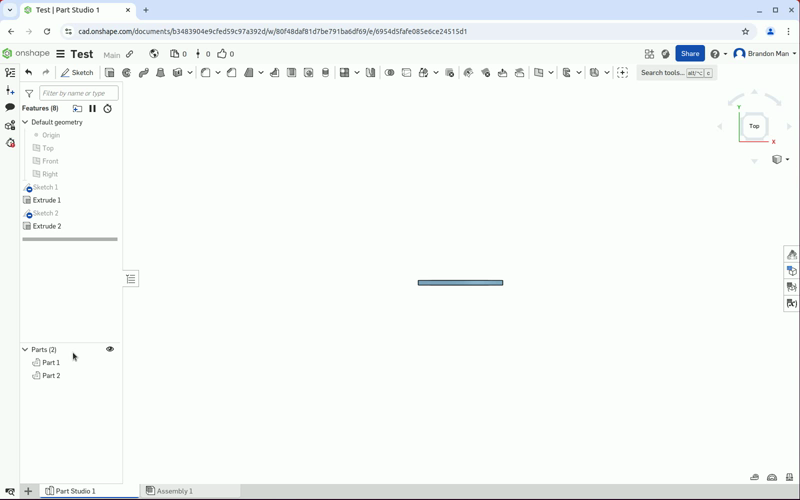
mouse_move(541, 75)
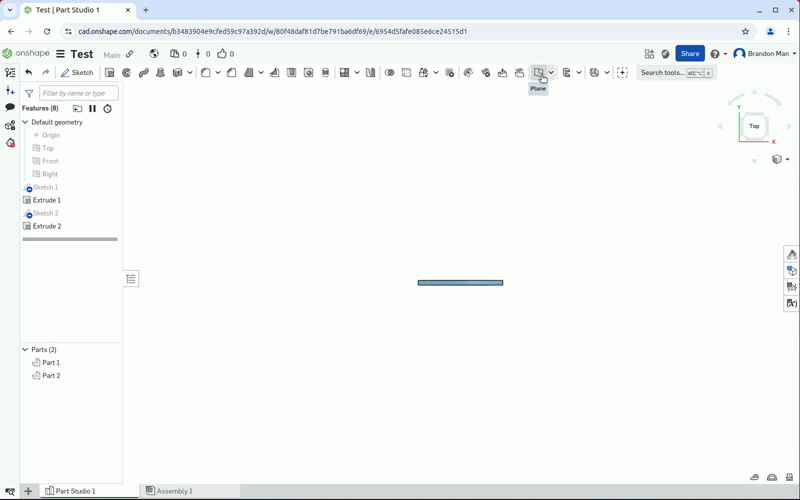
click(541, 75)
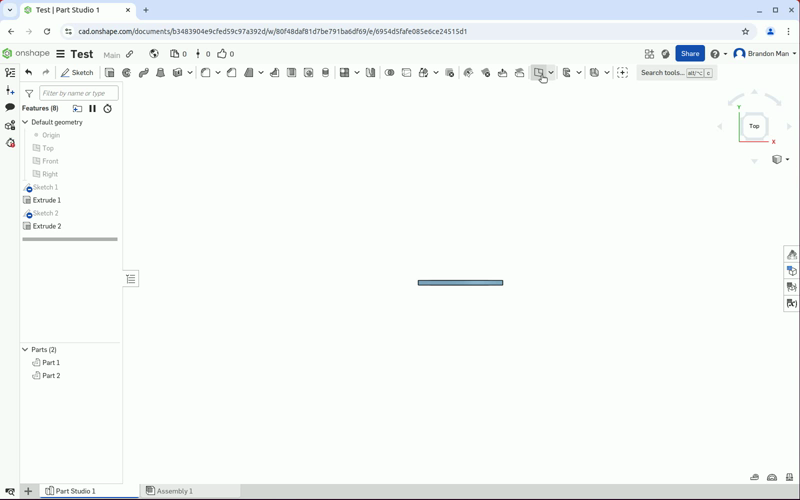
mouse_move(73, 150)
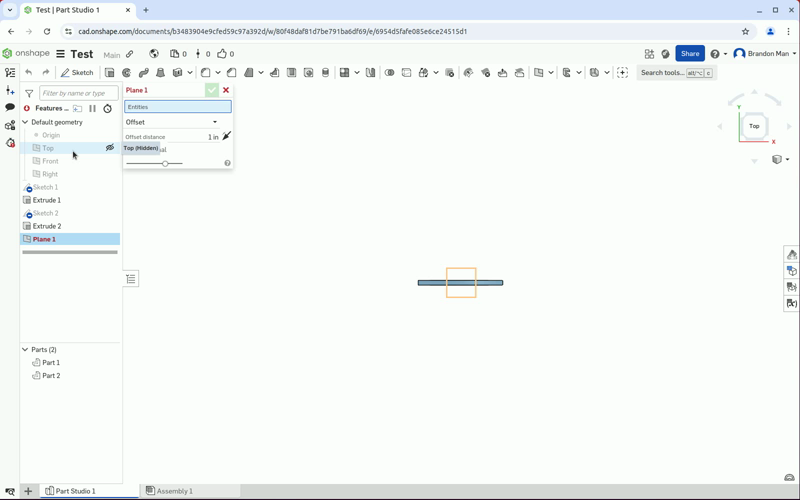
click(73, 150)
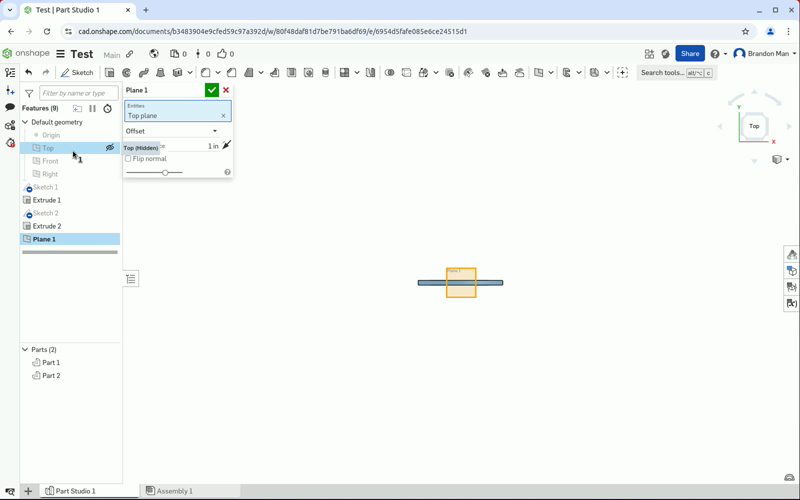
key(tab, 2)
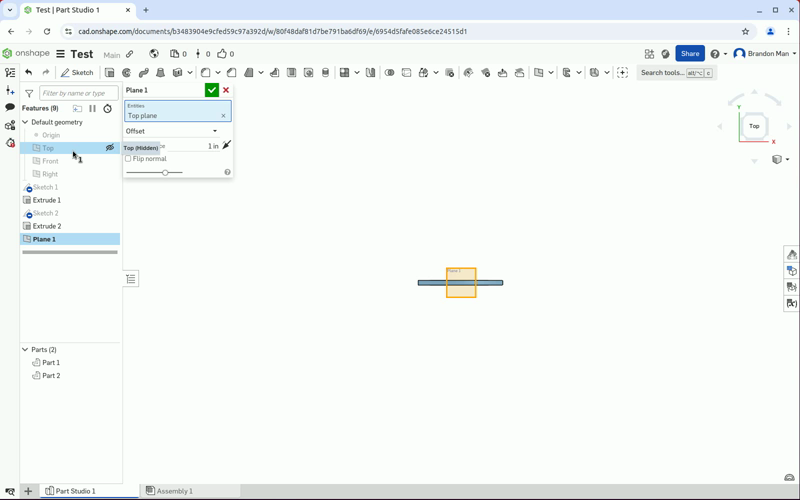
text(22.862)
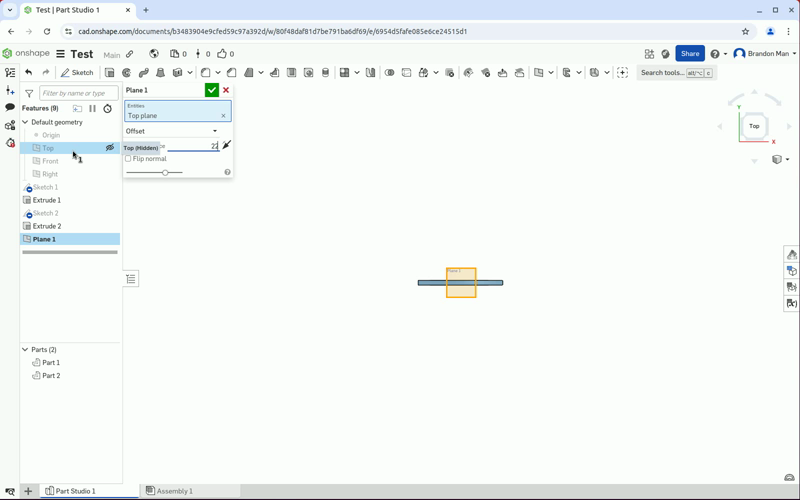
key(enter, 2)
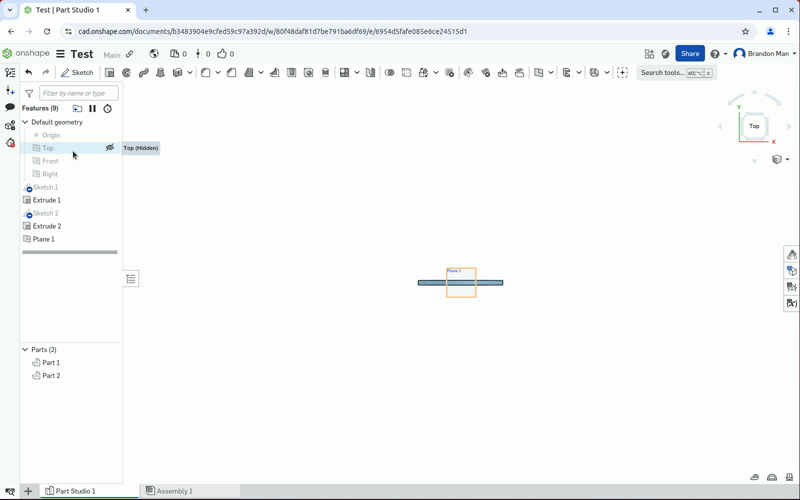
key(shift+s)
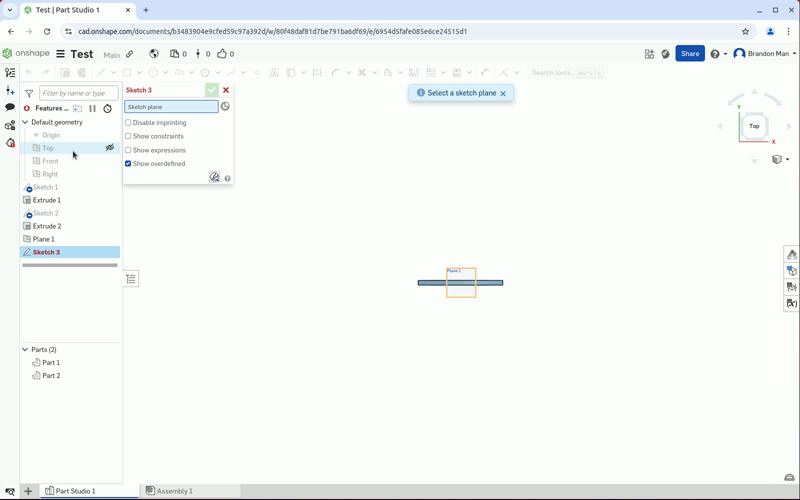
mouse_move(73, 241)
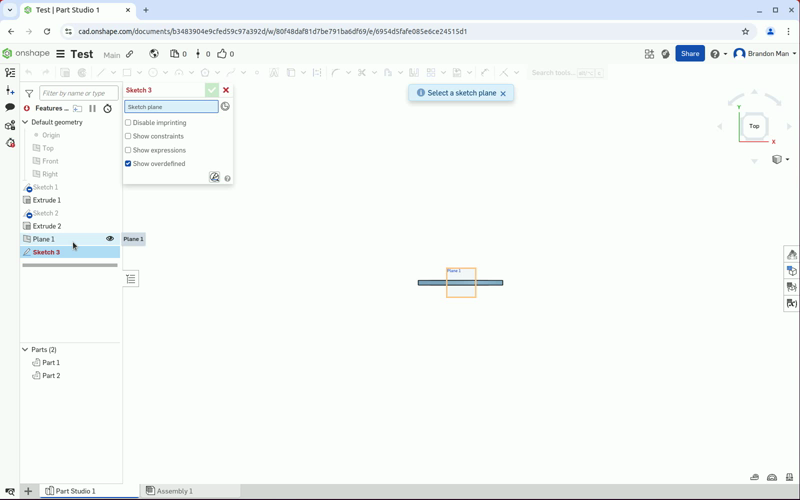
click(73, 241)
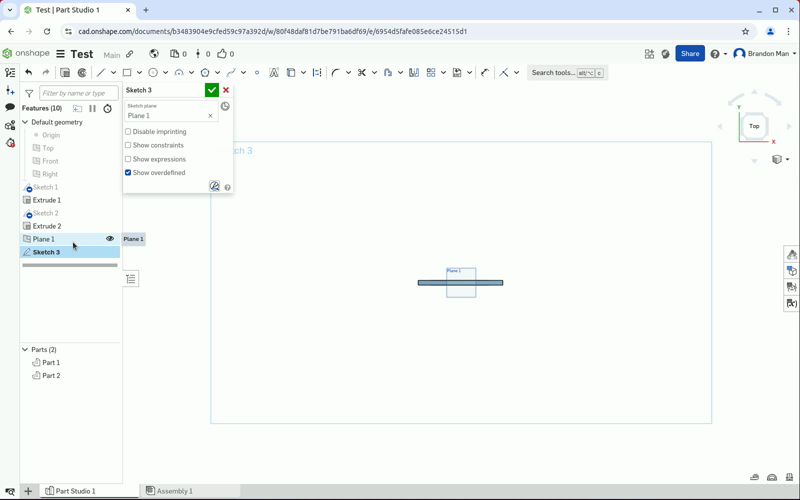
mouse_move(73, 352)
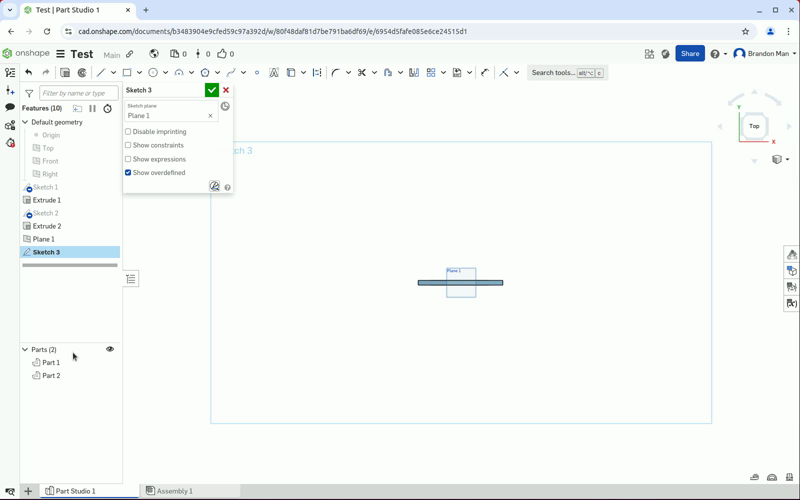
key(y)
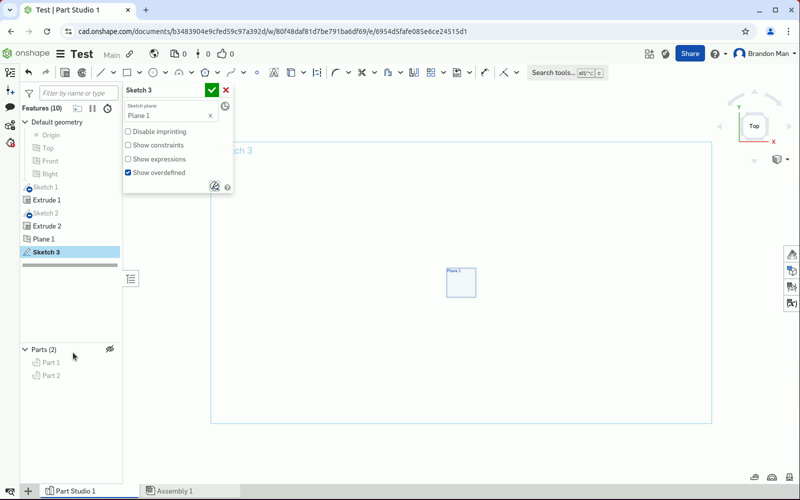
key(c)
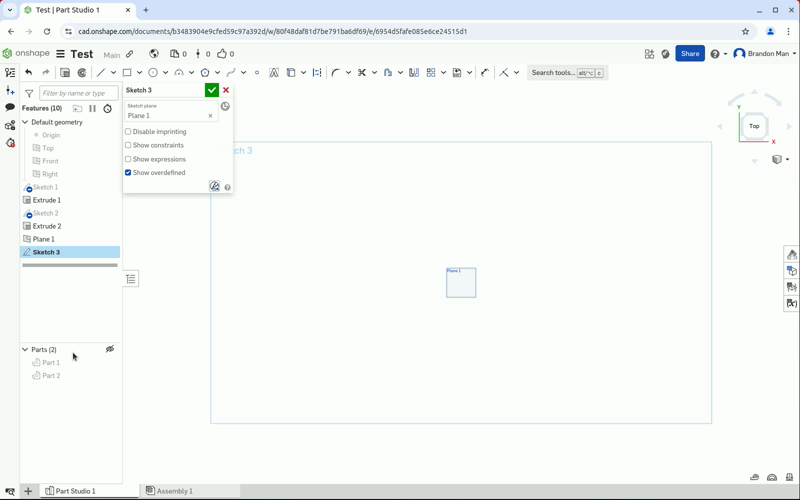
key_down(shift)
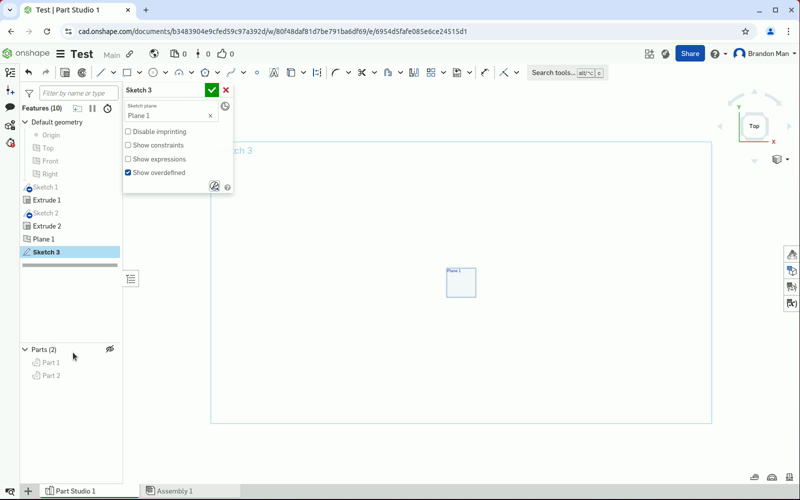
mouse_move(500, 282)
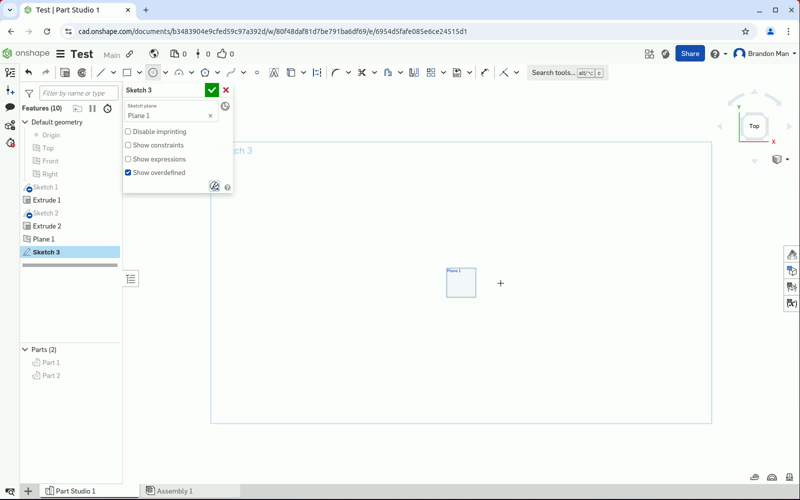
click(500, 282)
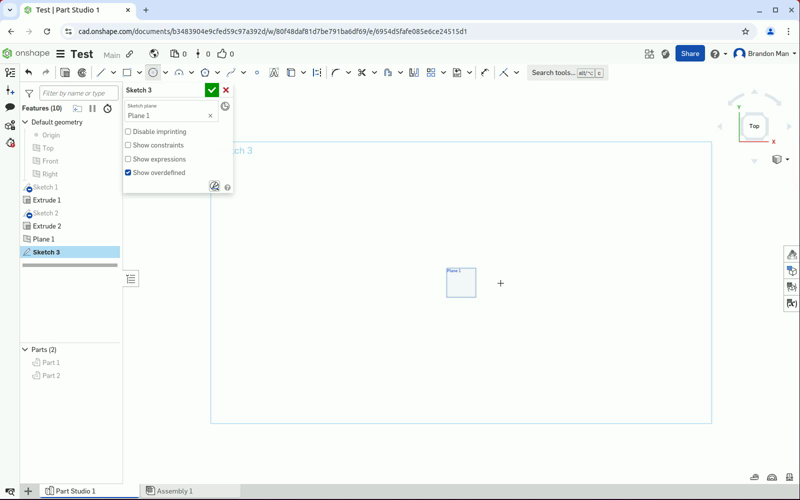
key_up(shift)
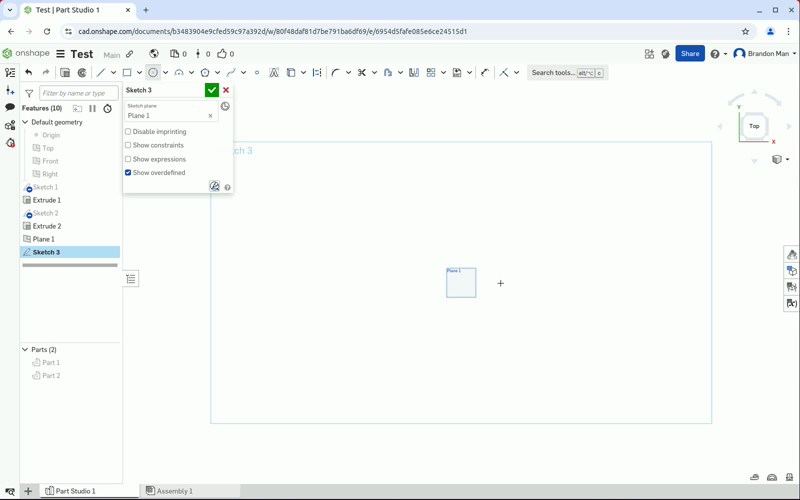
mouse_move(501, 282)
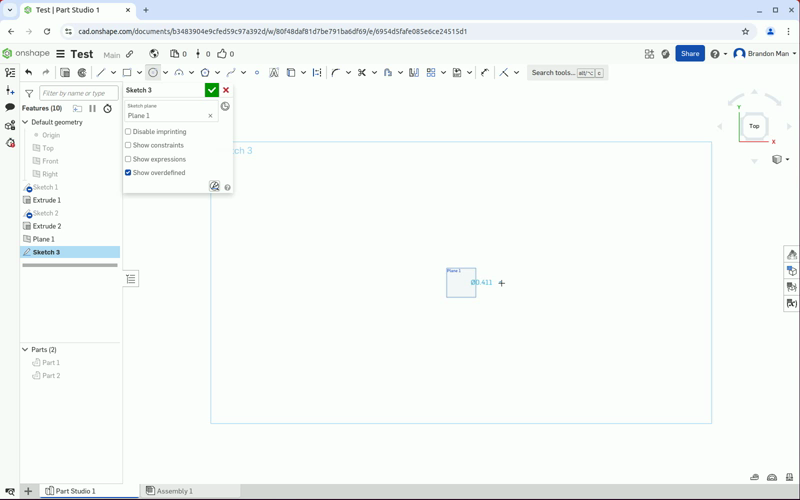
scroll(6)
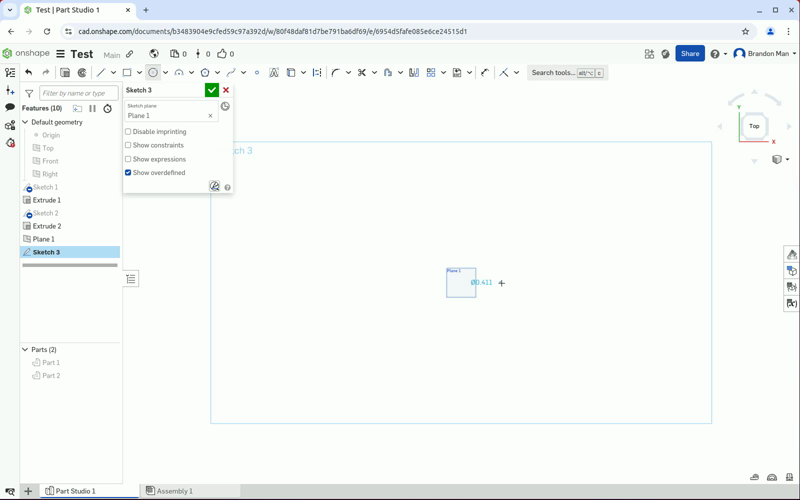
scroll(6)
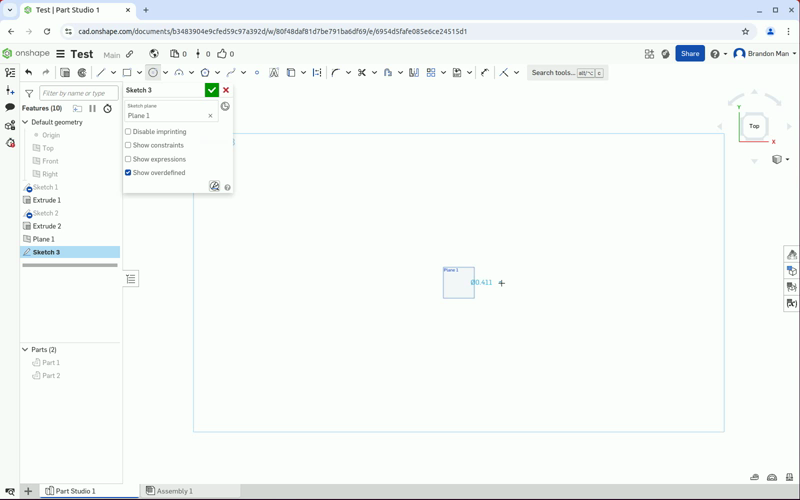
scroll(6)
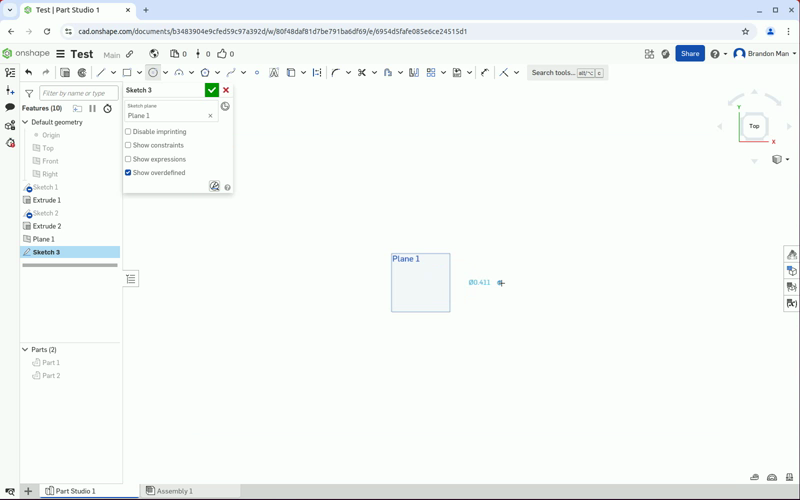
scroll(6)
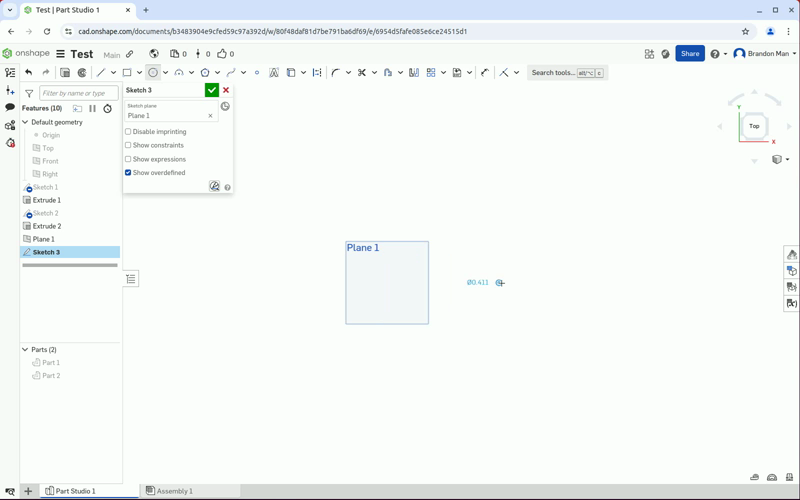
scroll(6)
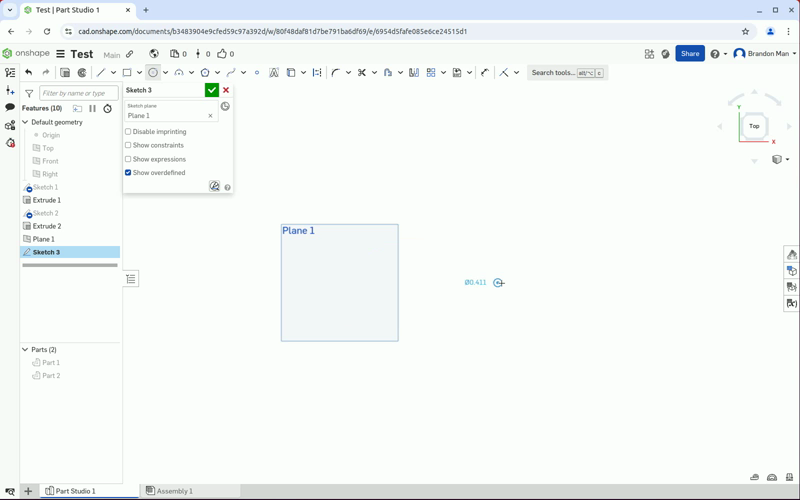
scroll(6)
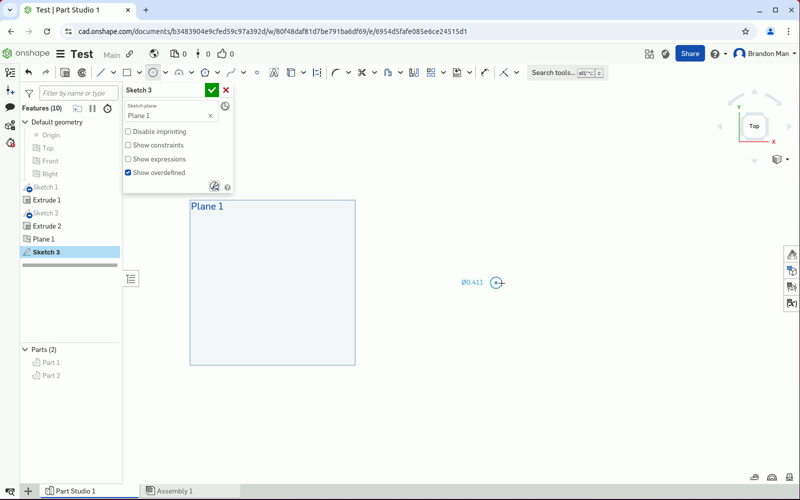
scroll(6)
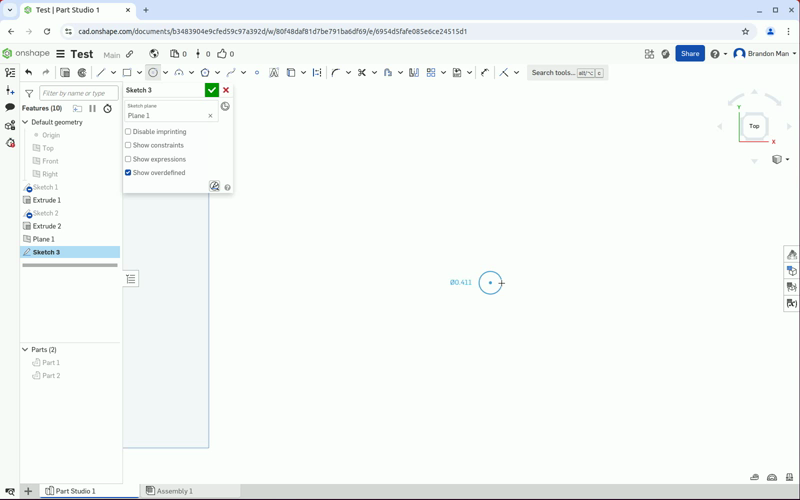
click(501, 282)
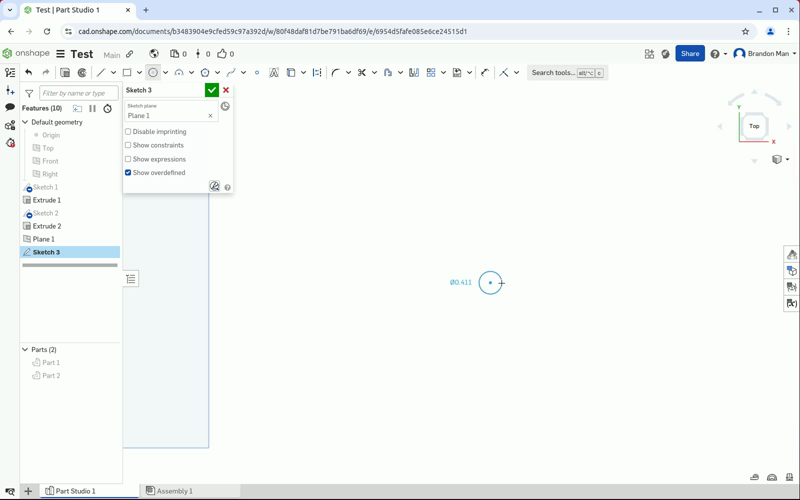
scroll(-6)
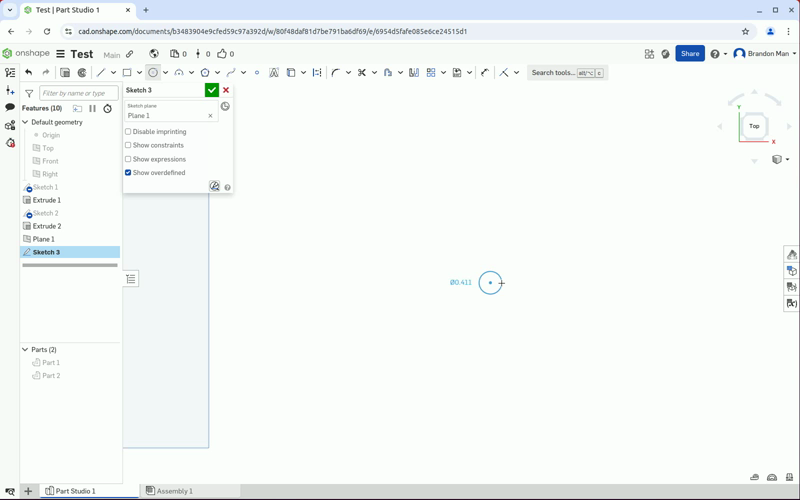
scroll(-6)
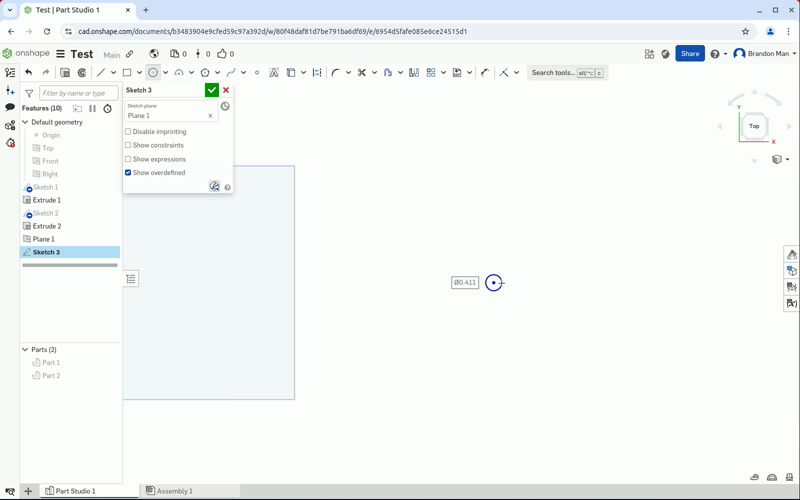
scroll(-6)
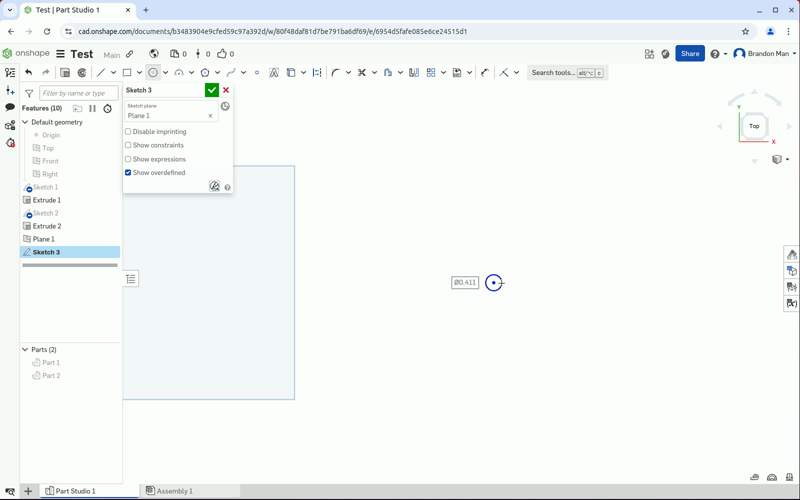
scroll(-6)
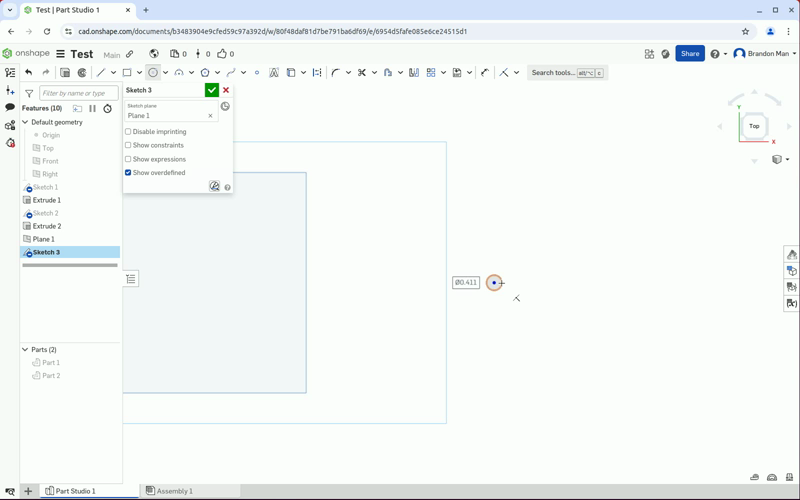
scroll(-6)
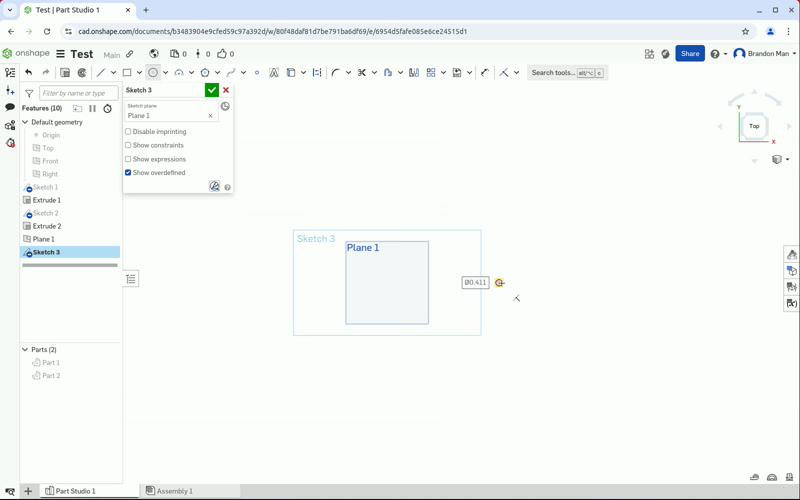
scroll(-6)
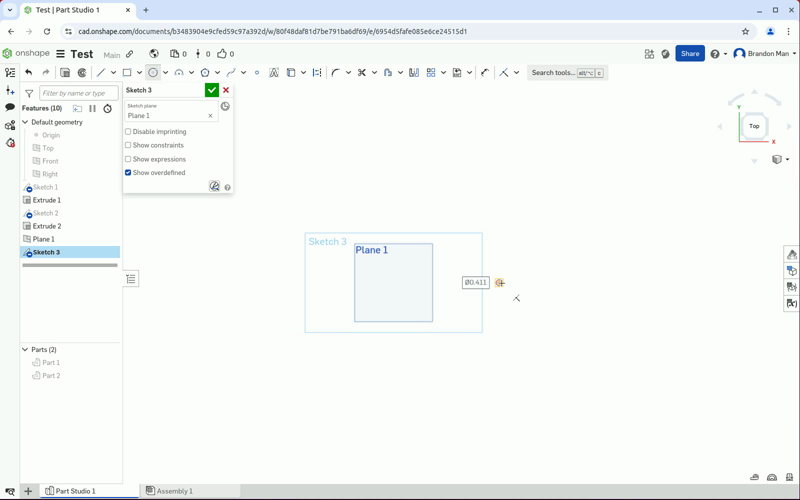
scroll(-6)
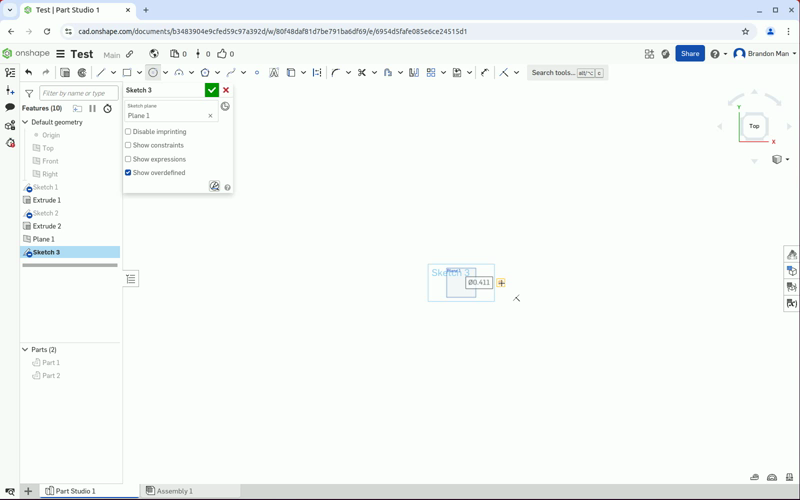
key(esc)
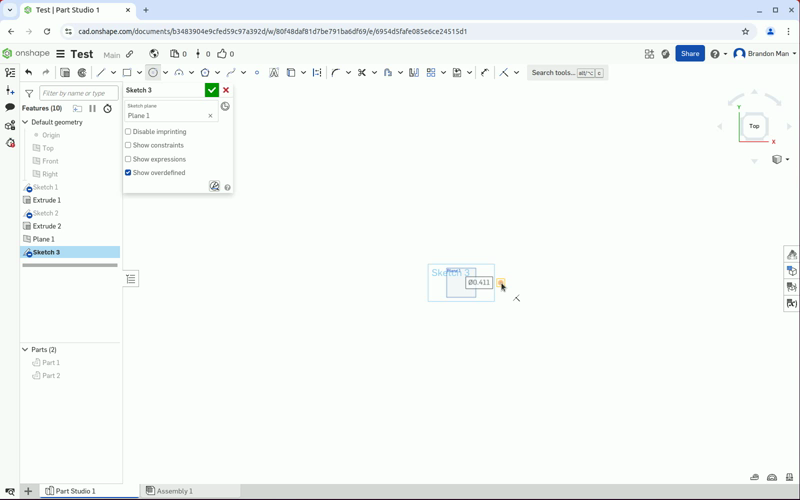
mouse_move(500, 282)
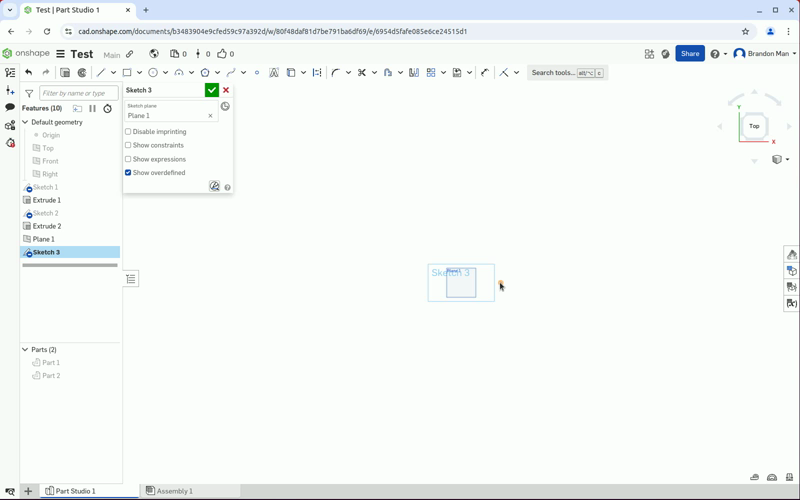
scroll(6)
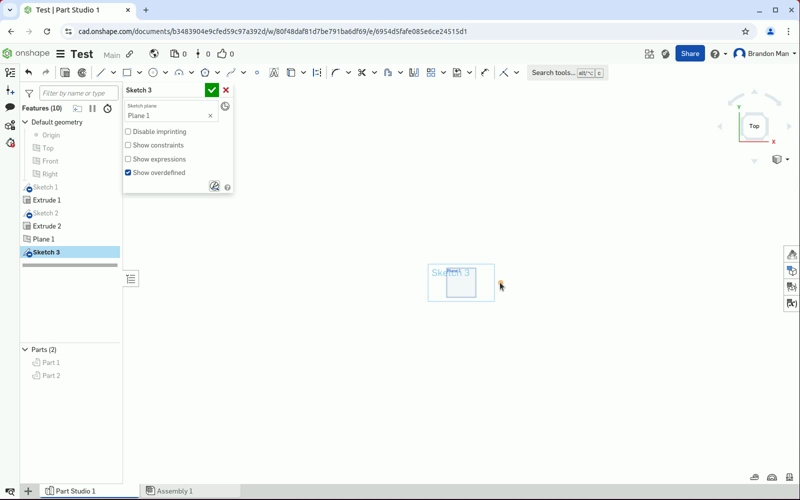
scroll(6)
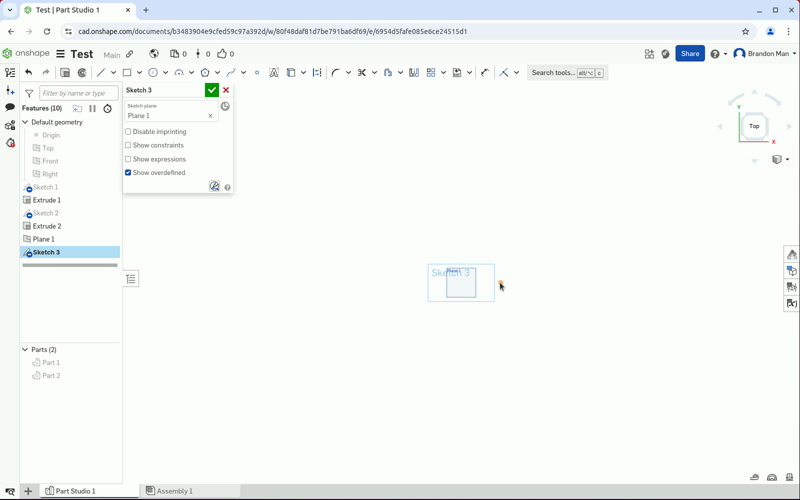
scroll(6)
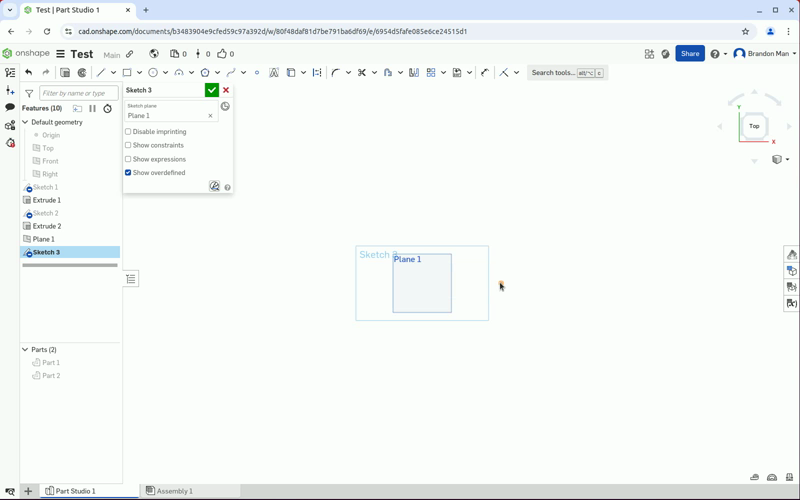
scroll(6)
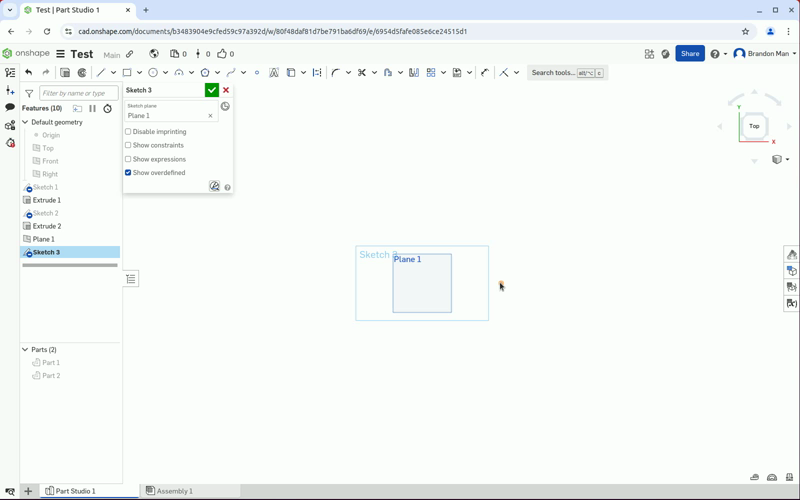
scroll(6)
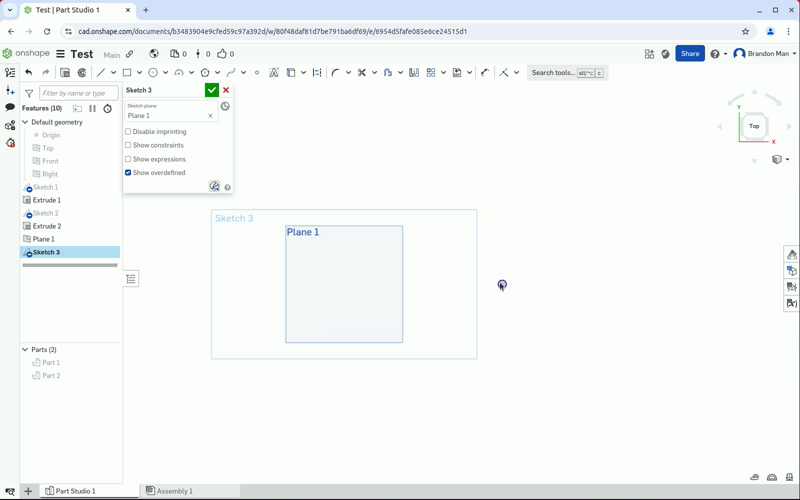
scroll(6)
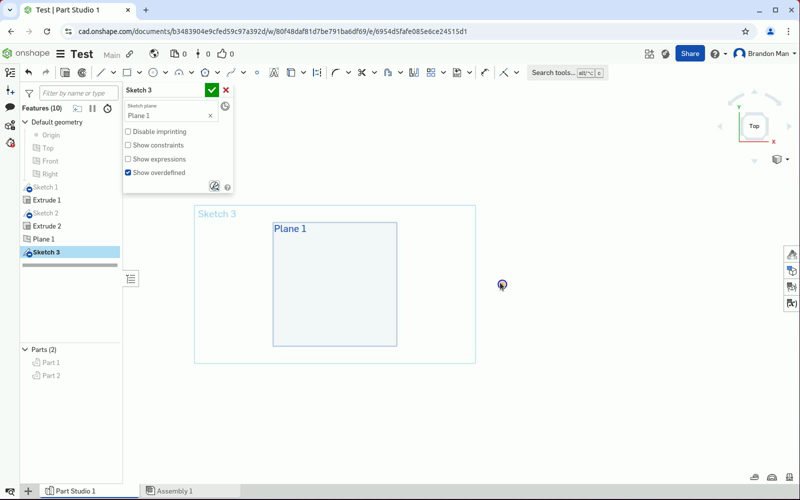
scroll(6)
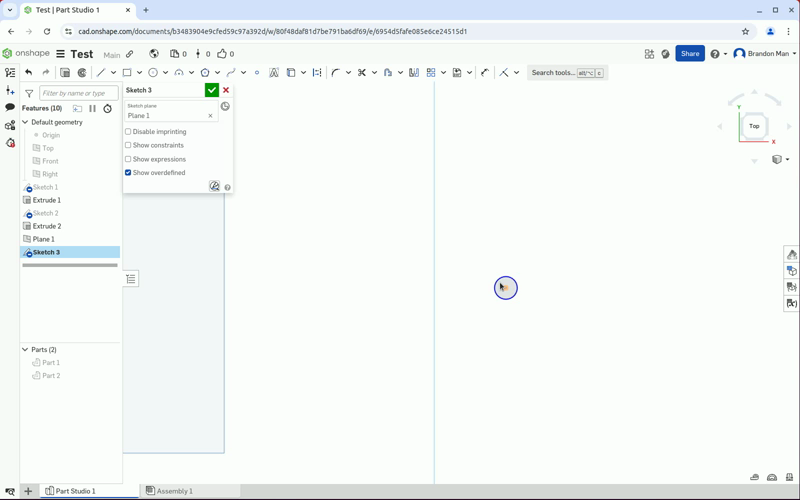
click(500, 282)
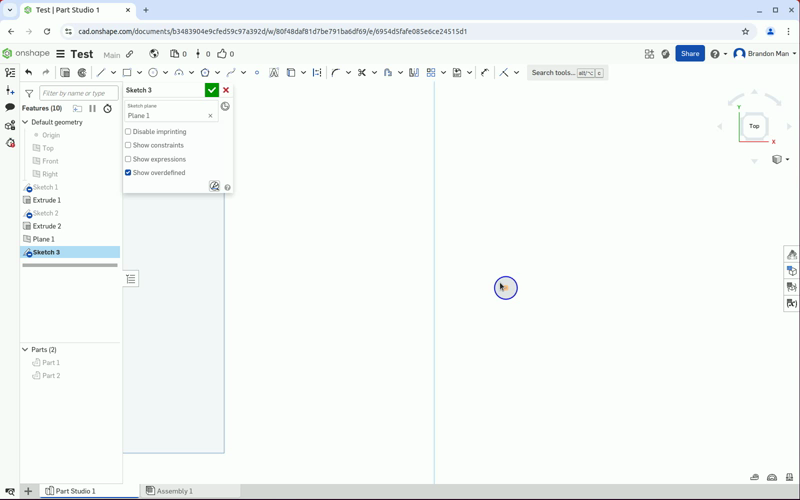
scroll(-6)
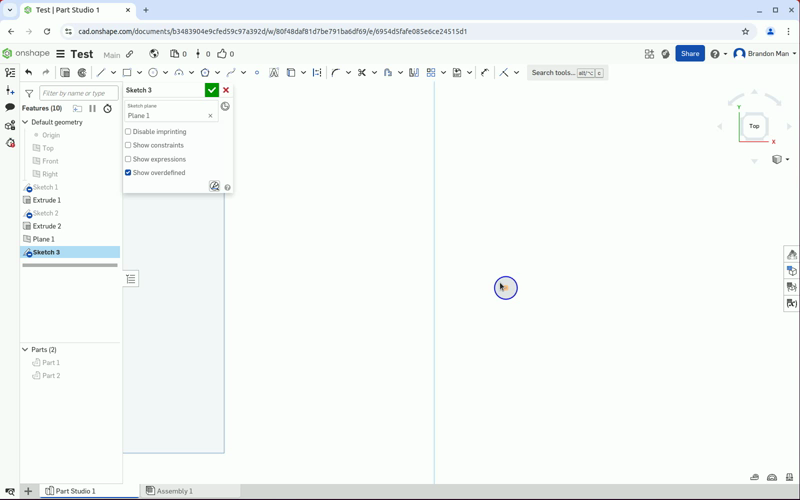
scroll(-6)
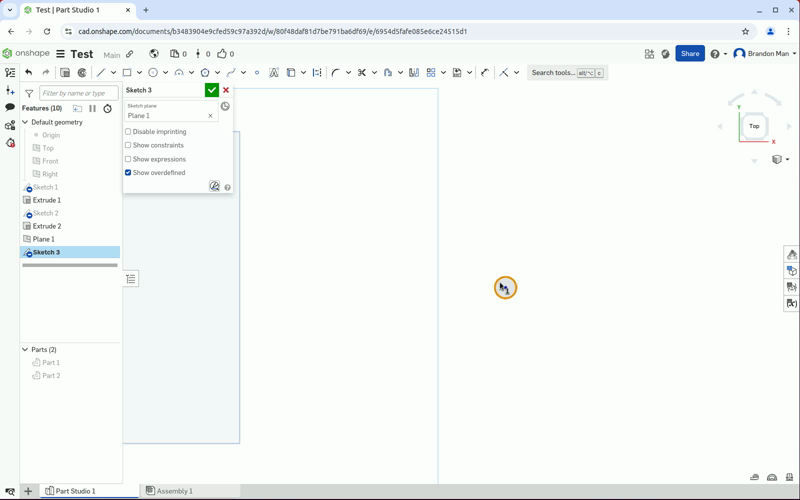
scroll(-6)
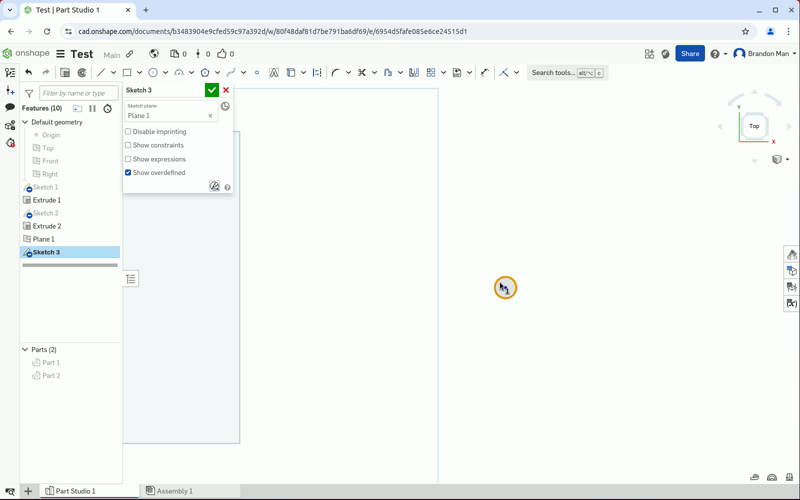
scroll(-6)
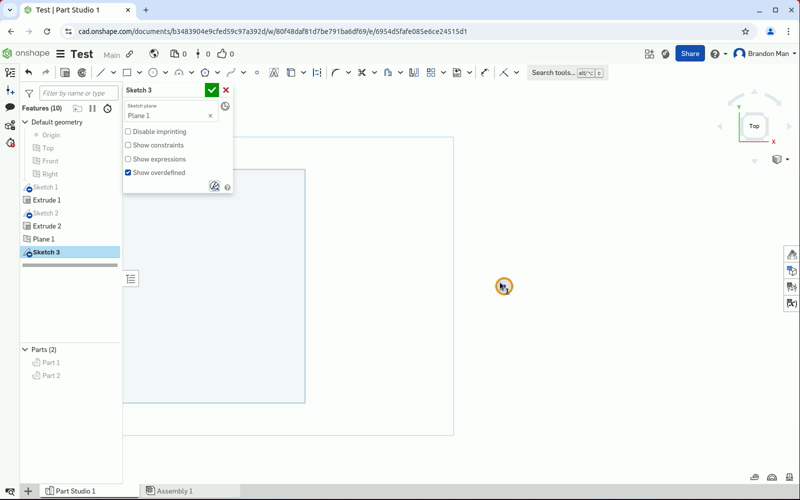
scroll(-6)
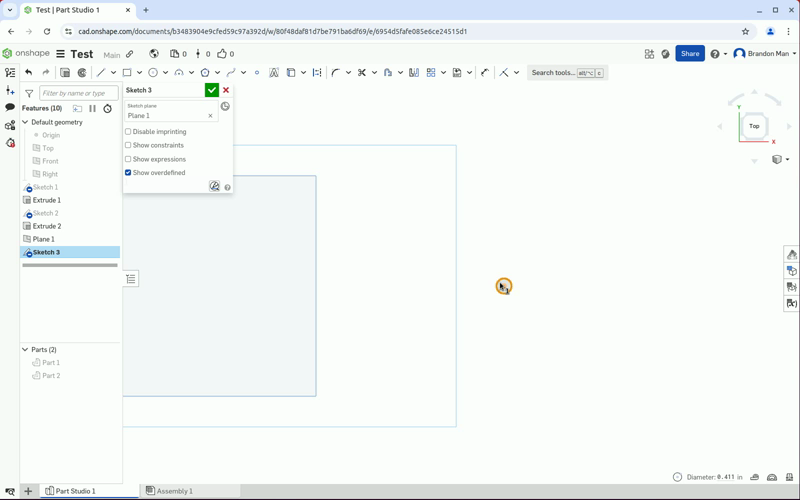
scroll(-6)
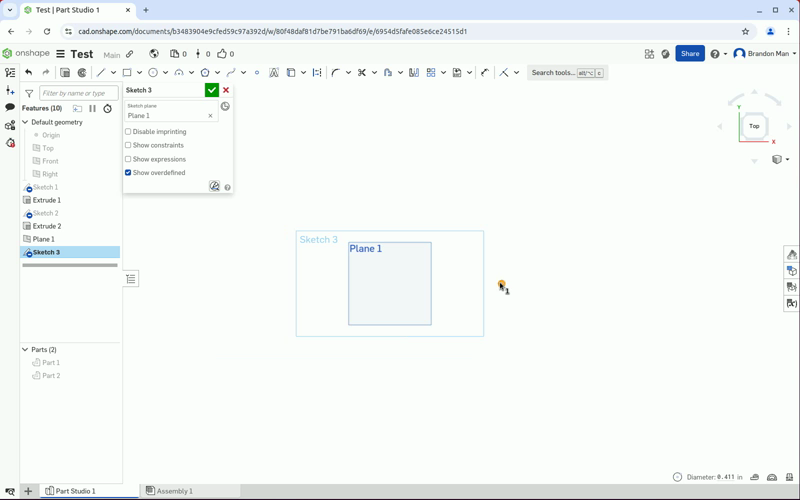
scroll(-6)
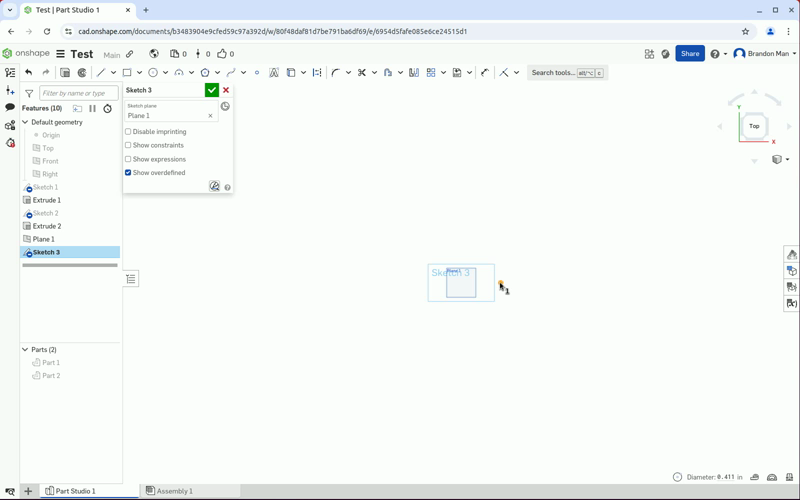
mouse_move(73, 352)
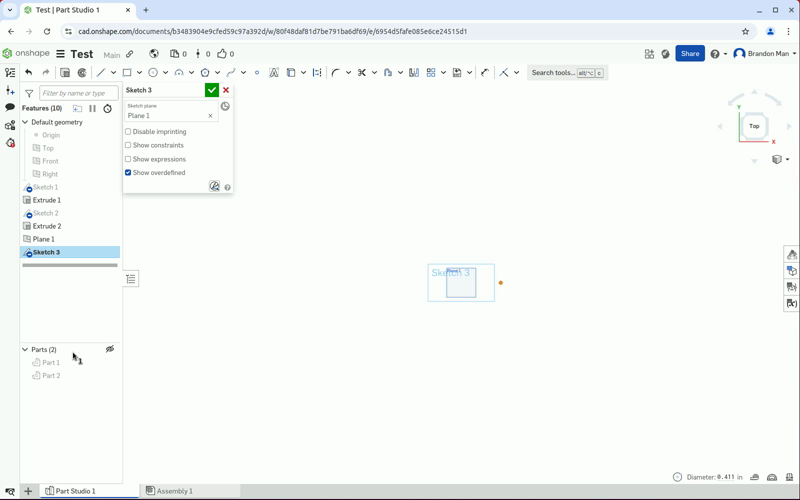
key(shift+y)
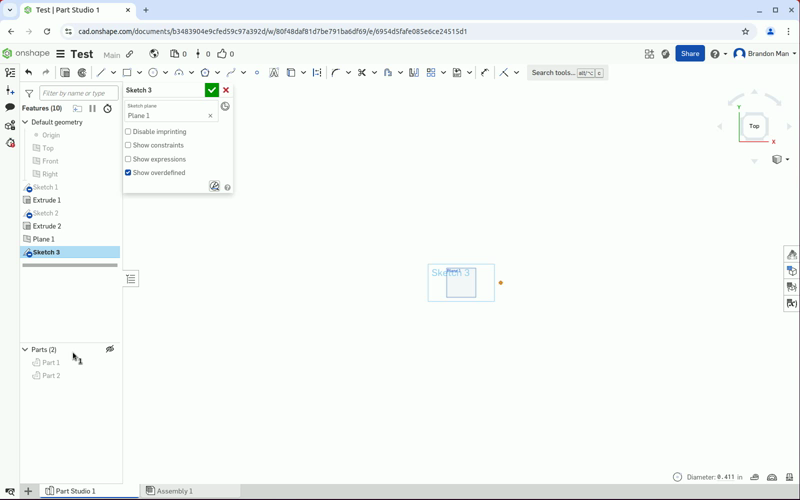
key(shift+e)
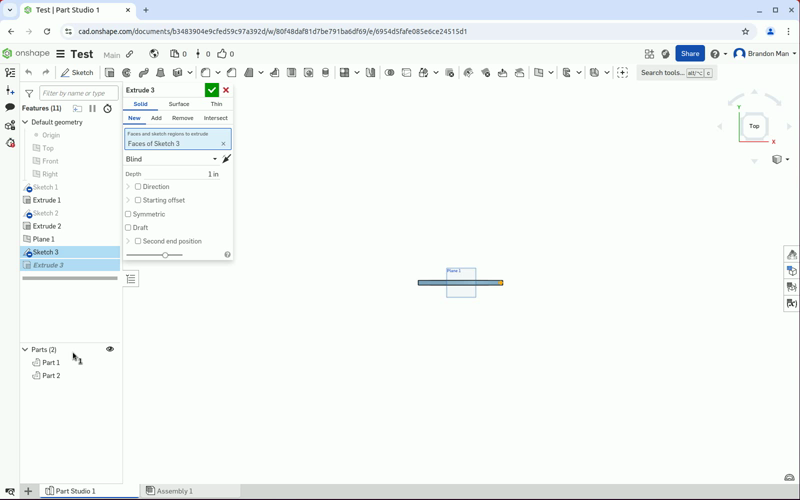
mouse_move(143, 106)
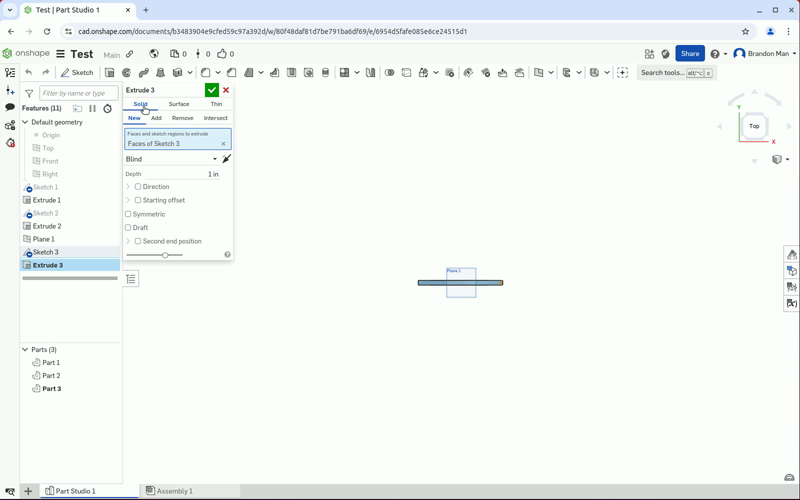
click(143, 106)
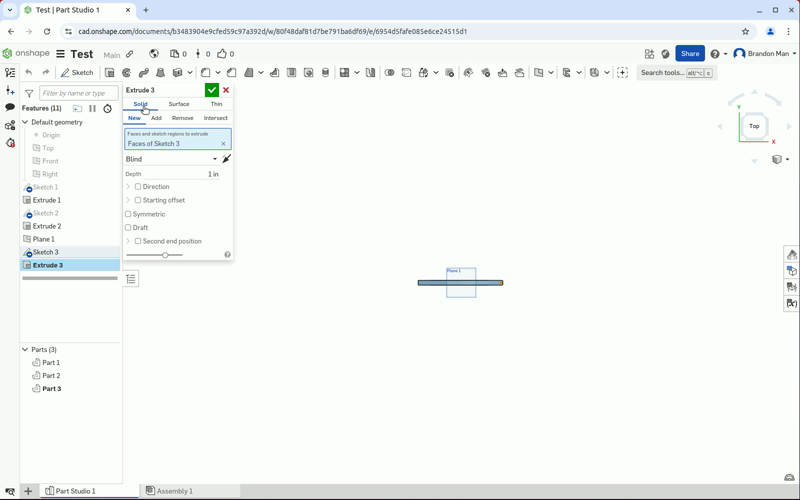
mouse_move(137, 120)
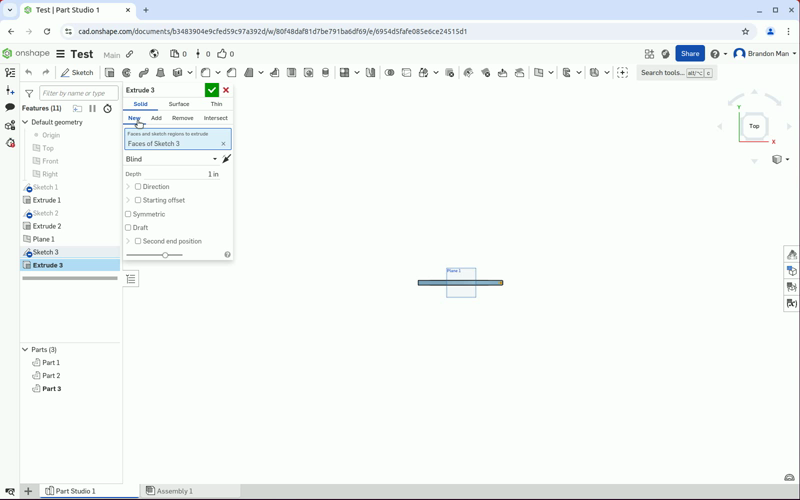
click(137, 120)
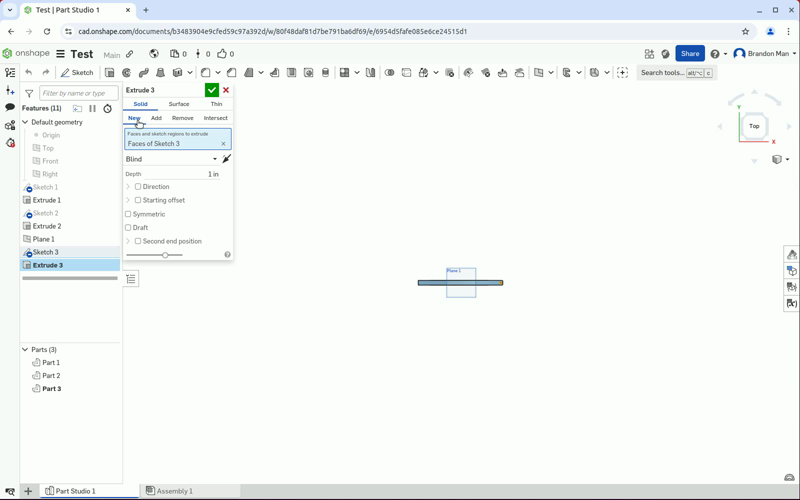
key(tab, 4)
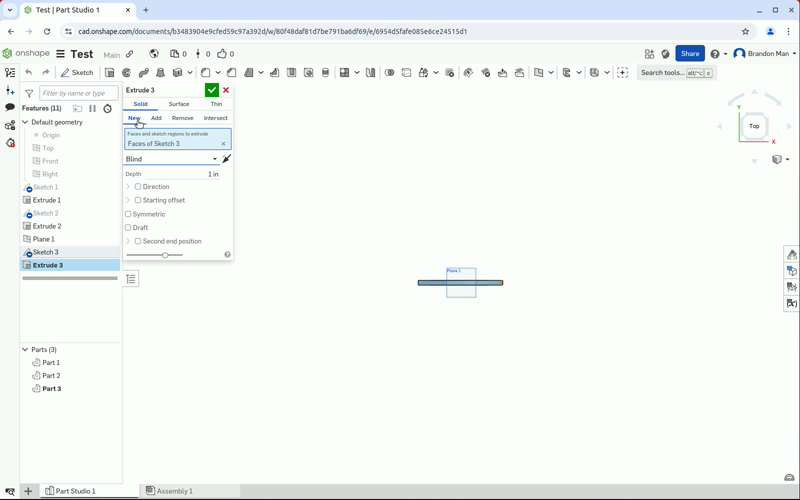
text(0.241)
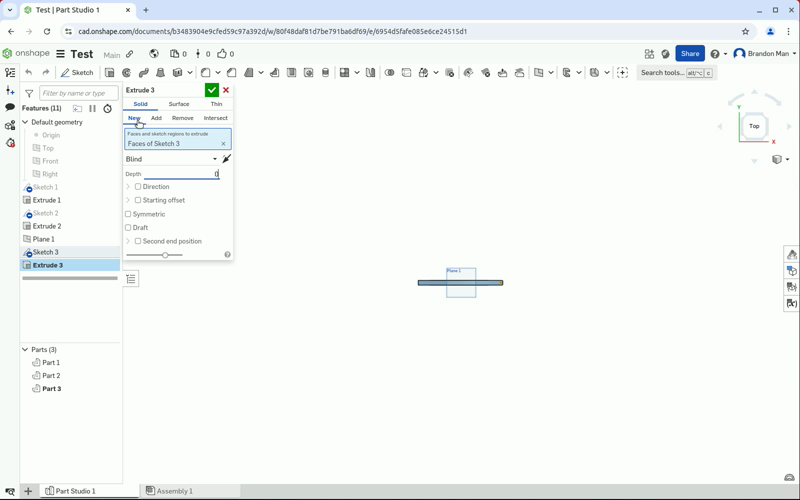
key(tab, 3)
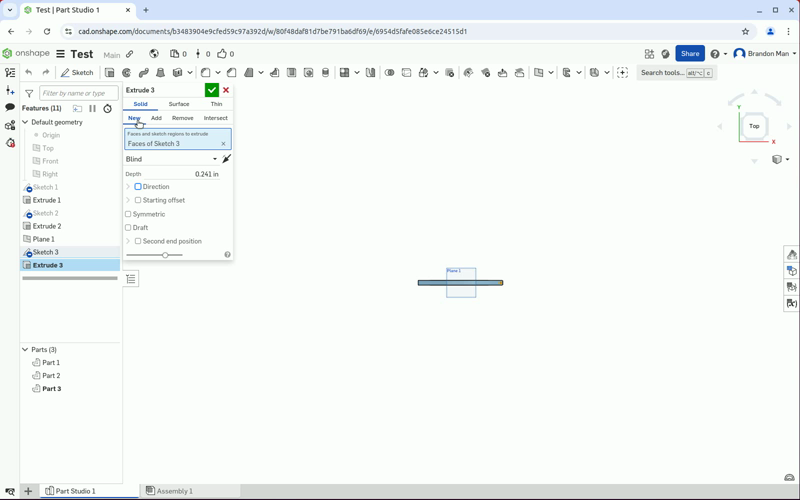
key(tab, 2)
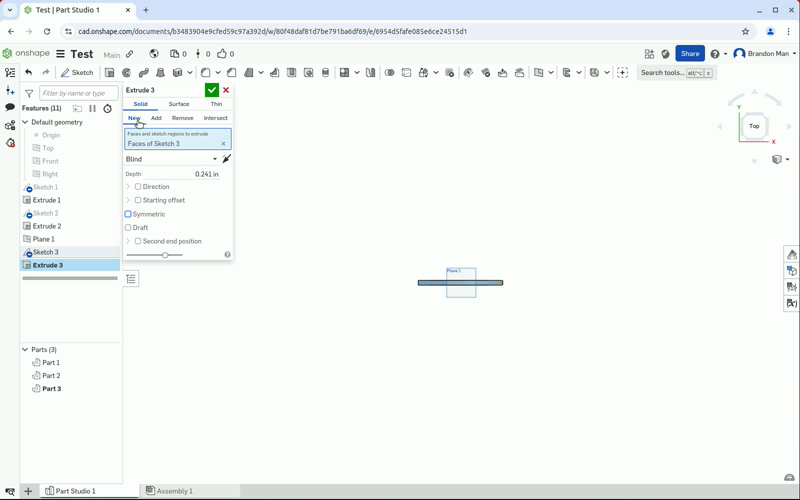
key(space)
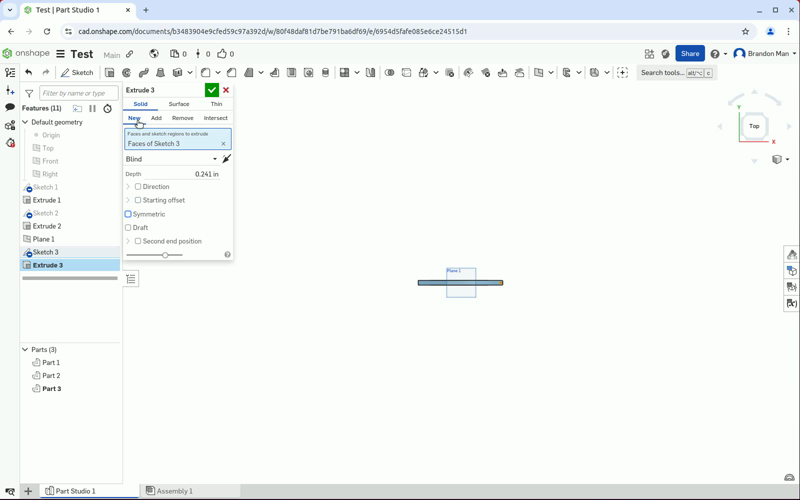
key(tab, 3)
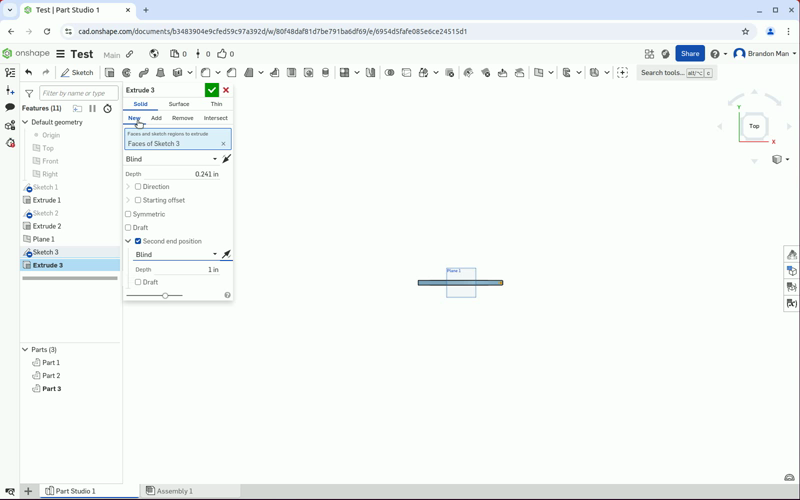
text(30.57)
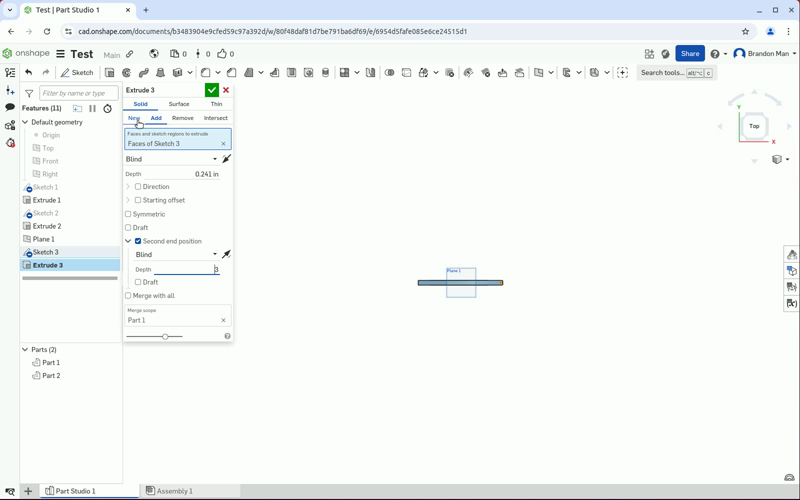
key(enter)
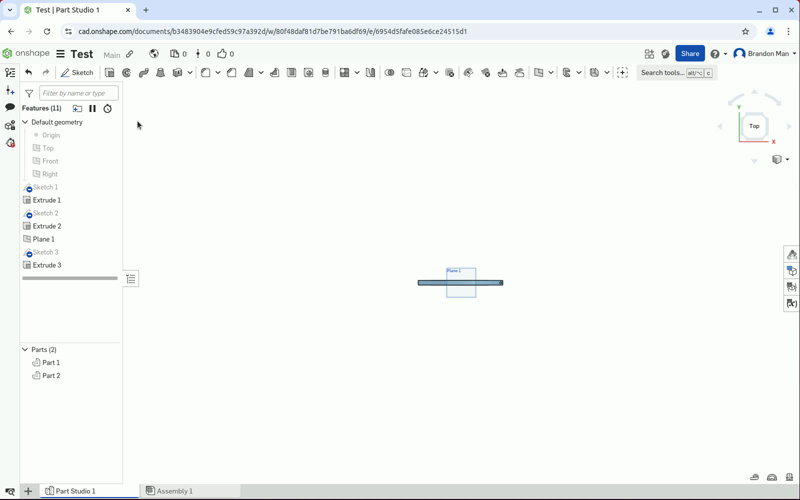
key(shift+h)
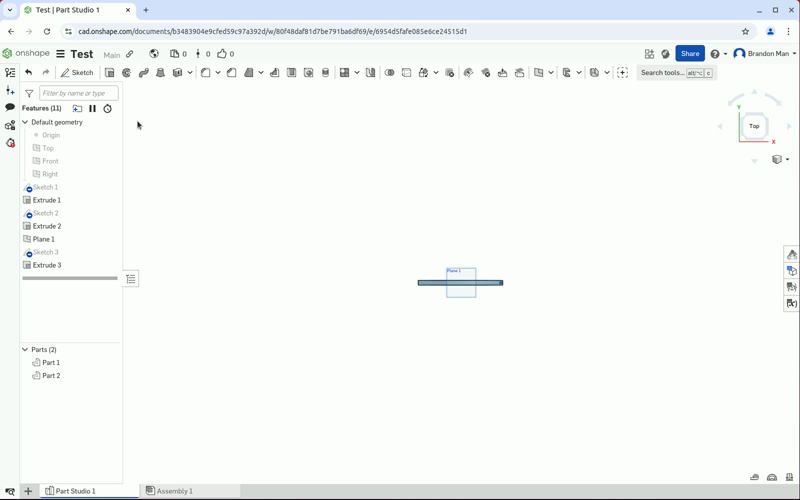
key(shift+h)
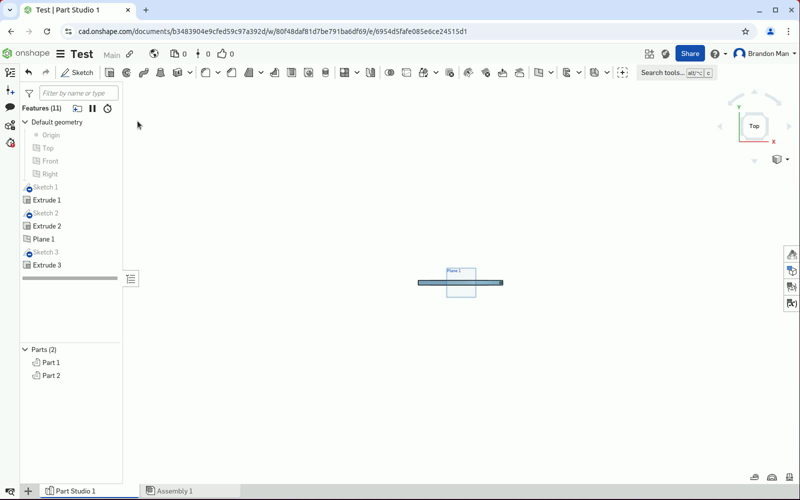
key(shift+7)
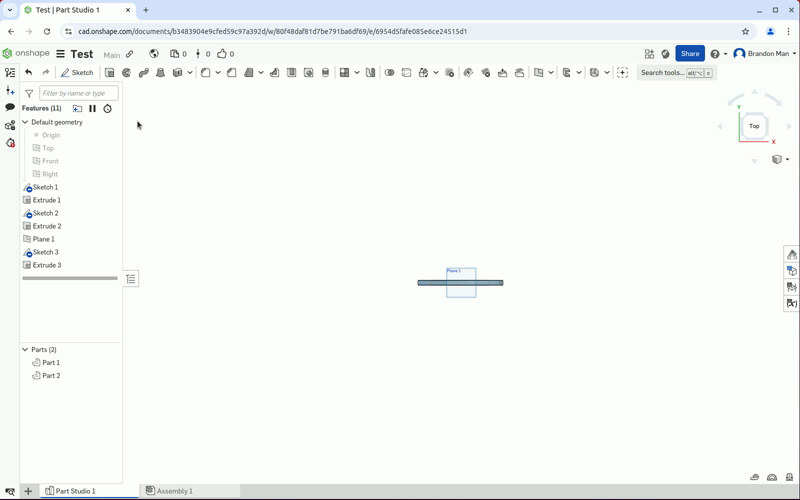
key(up, 3)
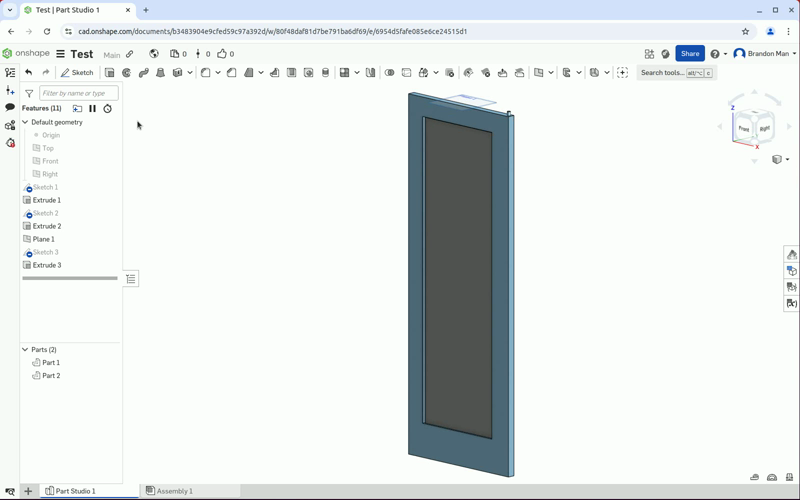
key(left, 3)
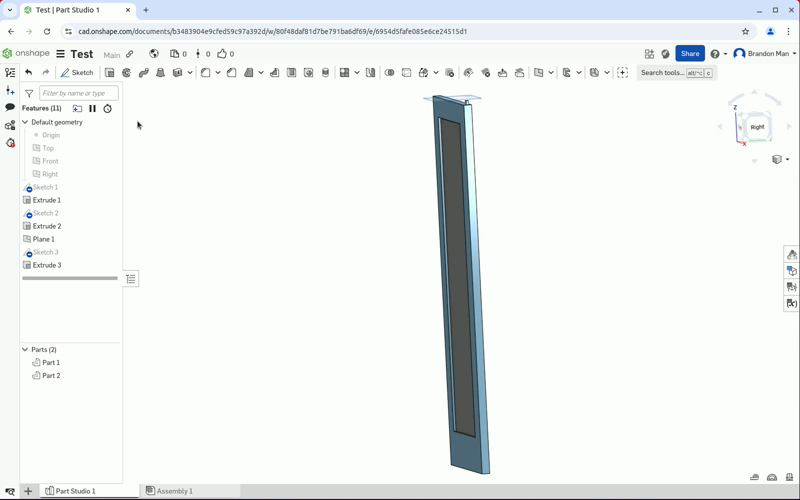
key(right, 3)
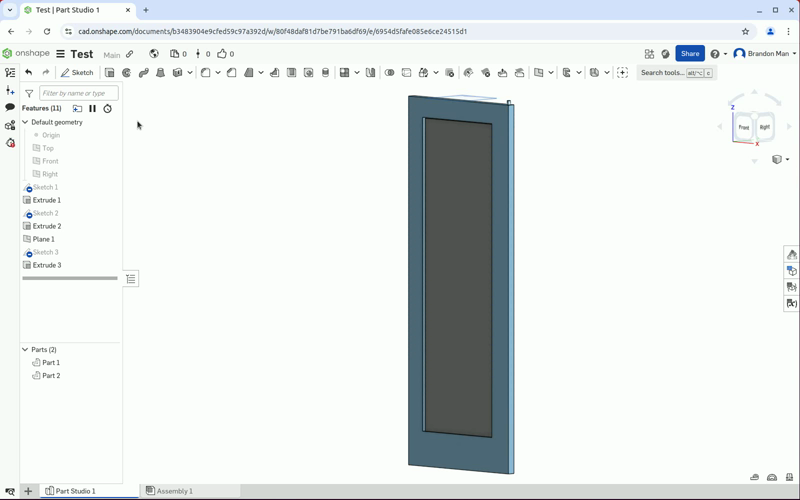
key(down, 3)
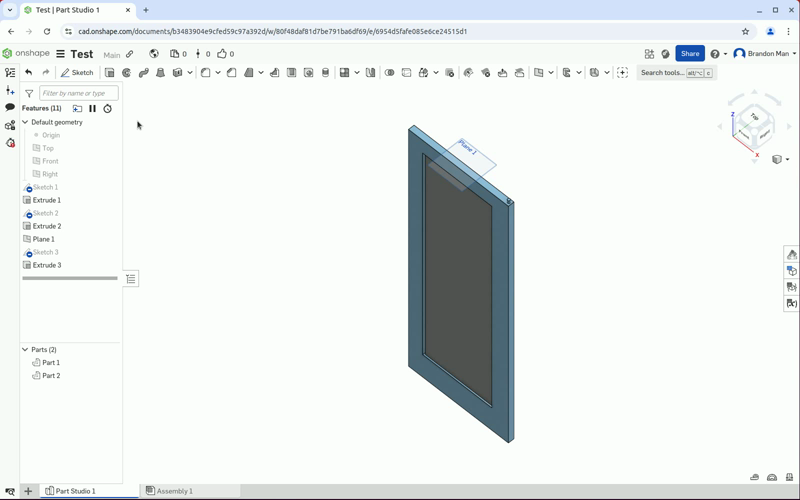
mouse_move(73, 189)
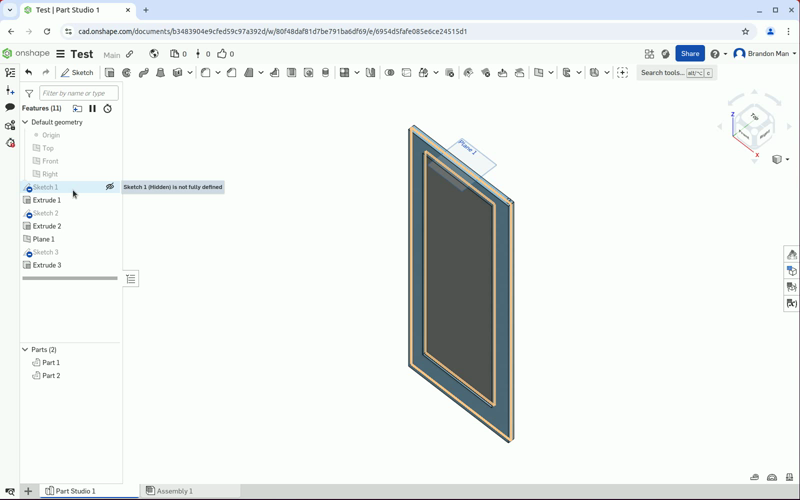
click(73, 189)